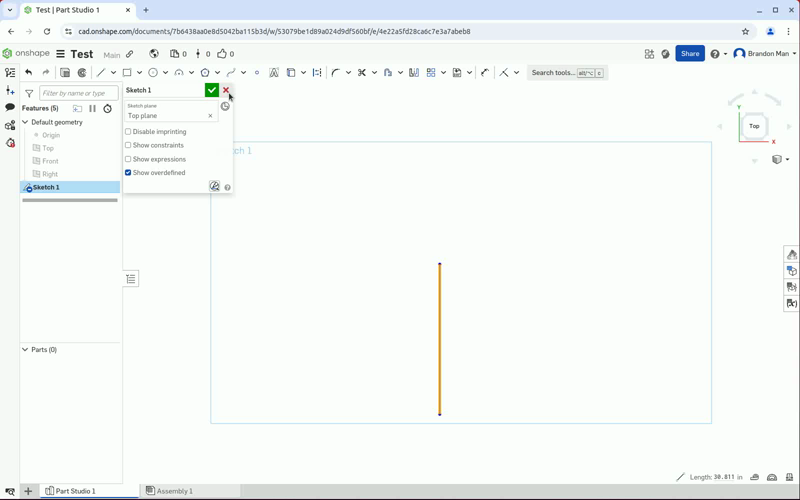
key(shift+h)
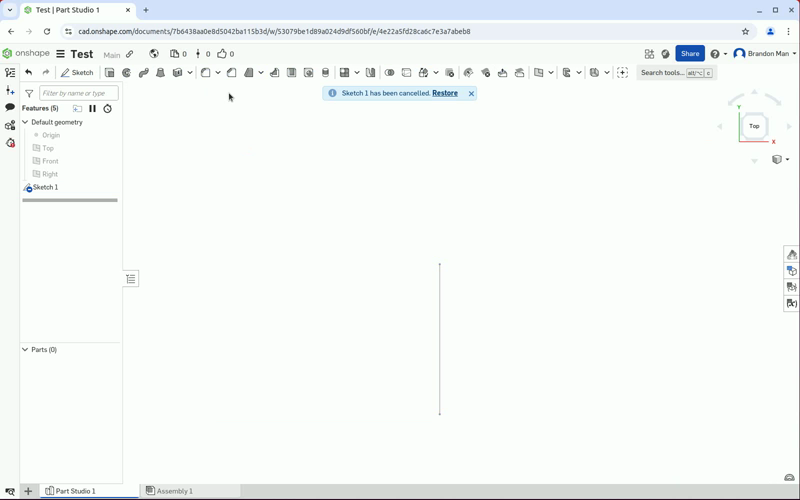
key(shift+s)
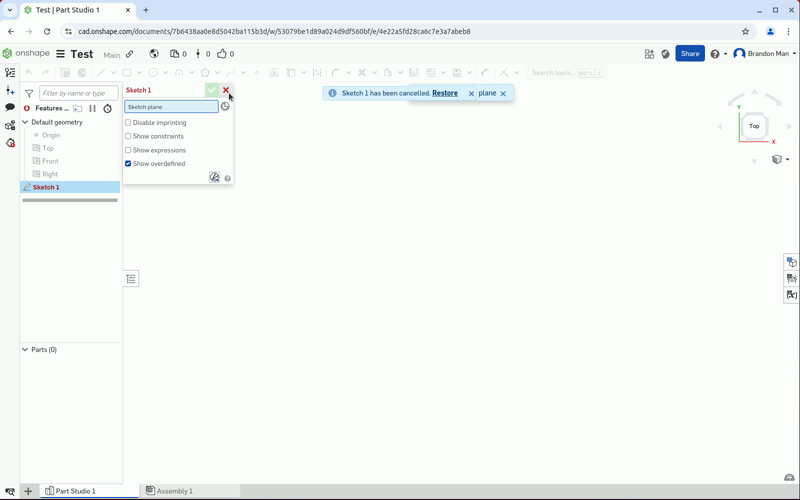
mouse_move(73, 150)
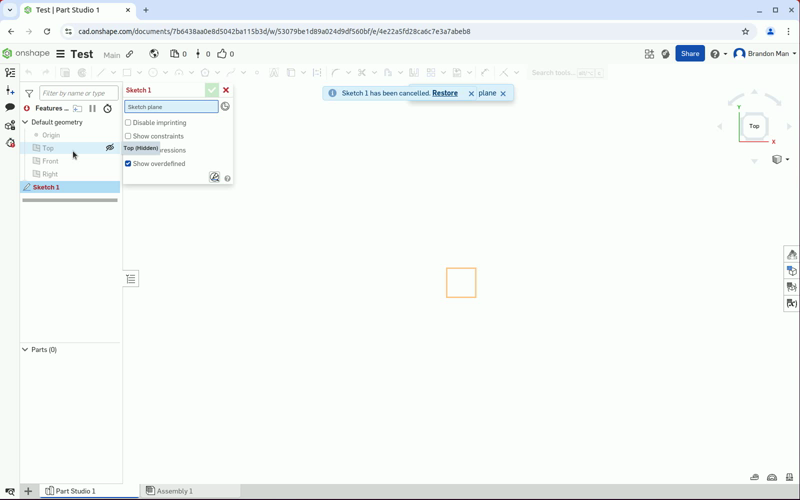
click(73, 150)
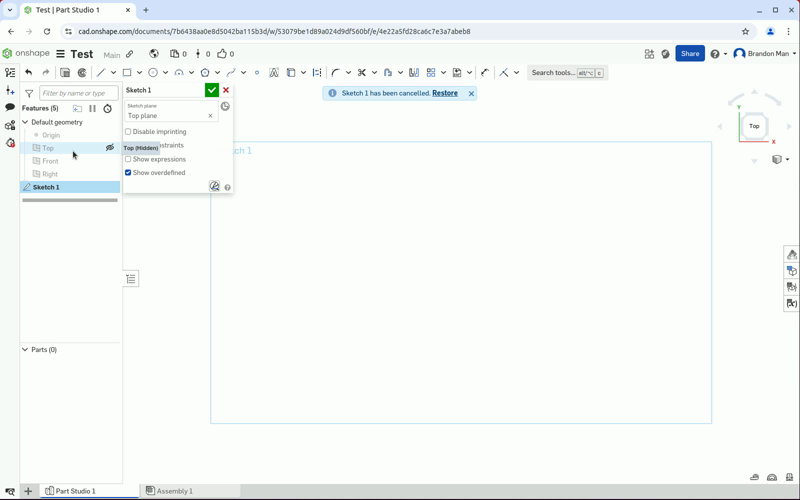
mouse_move(73, 352)
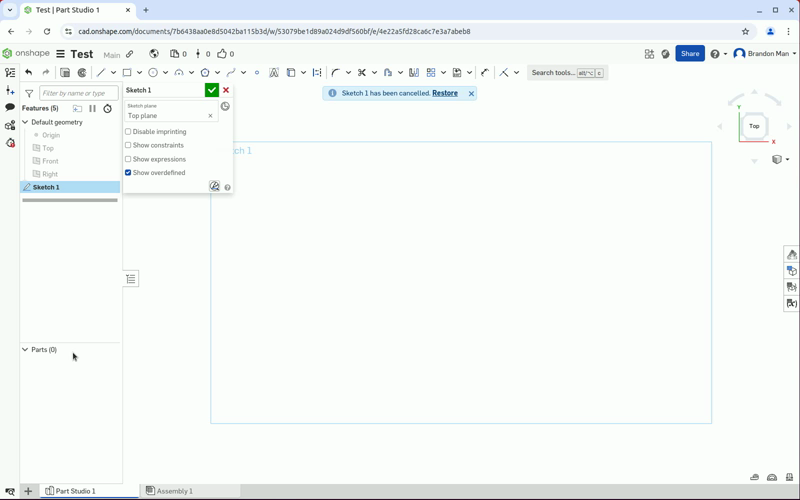
key(y)
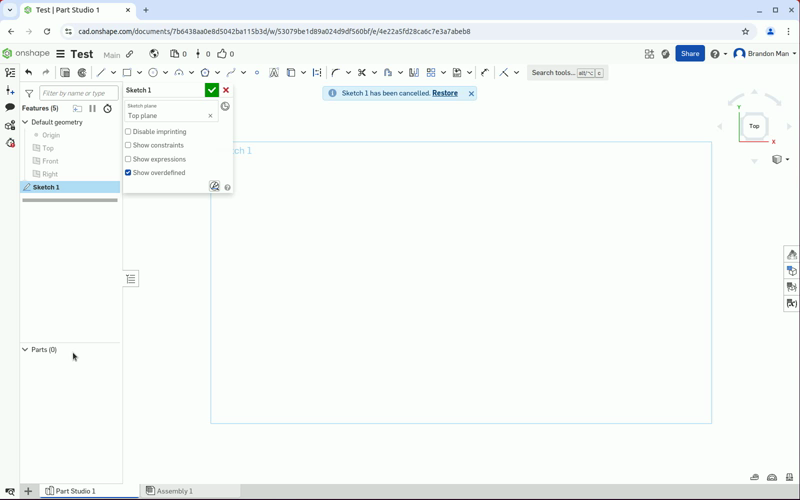
key(l)
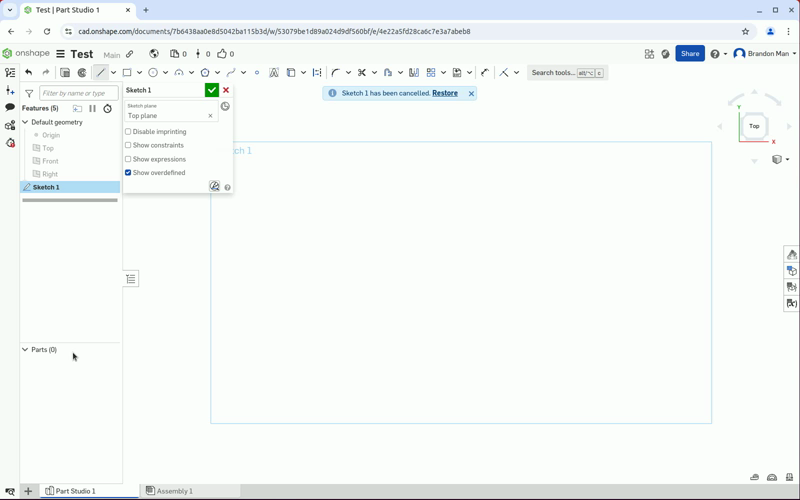
key_down(shift)
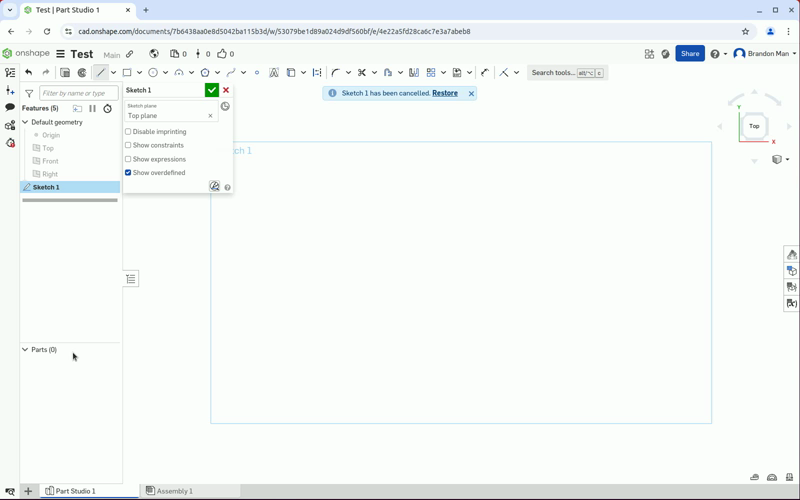
mouse_move(348, 339)
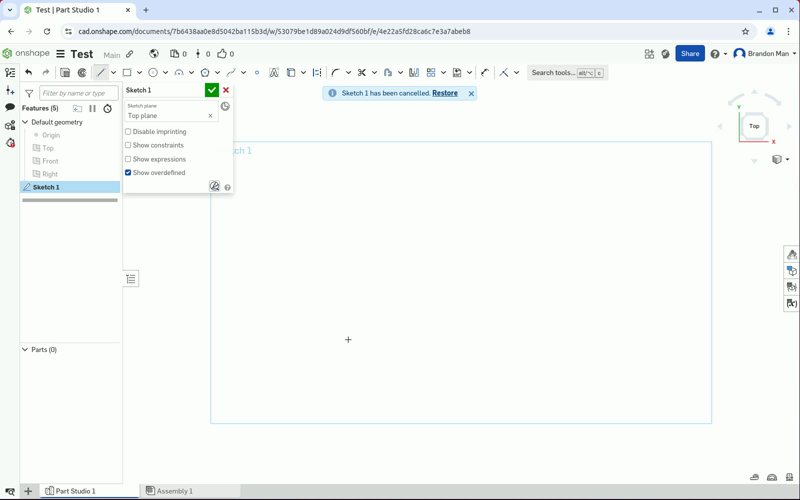
click(348, 339)
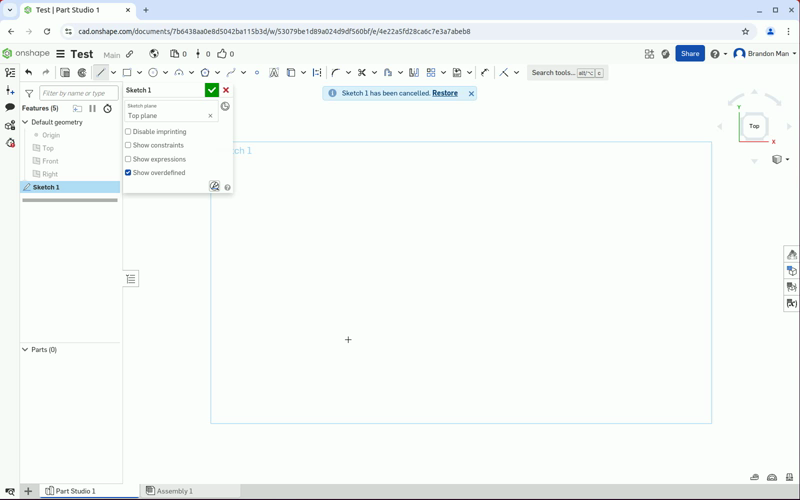
key_up(shift)
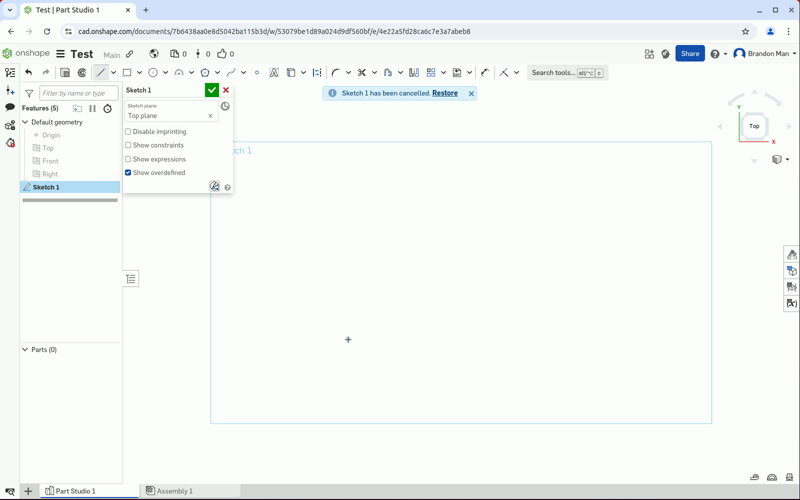
key_down(shift)
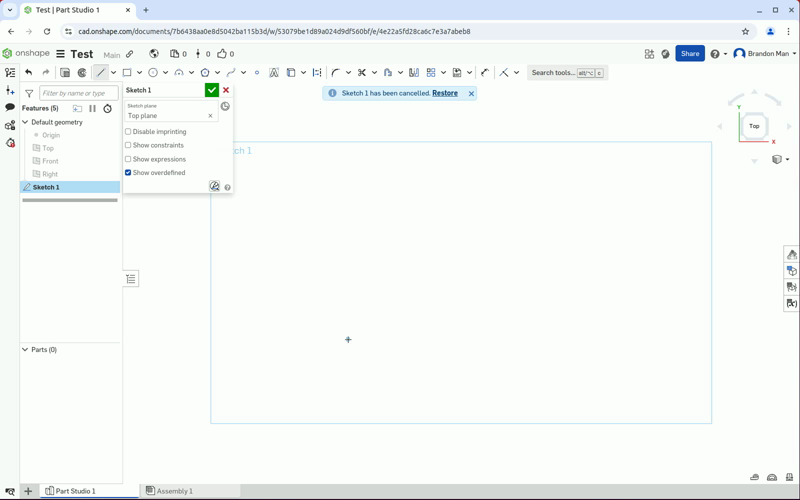
mouse_move(572, 339)
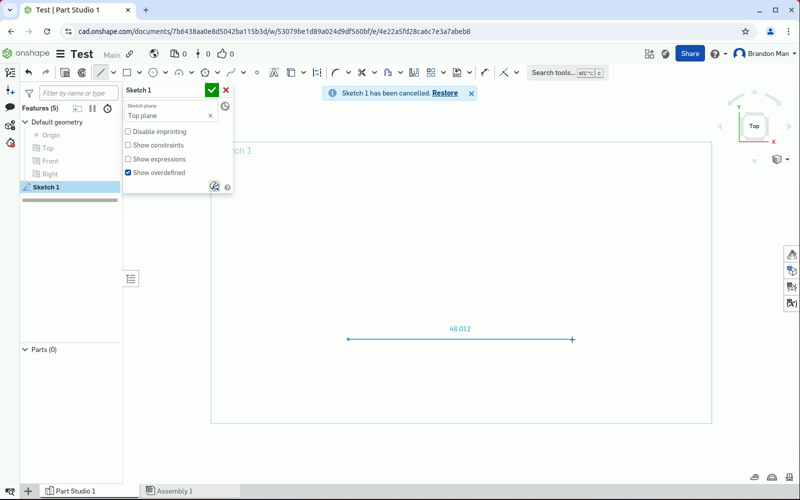
click(572, 339)
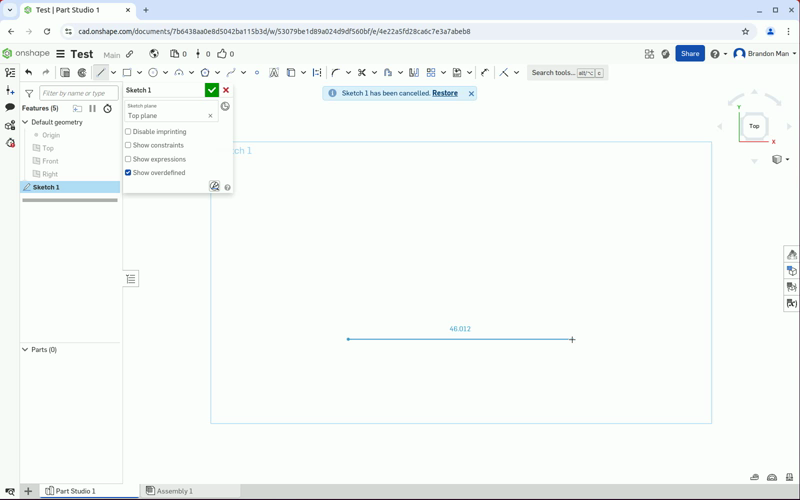
key_up(shift)
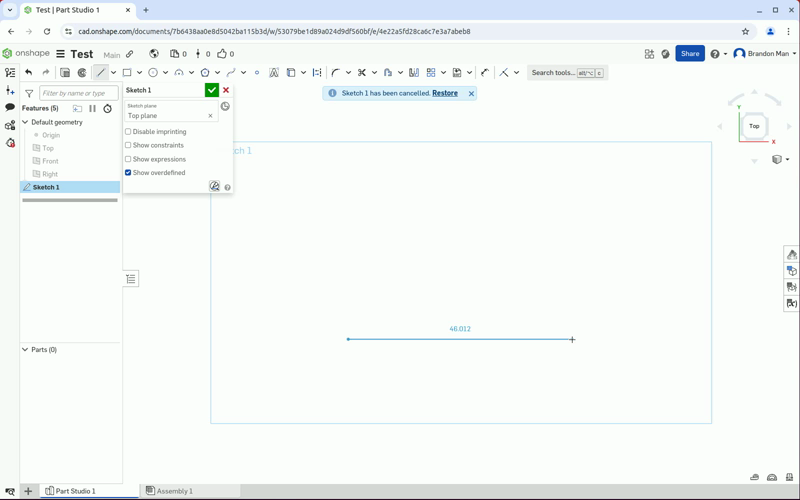
key_down(shift)
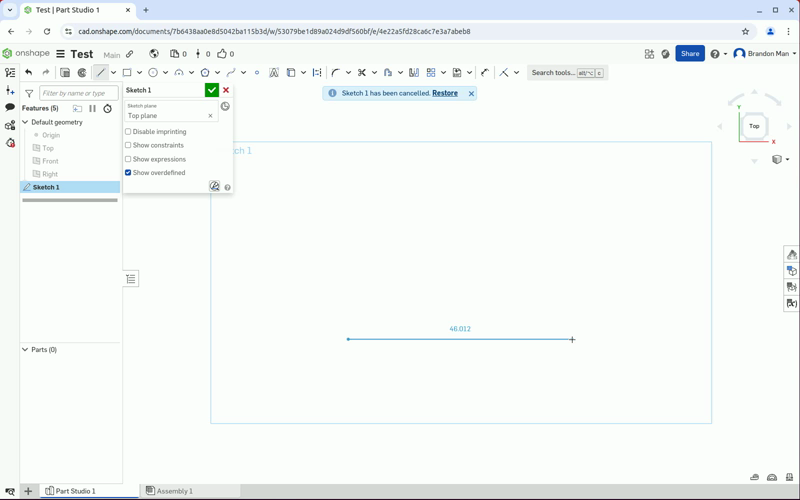
mouse_move(572, 226)
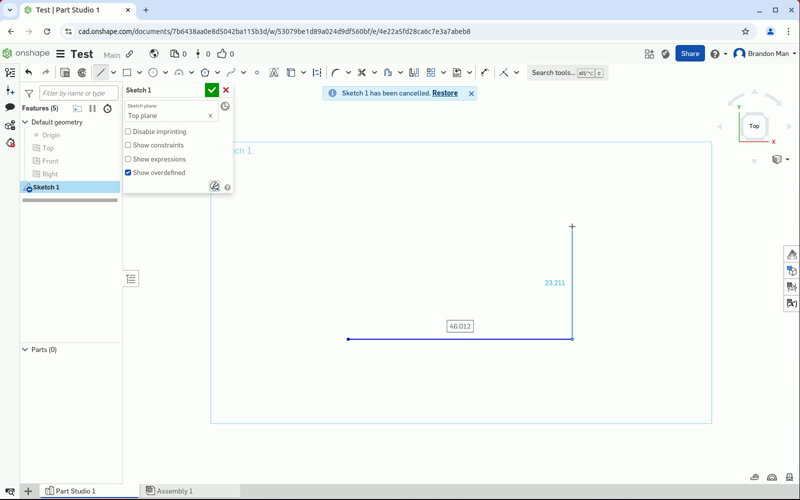
click(572, 226)
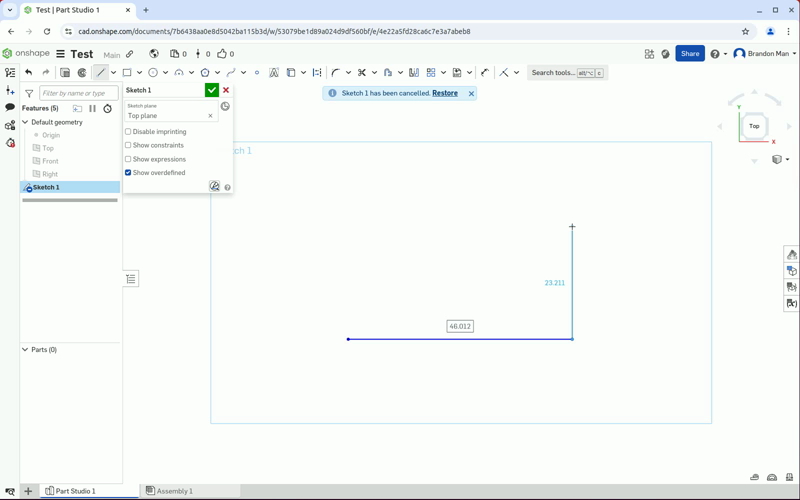
key_up(shift)
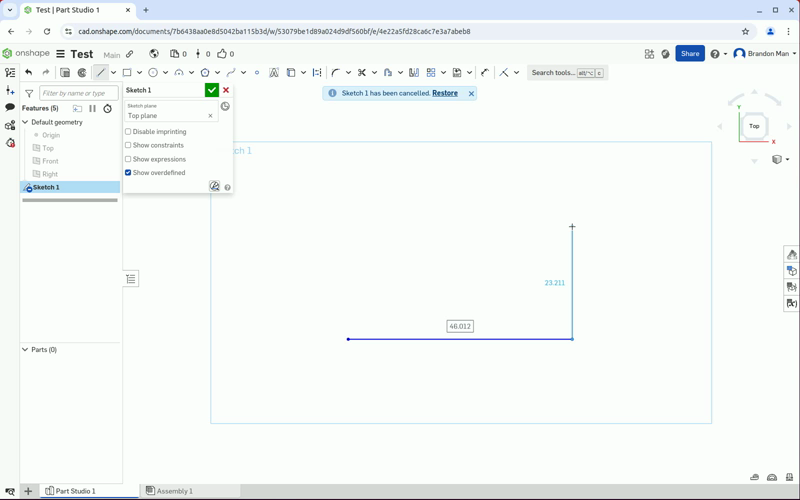
key_down(shift)
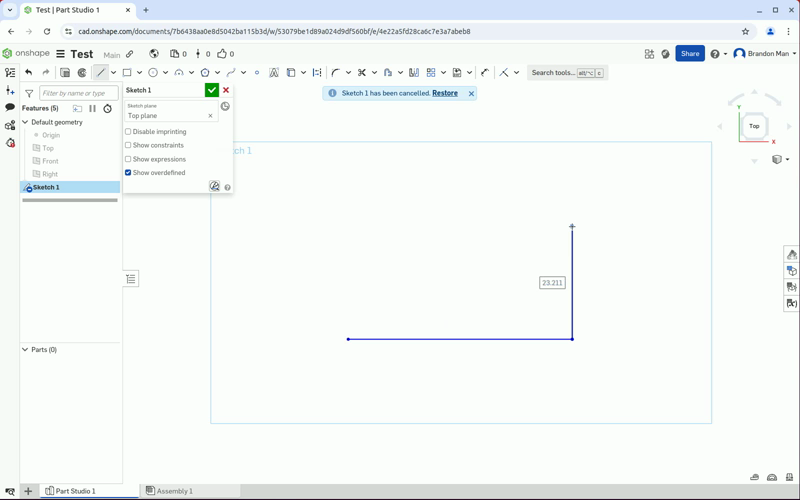
mouse_move(348, 226)
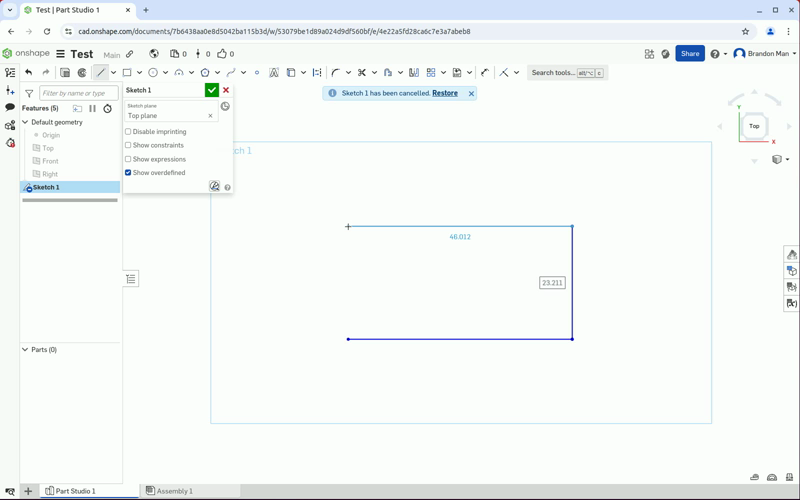
click(348, 226)
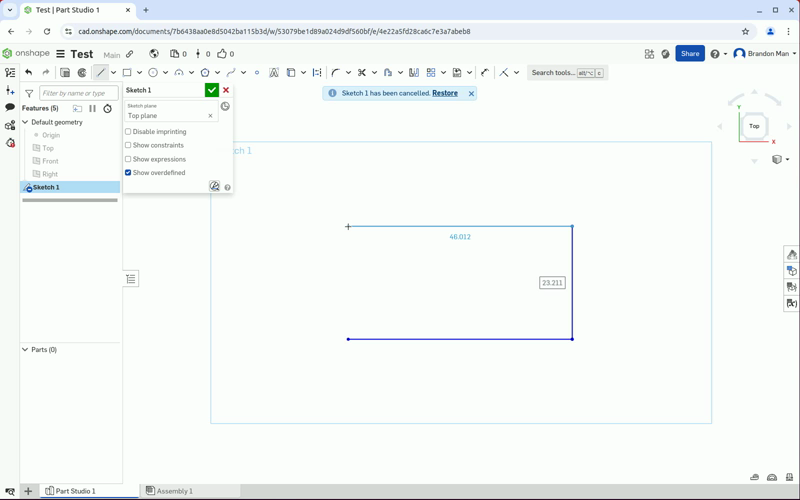
key_up(shift)
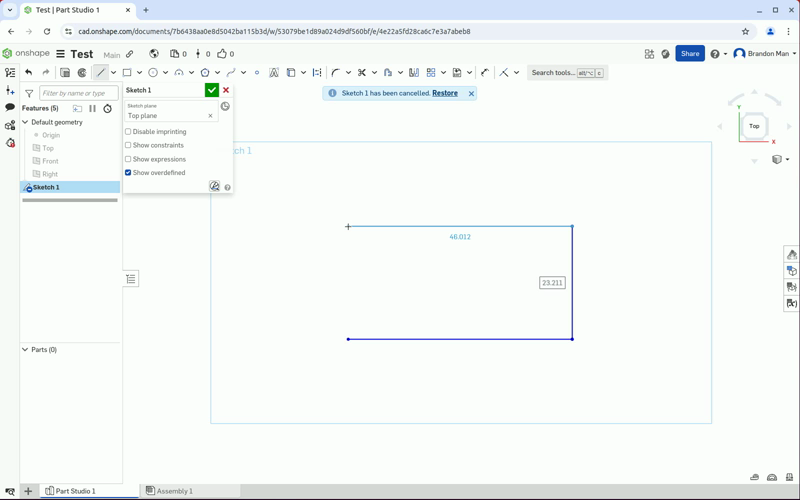
key_down(shift)
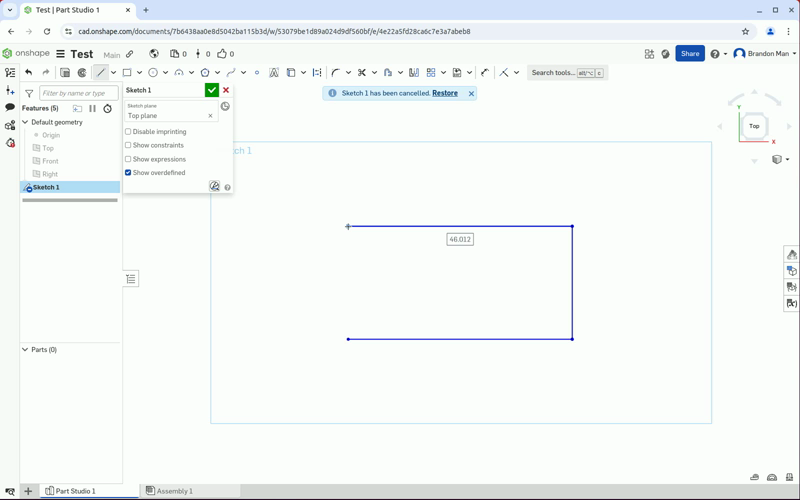
mouse_move(348, 339)
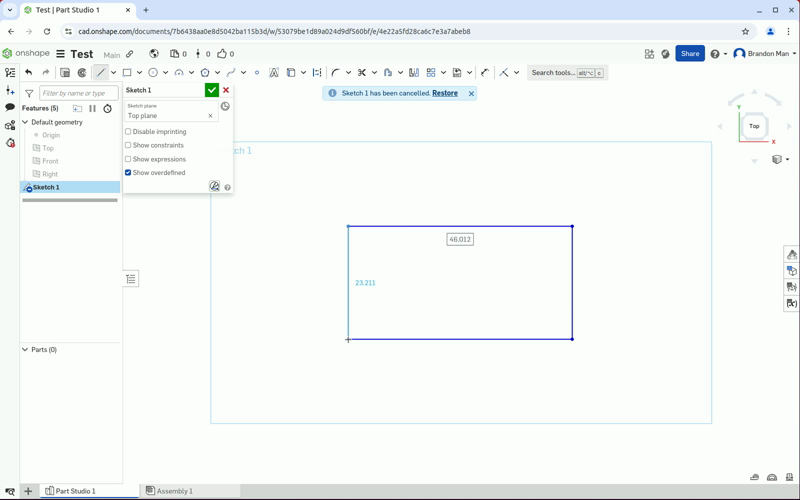
key_up(shift)
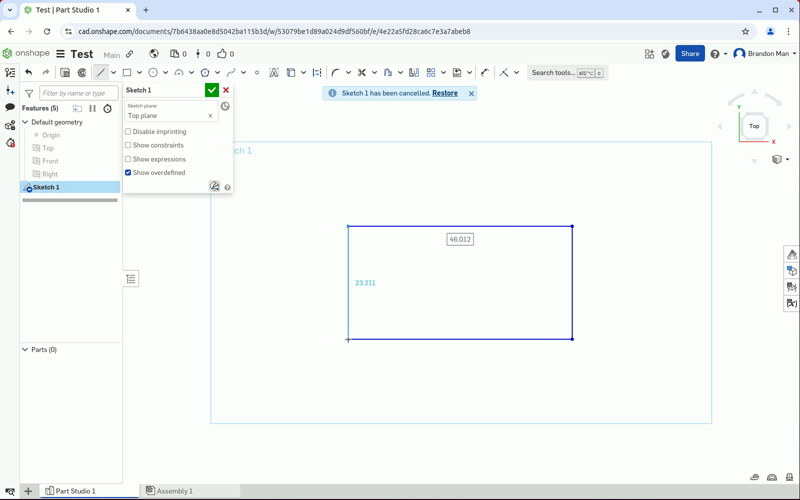
click(348, 339)
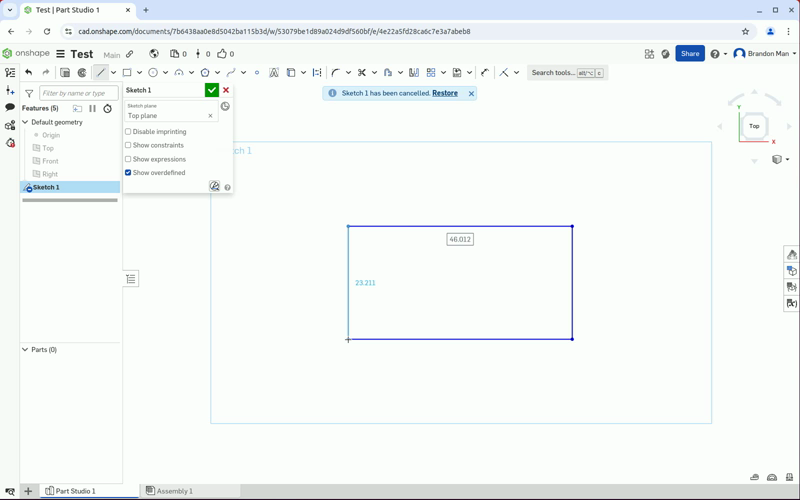
key(esc)
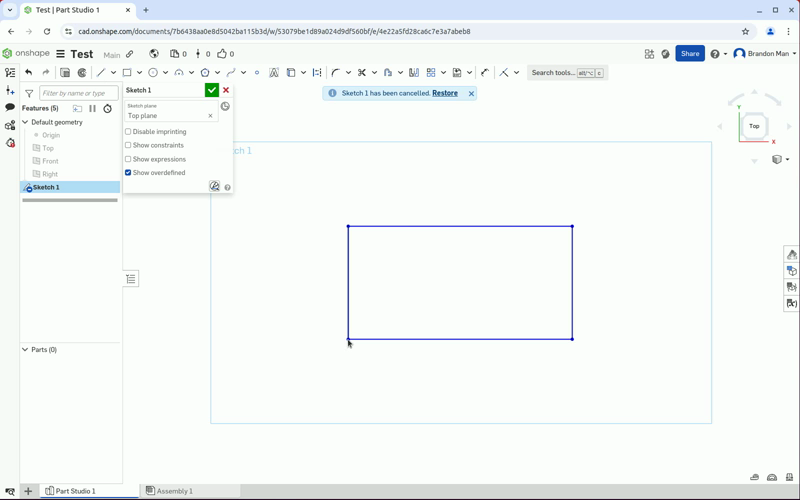
mouse_move(484, 244)
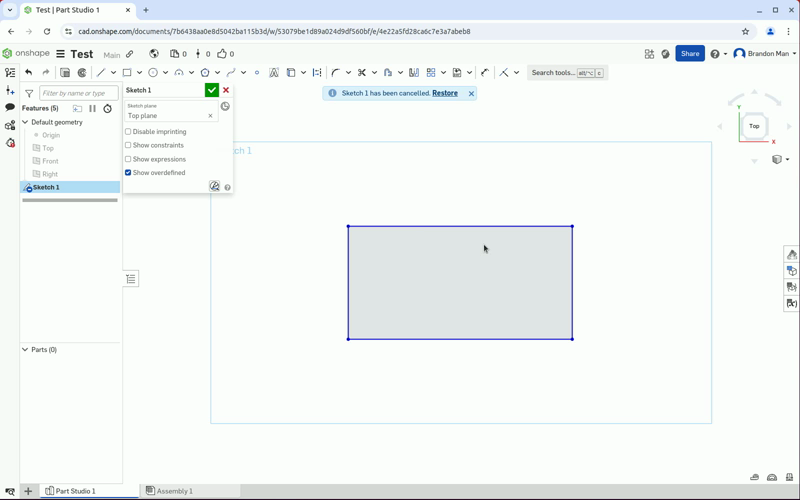
click(484, 244)
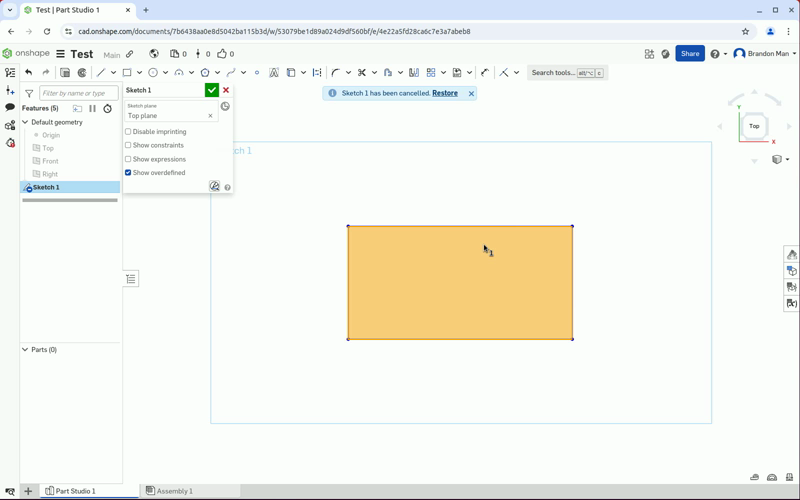
mouse_move(73, 352)
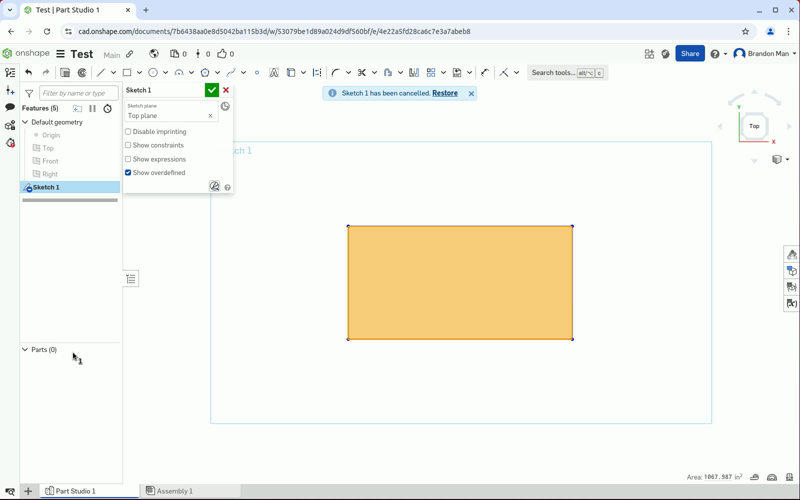
key(shift+y)
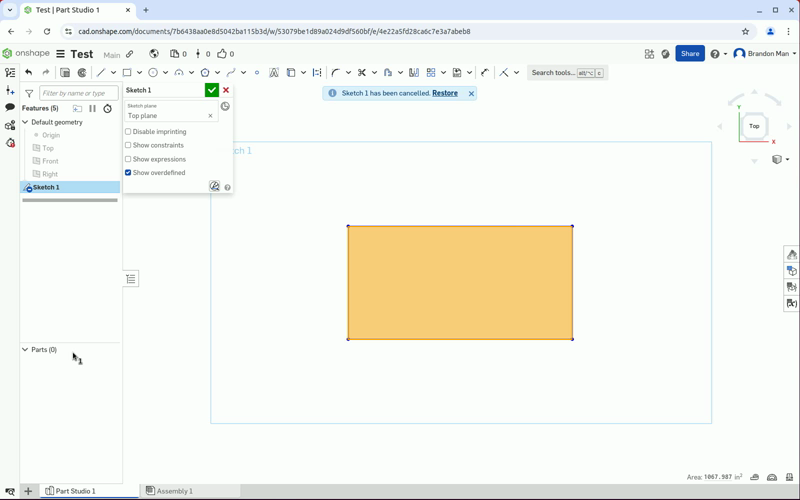
key(shift+e)
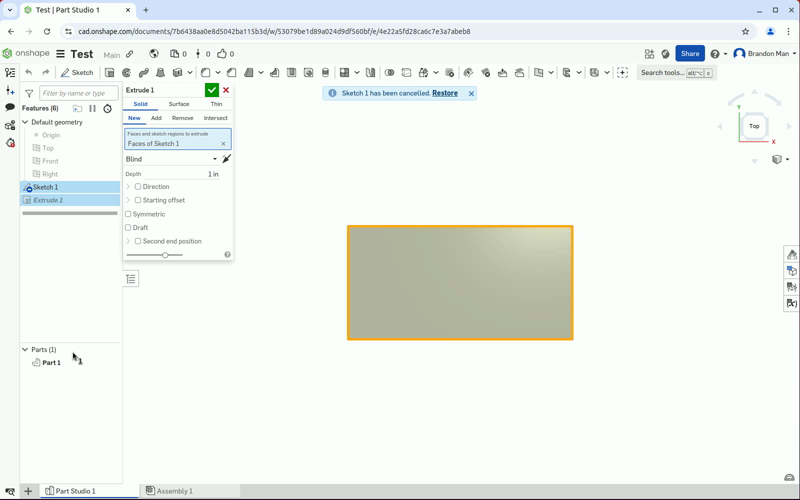
mouse_move(143, 106)
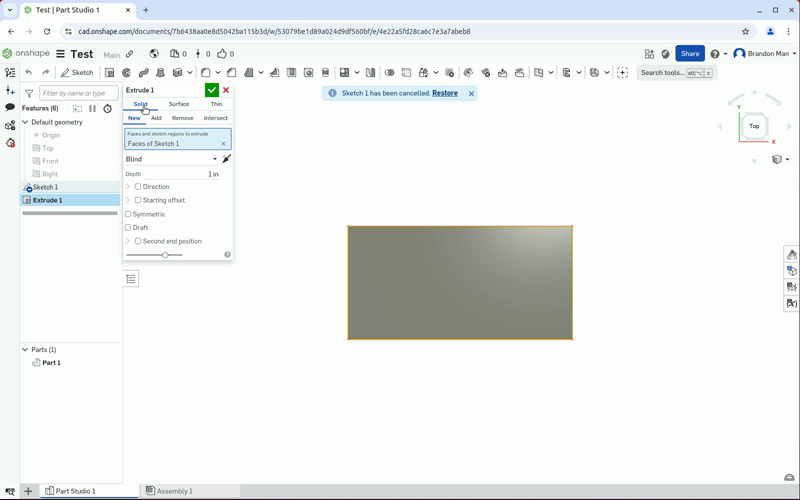
click(143, 106)
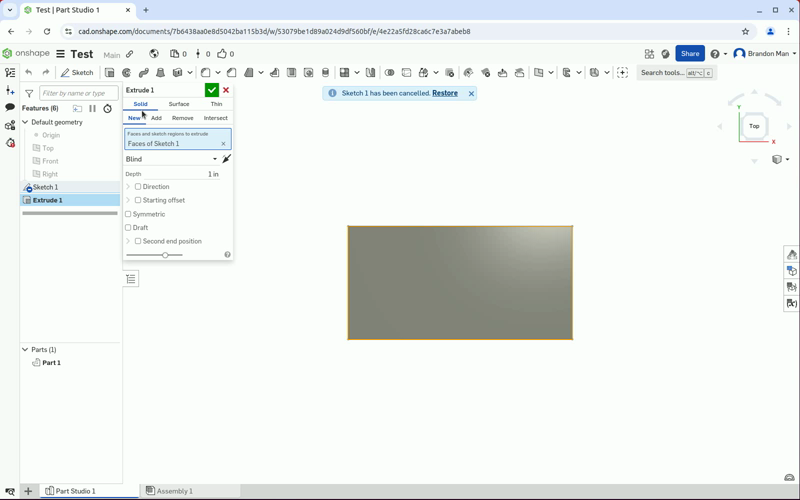
mouse_move(137, 120)
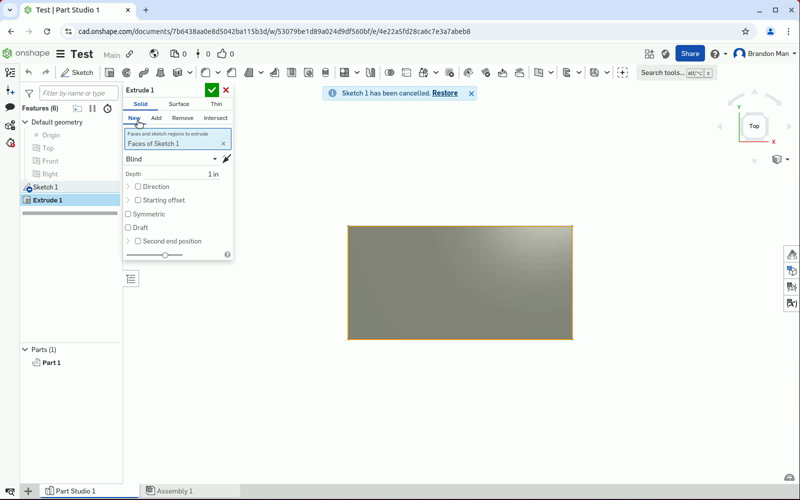
click(137, 120)
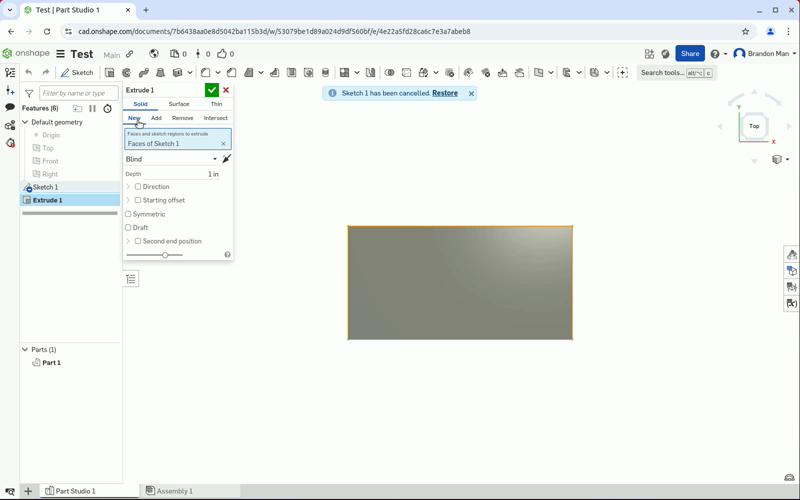
key(tab, 4)
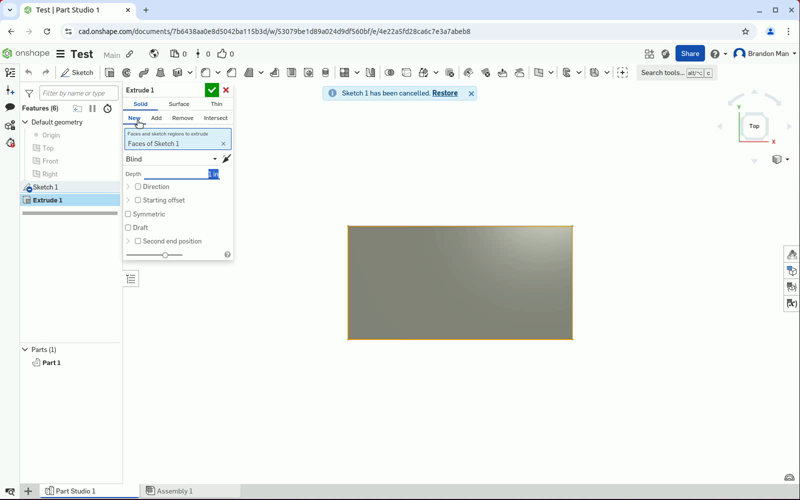
text(17.331)
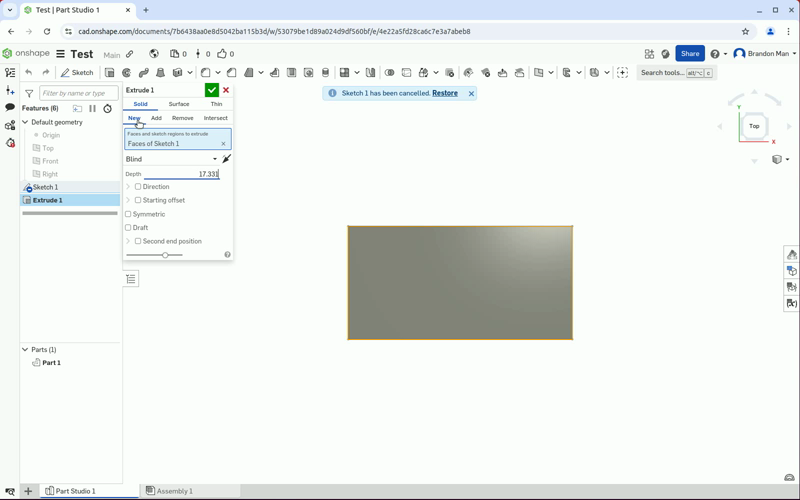
key(enter)
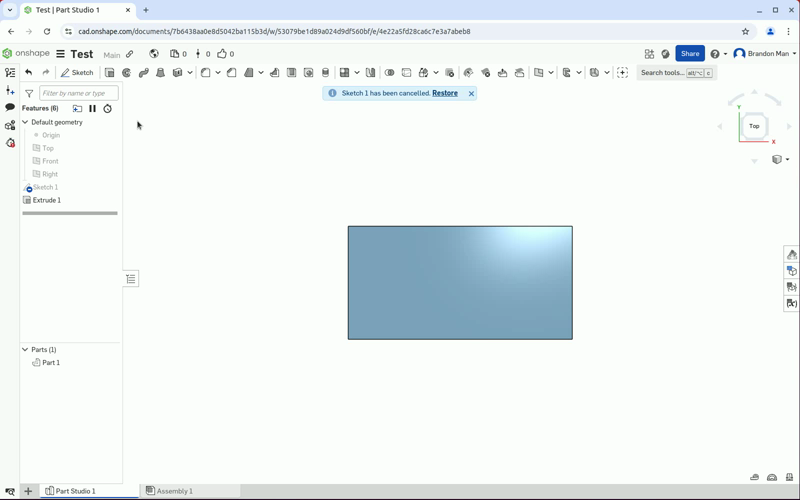
key(shift+h)
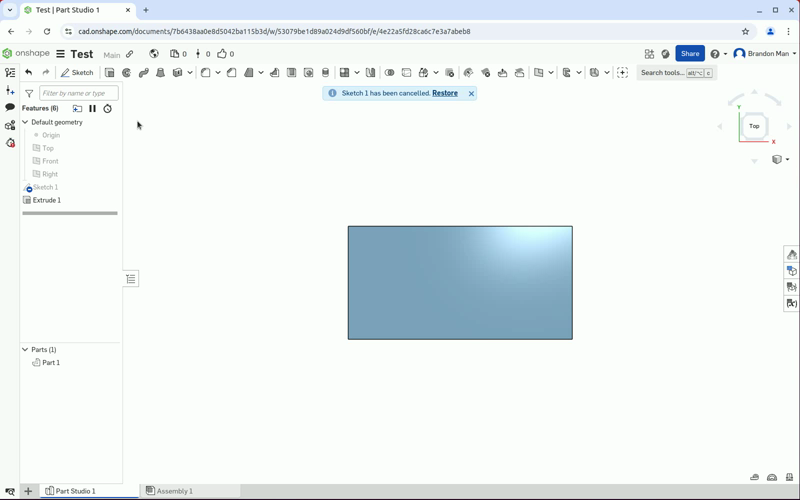
key(shift+h)
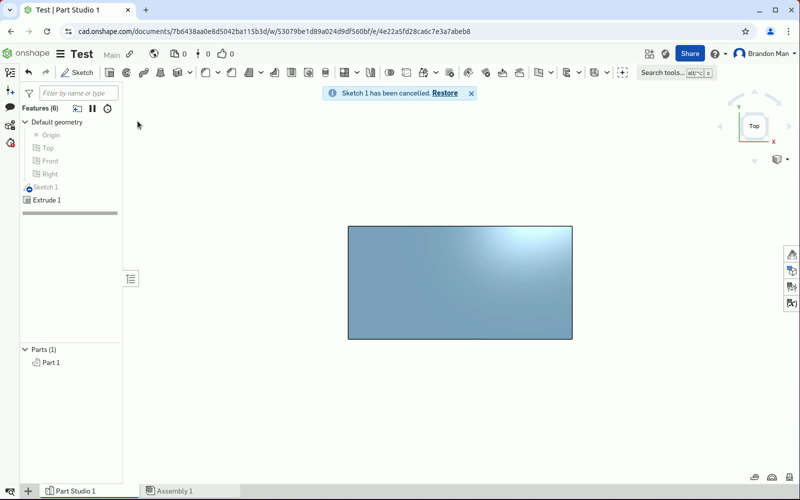
mouse_move(73, 189)
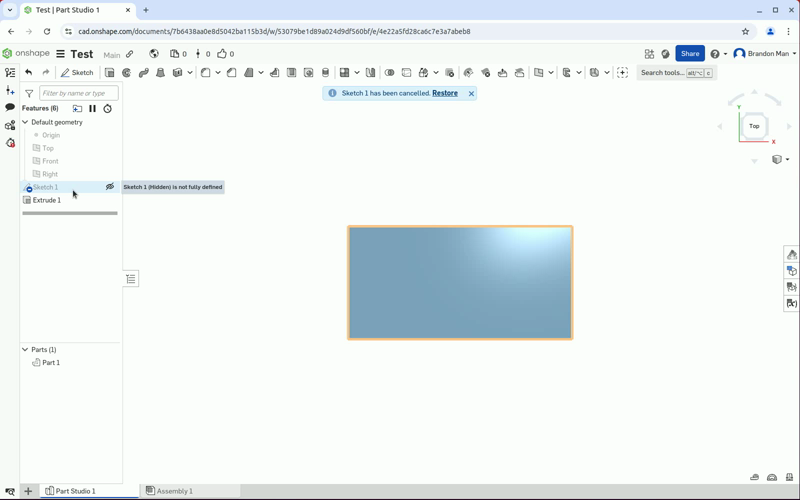
click(73, 189)
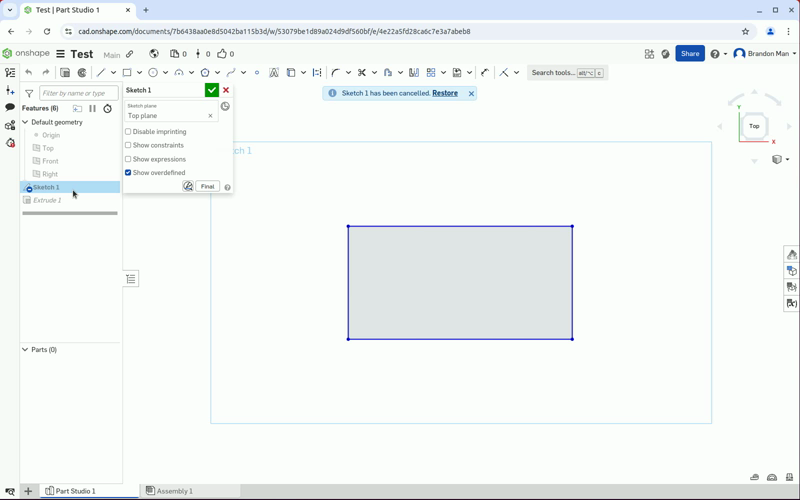
mouse_move(229, 92)
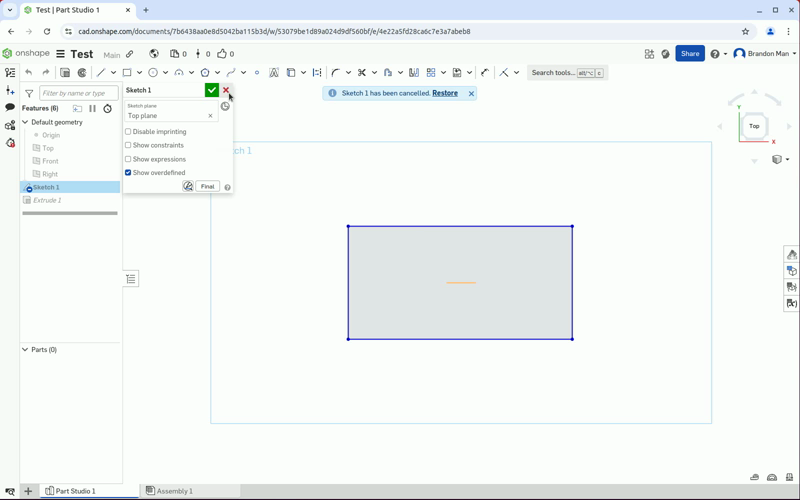
click(229, 92)
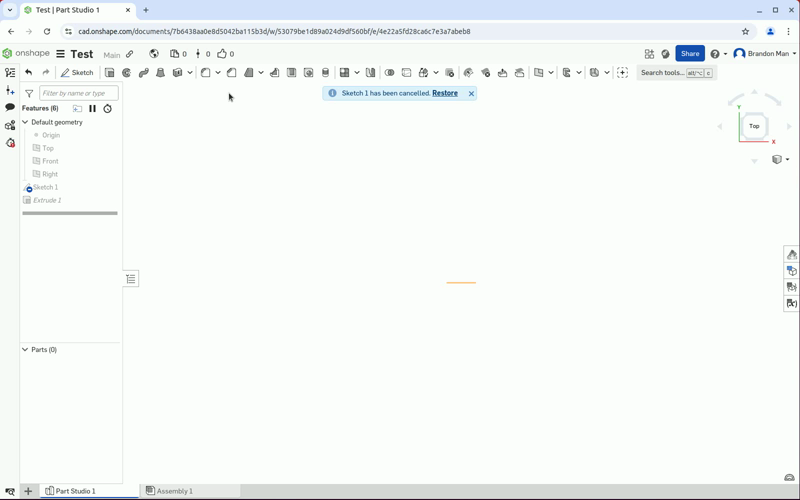
mouse_move(541, 75)
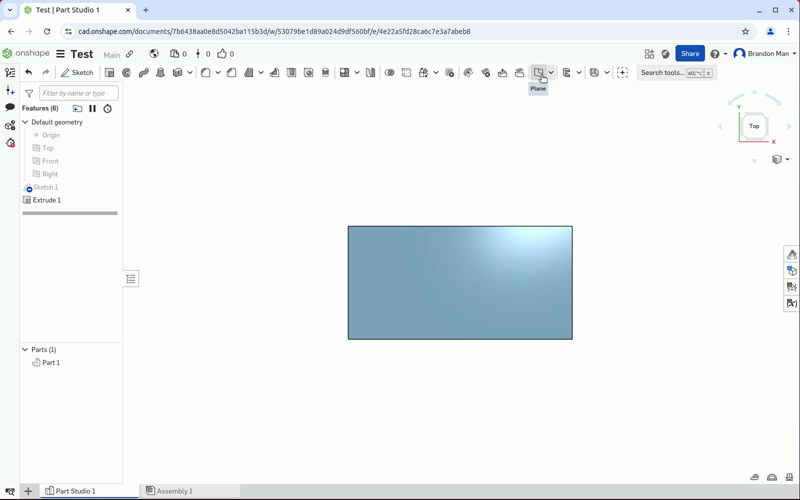
click(541, 75)
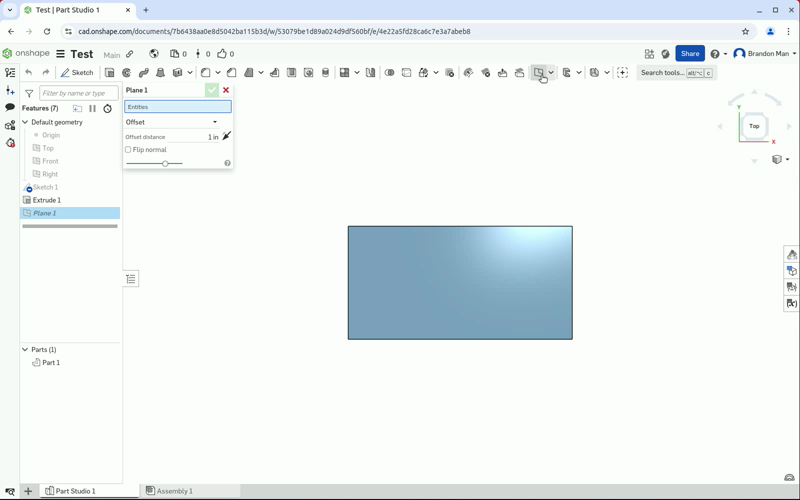
mouse_move(73, 150)
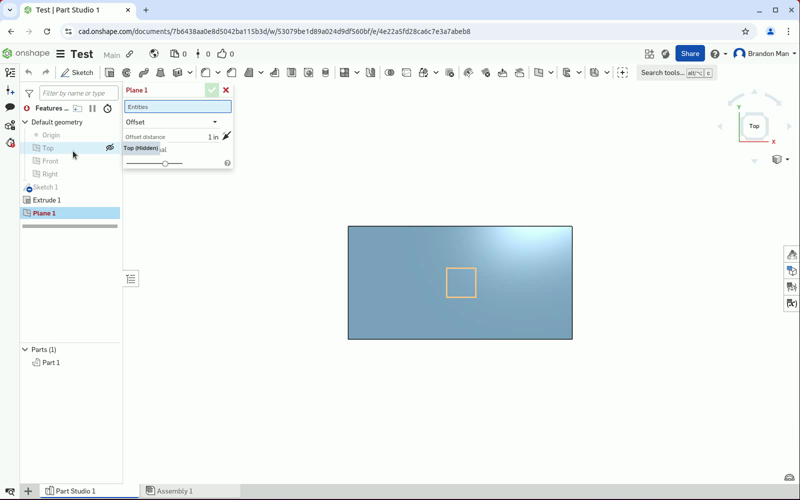
click(73, 150)
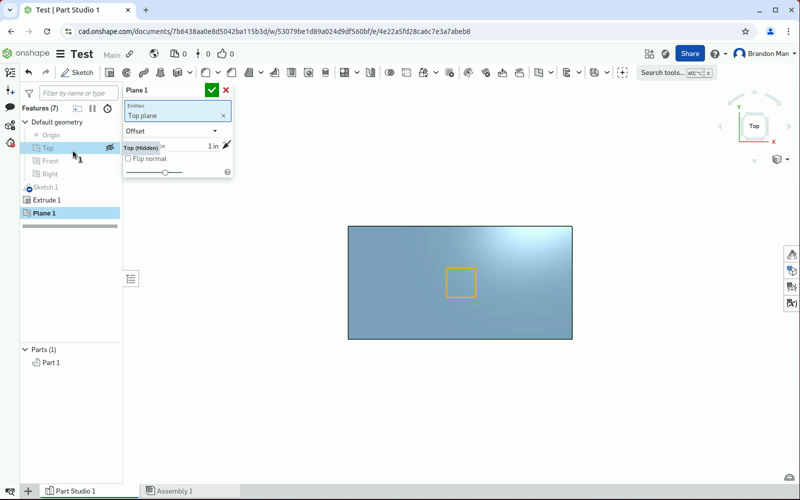
key(tab, 2)
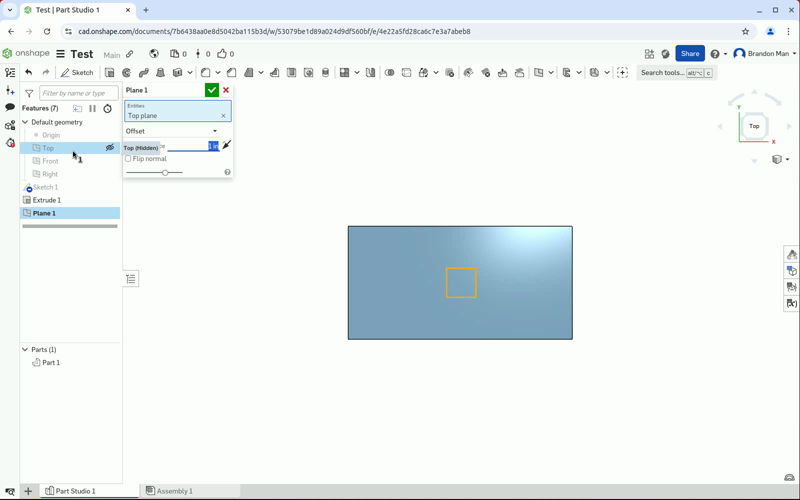
text(17.316)
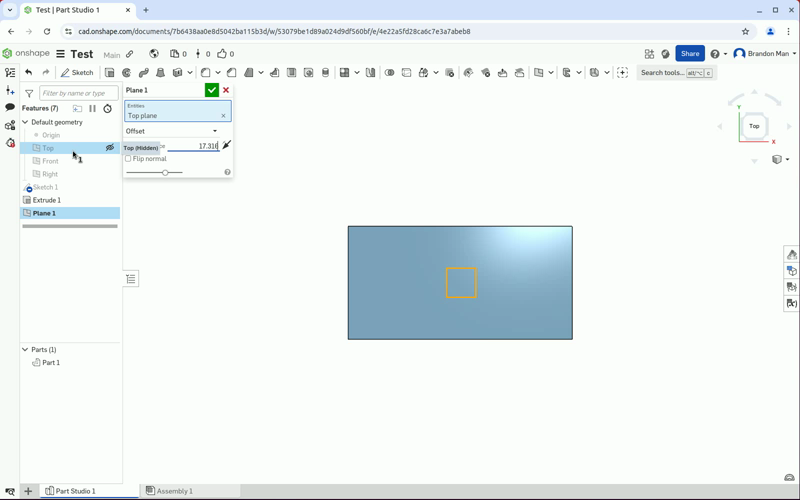
key(enter, 2)
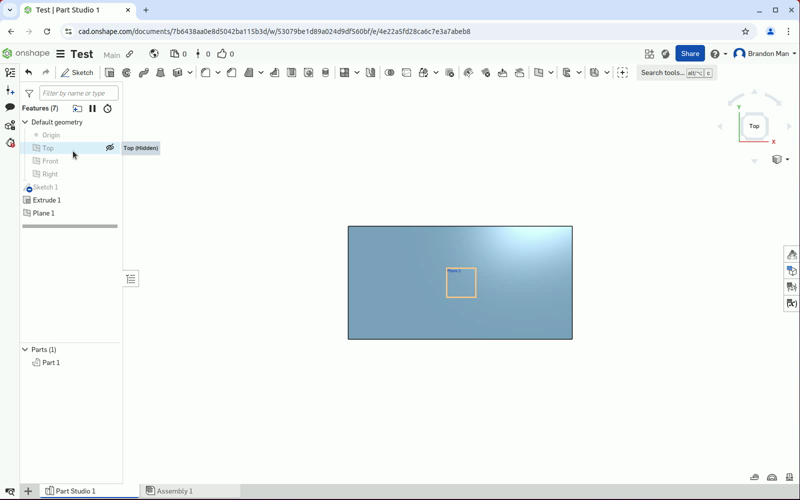
key(shift+s)
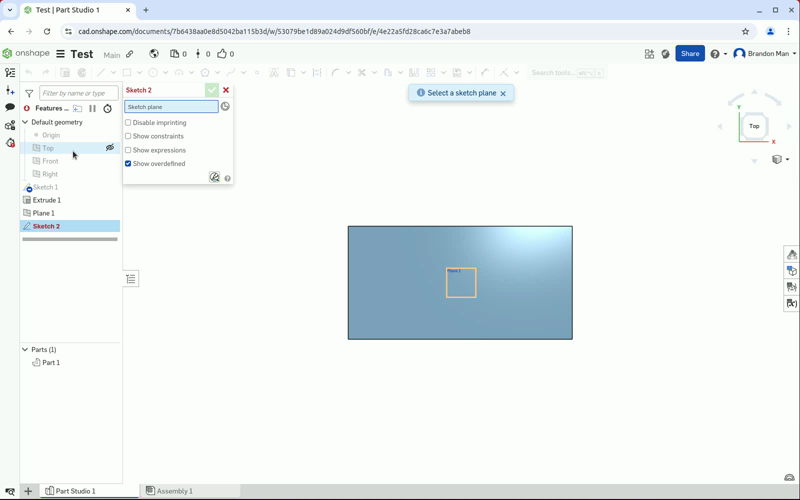
mouse_move(73, 215)
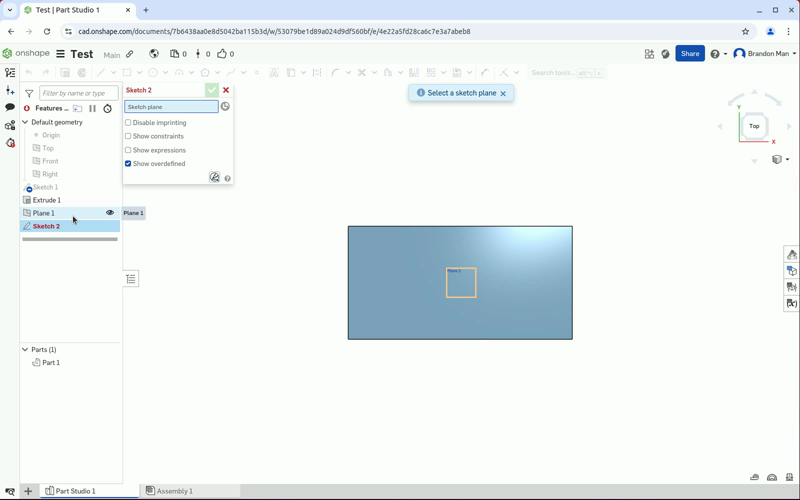
click(73, 215)
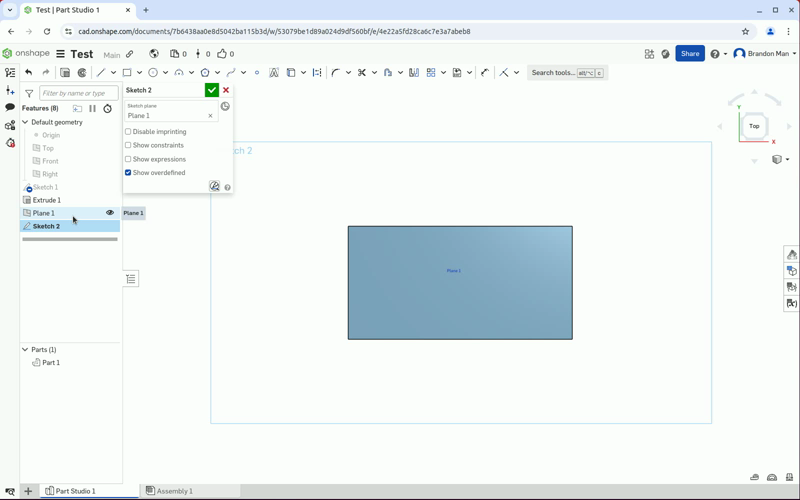
mouse_move(73, 352)
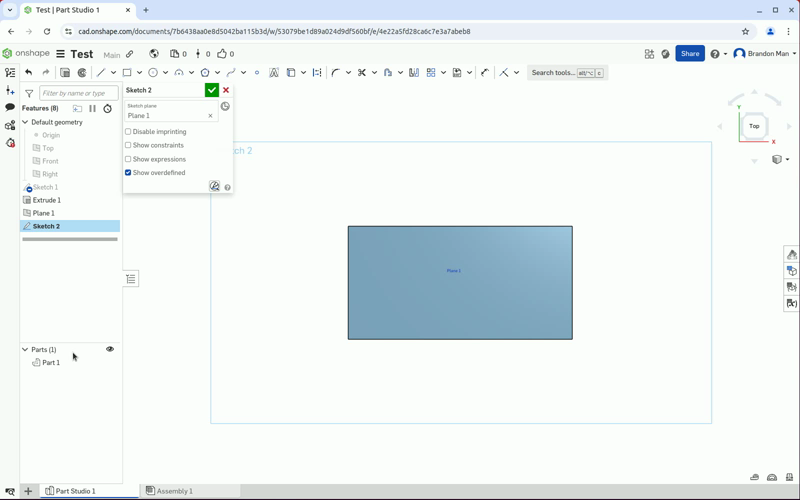
key(y)
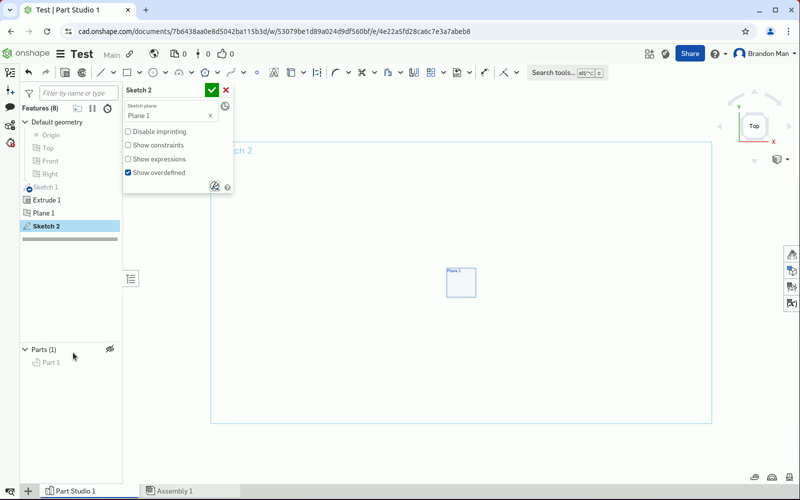
key(l)
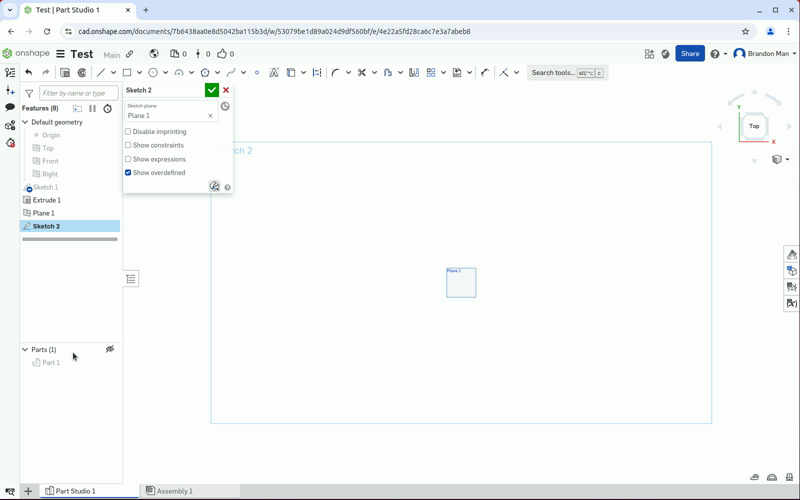
key_down(shift)
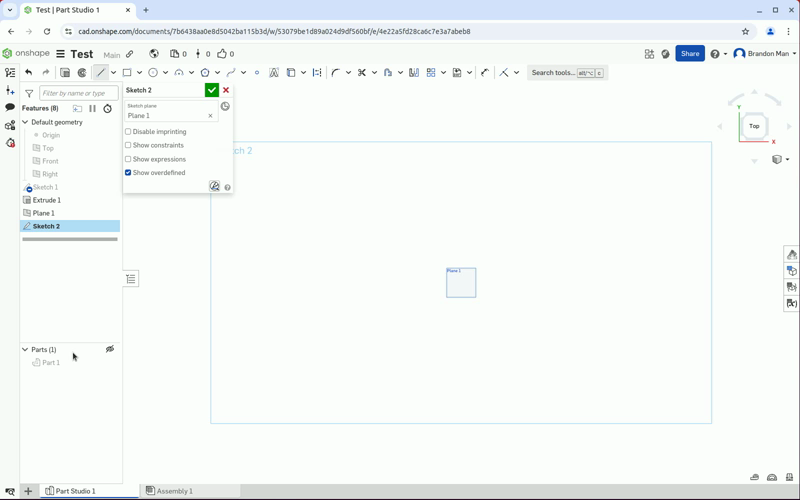
mouse_move(359, 327)
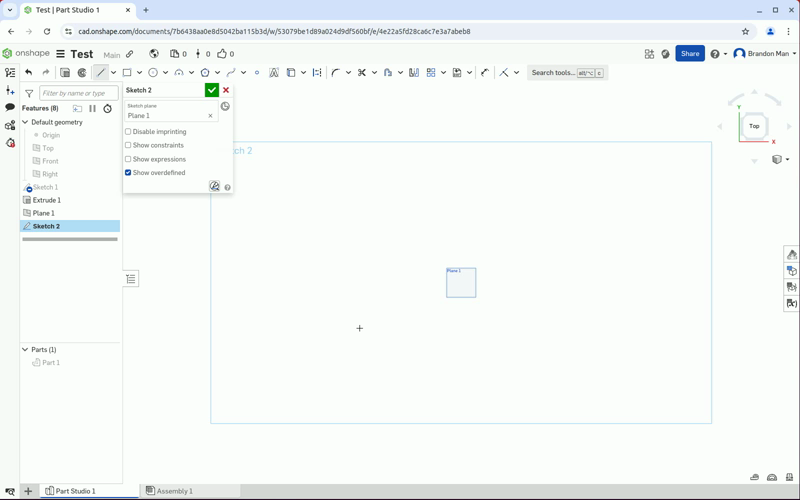
click(359, 327)
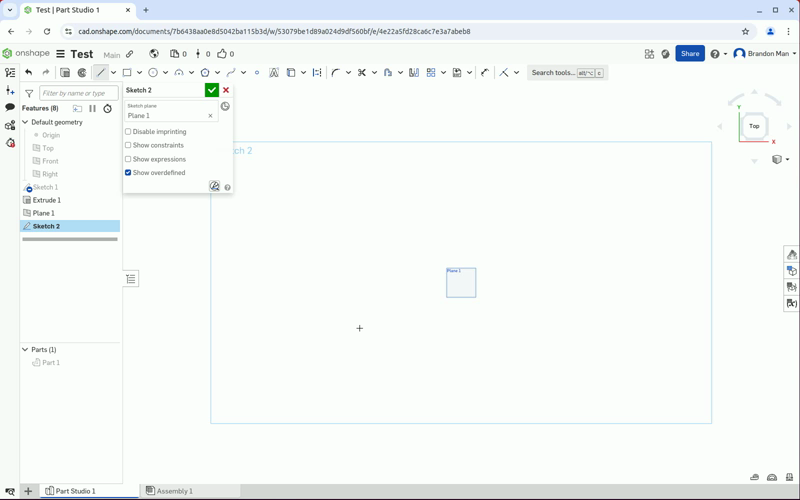
key_up(shift)
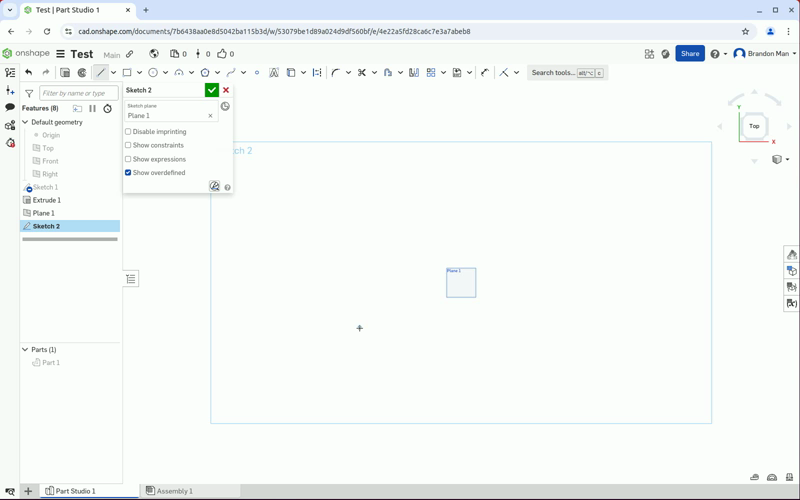
key_down(shift)
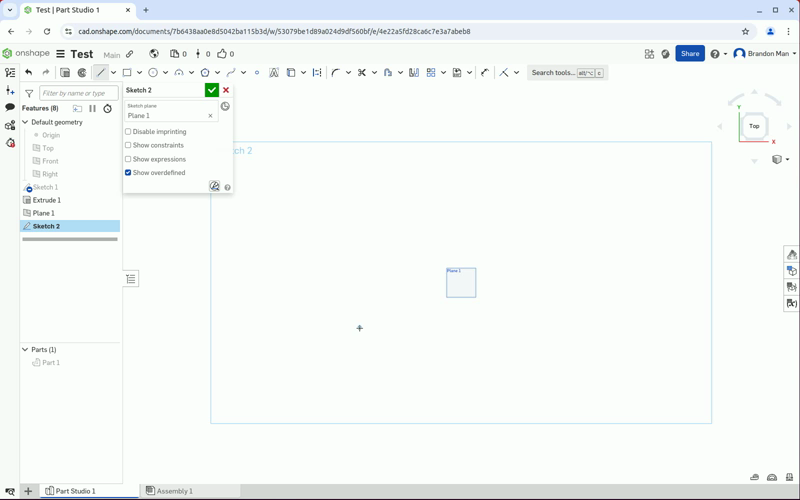
mouse_move(561, 327)
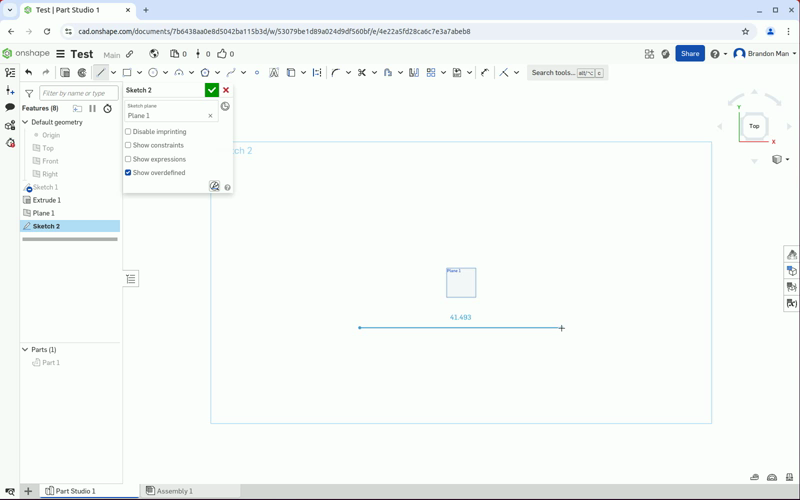
click(561, 327)
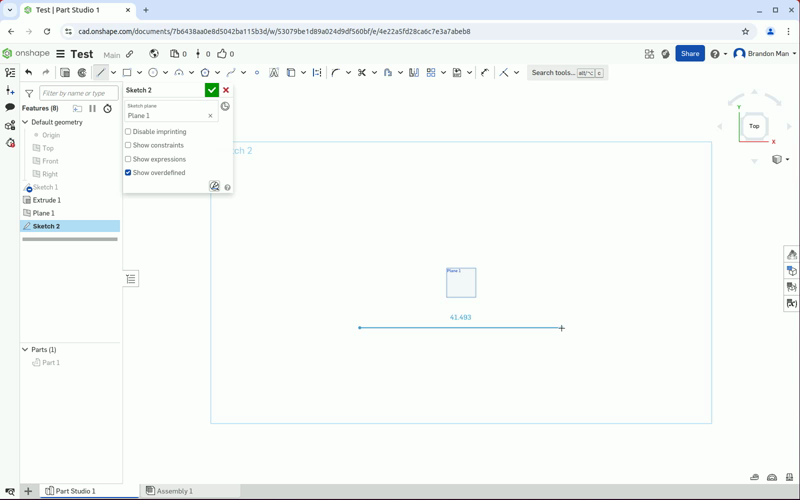
key_up(shift)
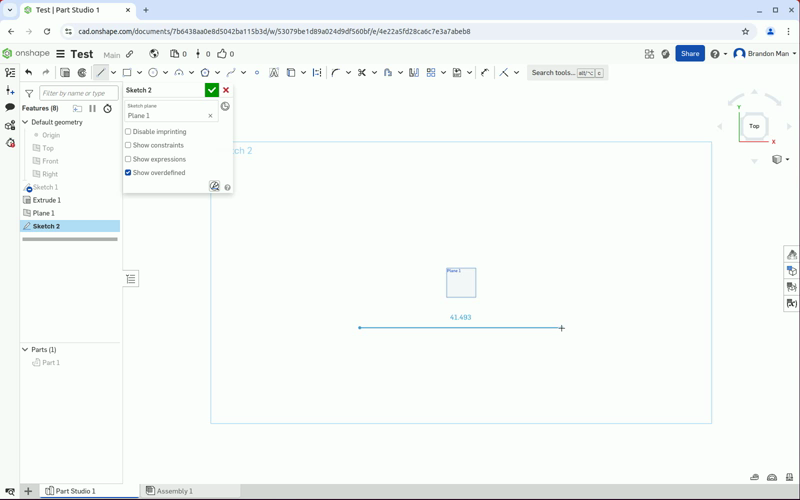
key_down(shift)
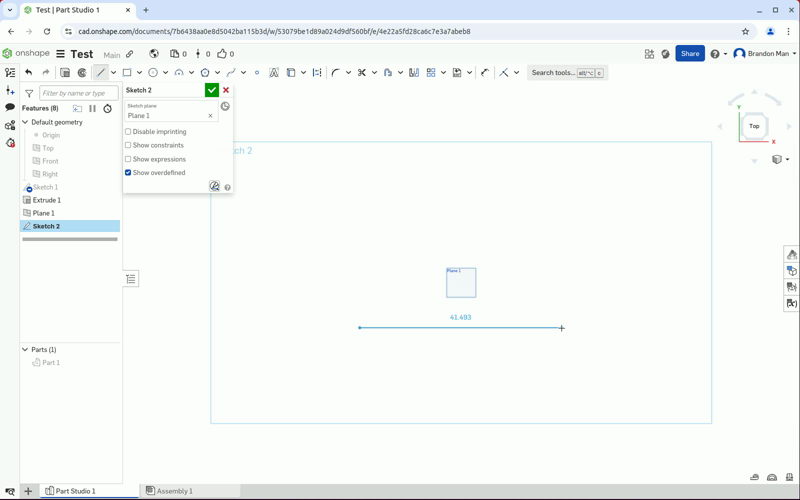
mouse_move(561, 238)
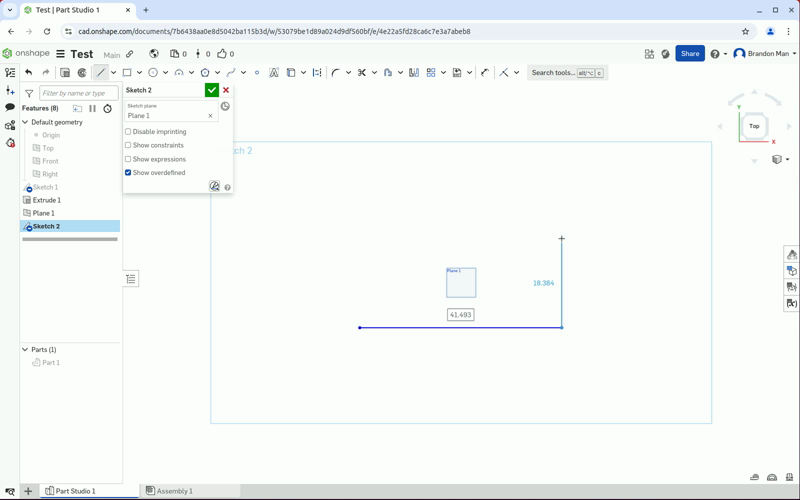
click(561, 238)
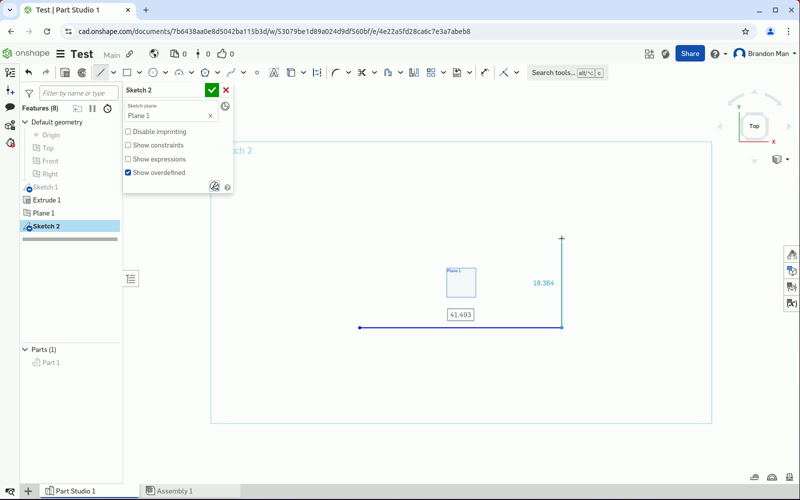
key_up(shift)
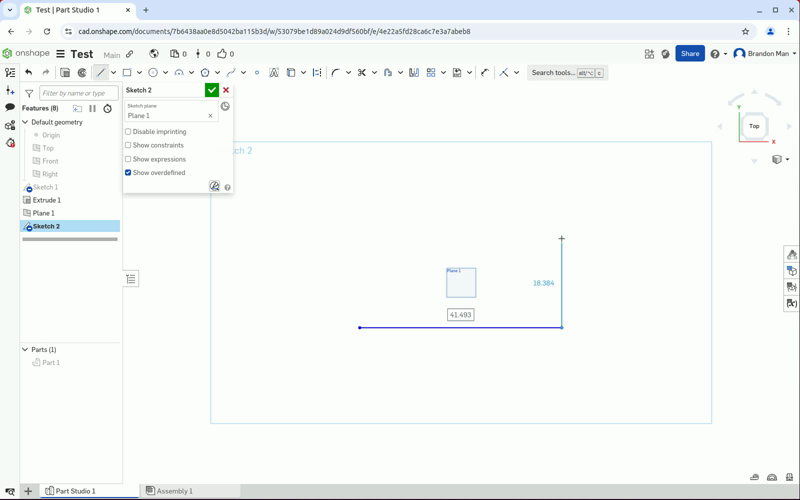
key_down(shift)
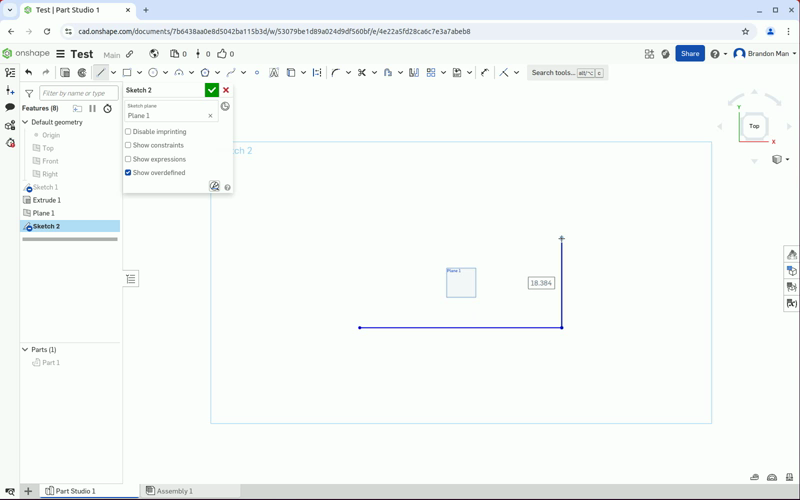
mouse_move(359, 238)
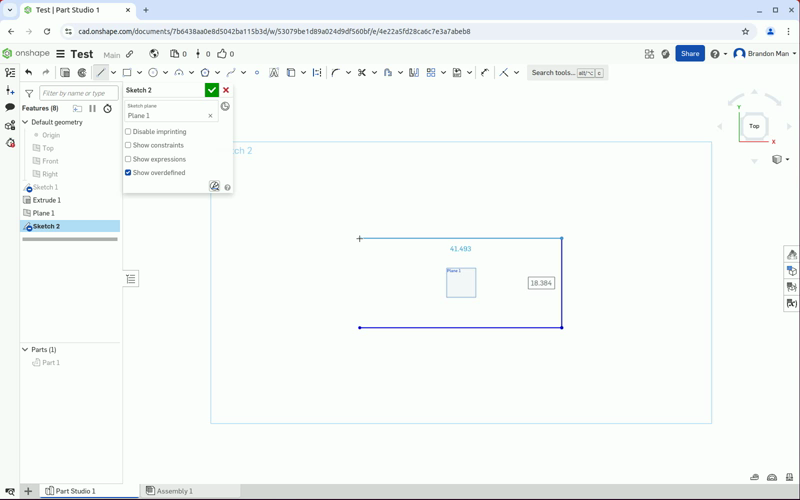
click(359, 238)
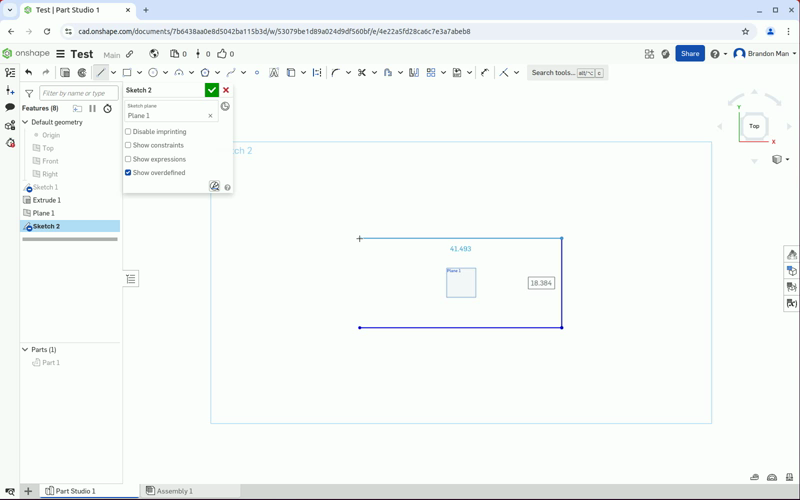
key_up(shift)
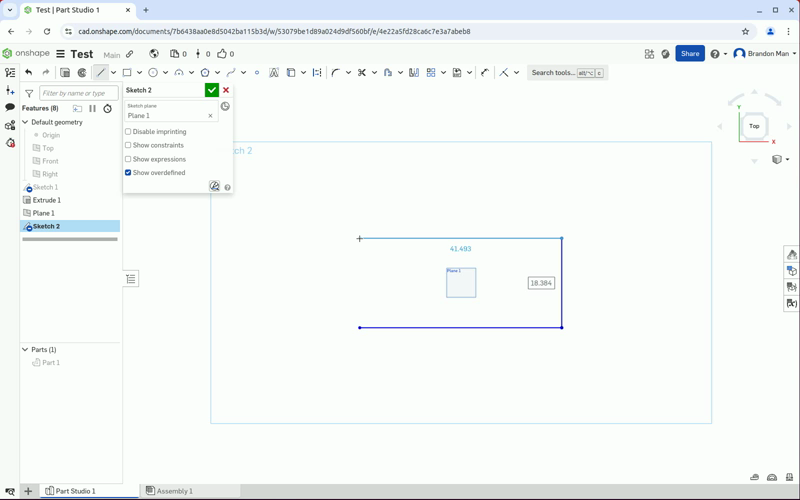
key_down(shift)
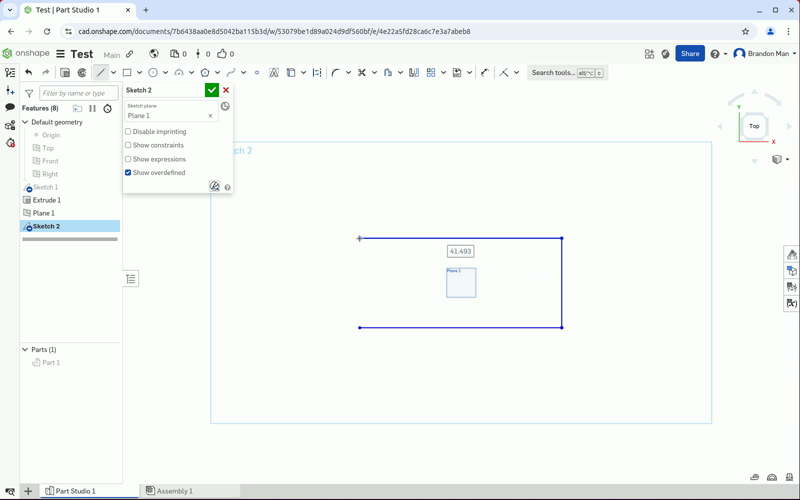
mouse_move(359, 327)
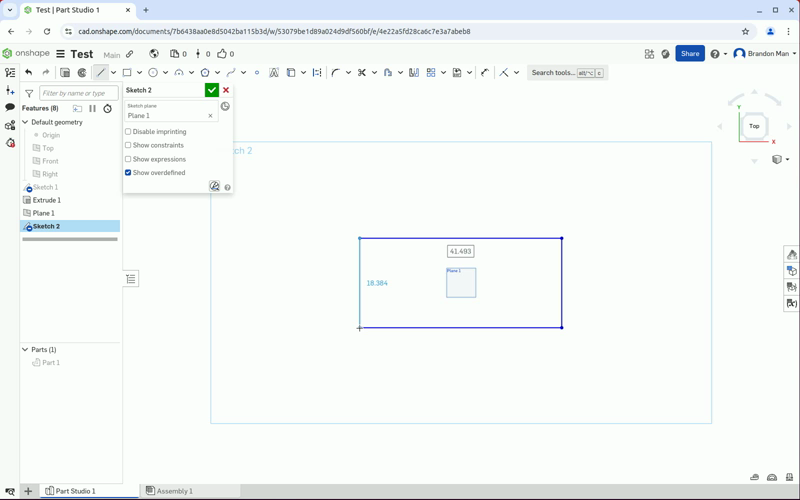
key_up(shift)
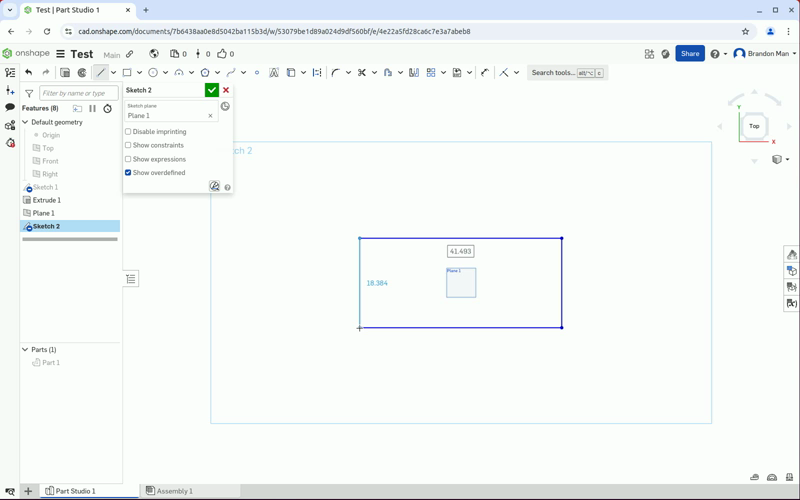
click(359, 327)
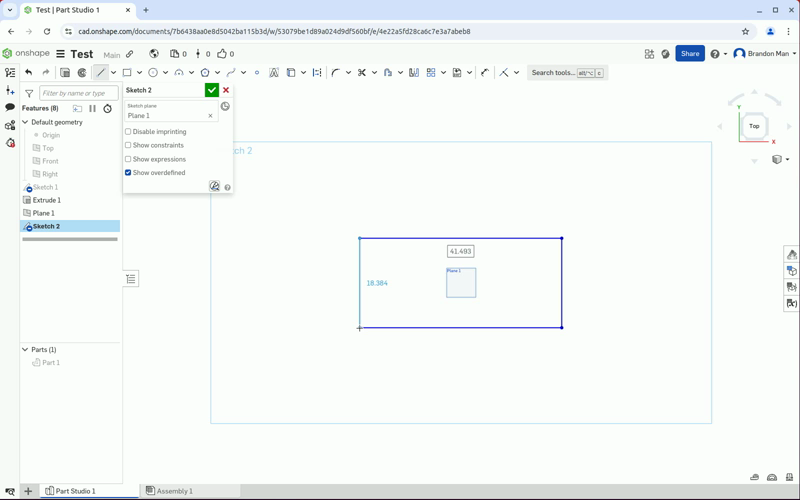
key(esc)
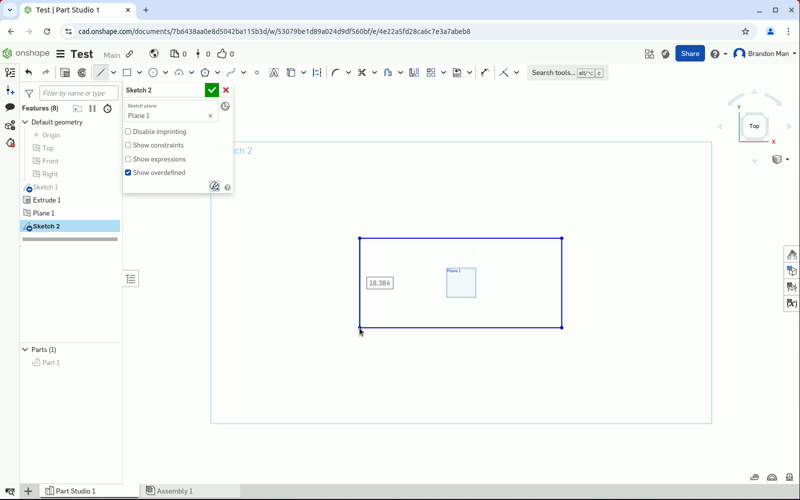
mouse_move(464, 301)
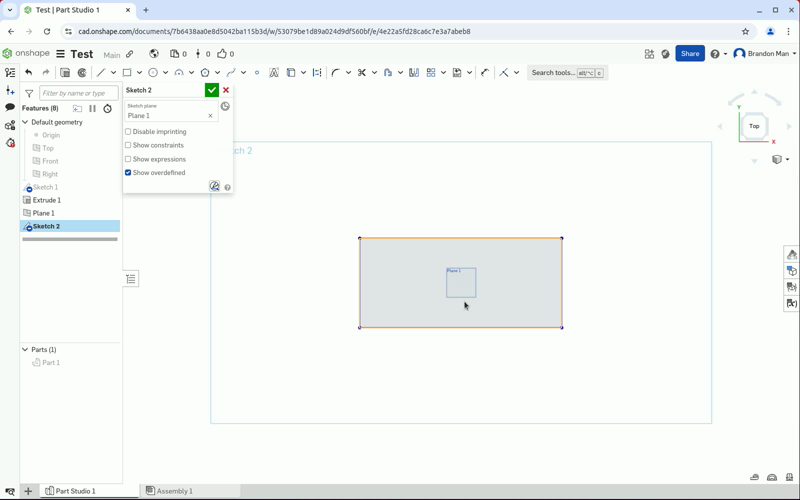
click(464, 301)
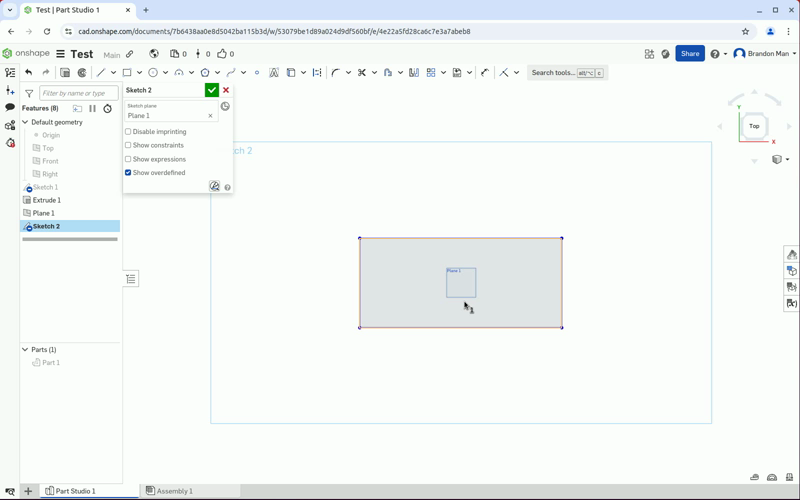
mouse_move(73, 352)
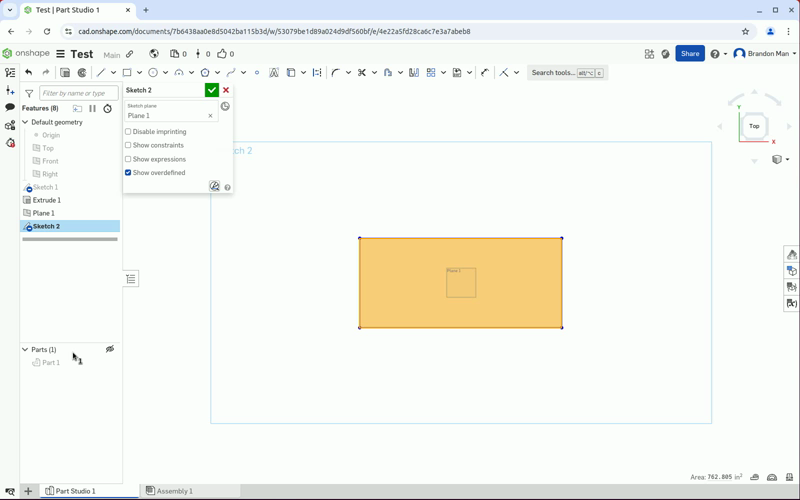
key(shift+y)
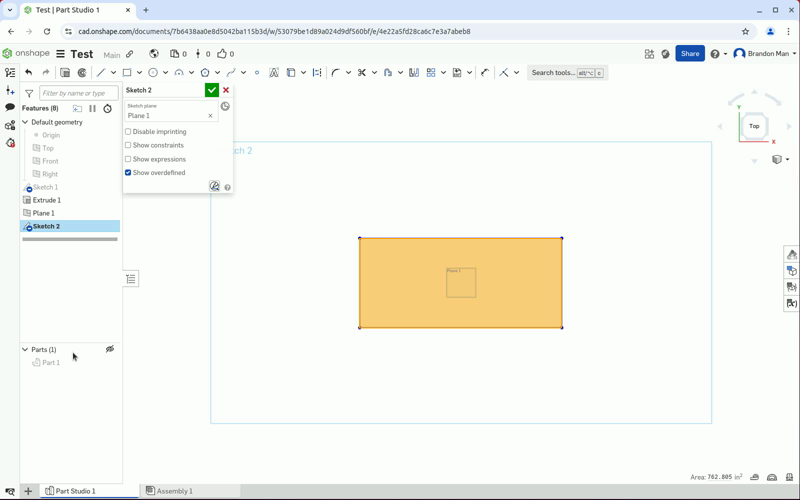
key(shift+e)
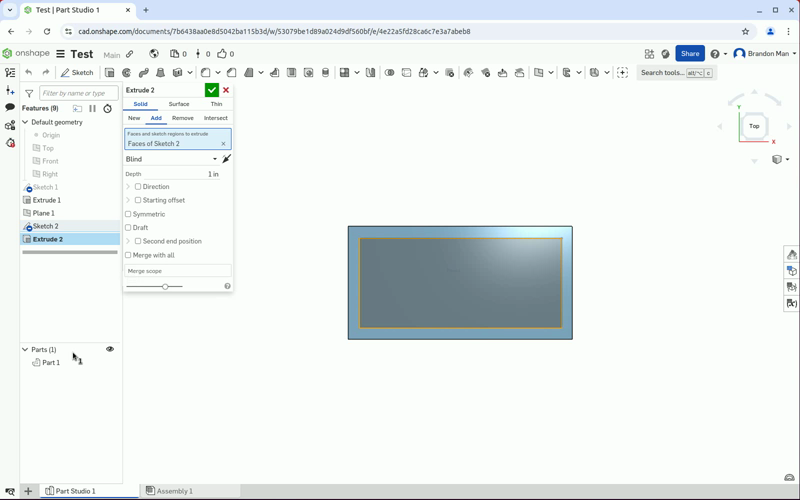
mouse_move(143, 106)
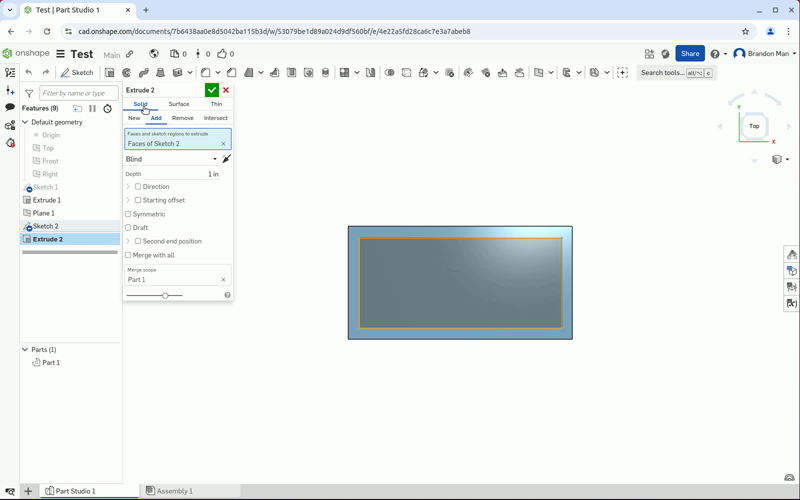
click(143, 106)
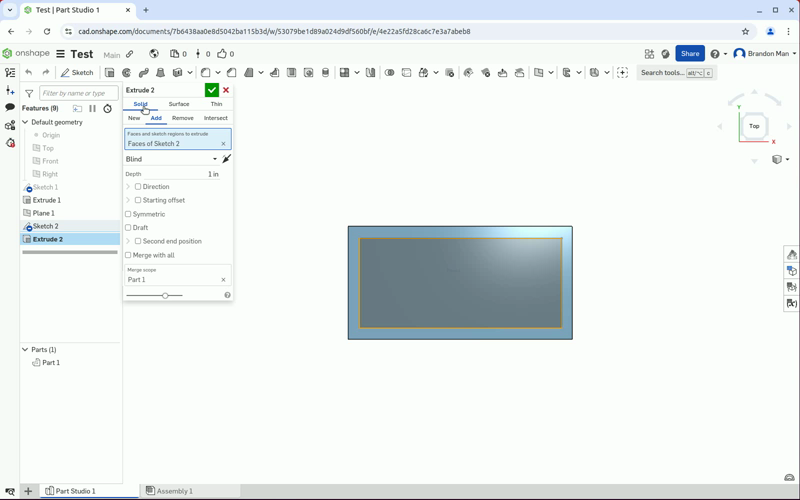
mouse_move(186, 120)
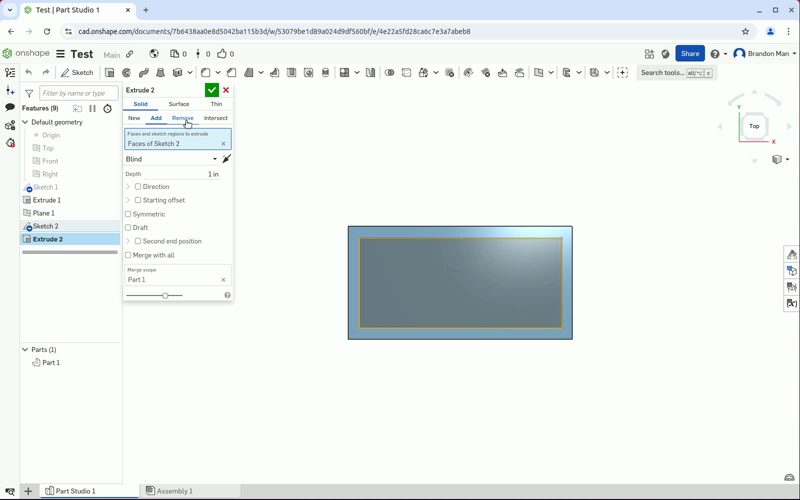
click(186, 120)
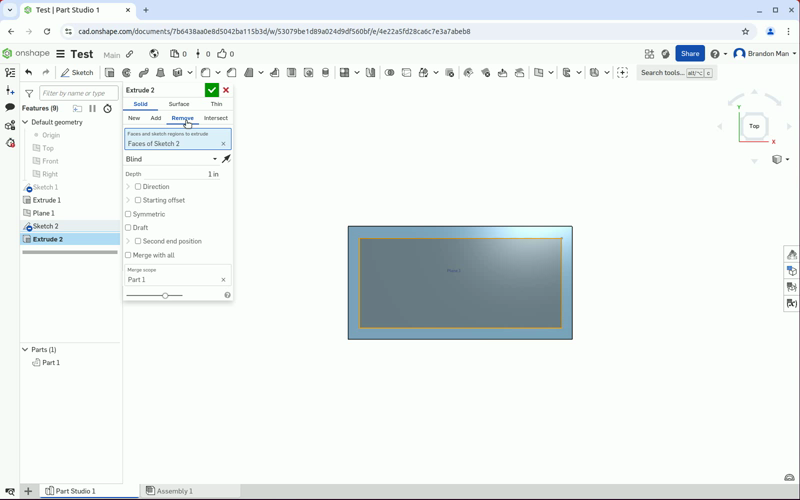
key(tab, 4)
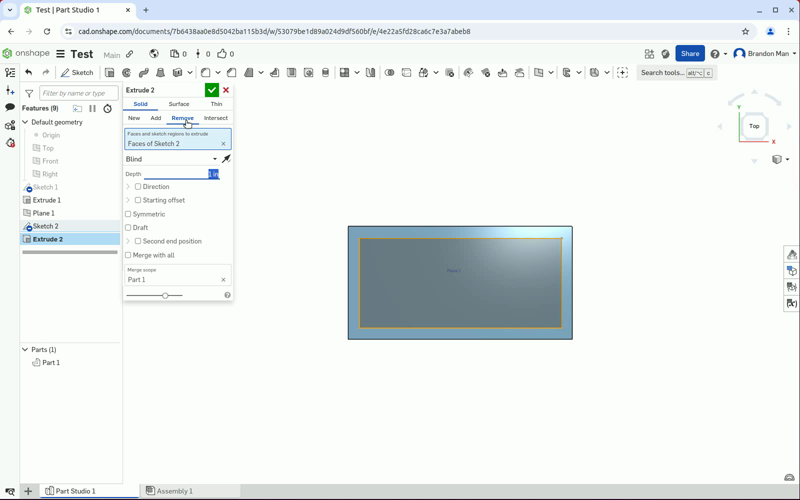
text(14.924)
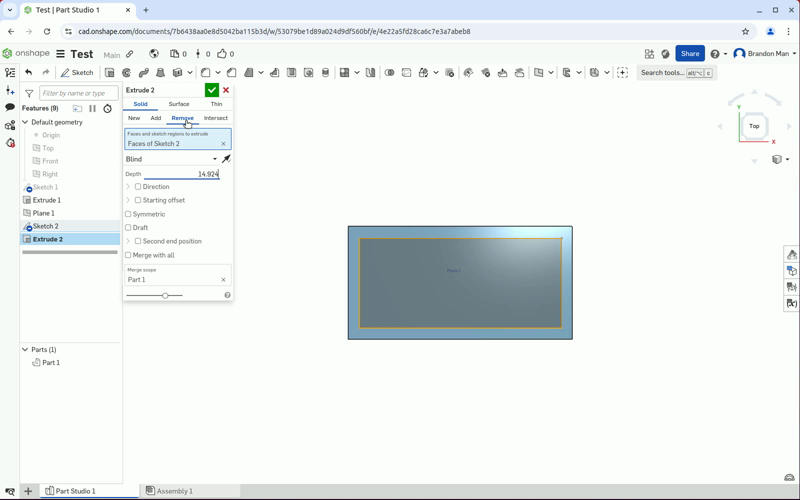
key(tab, 6)
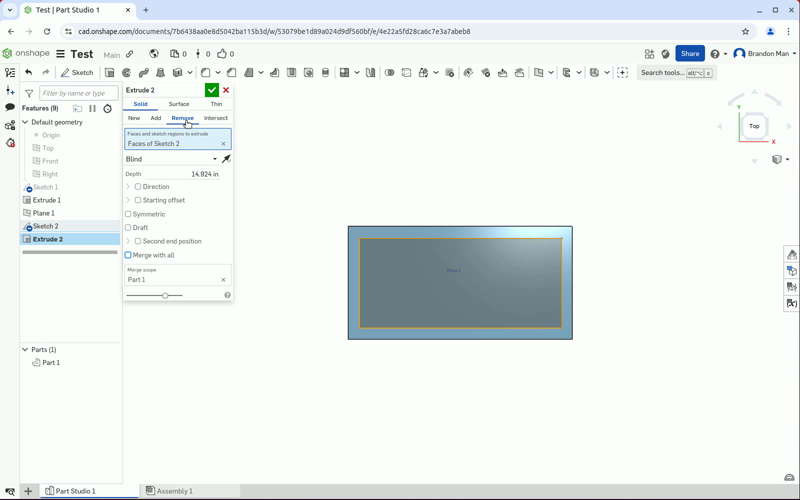
key(space)
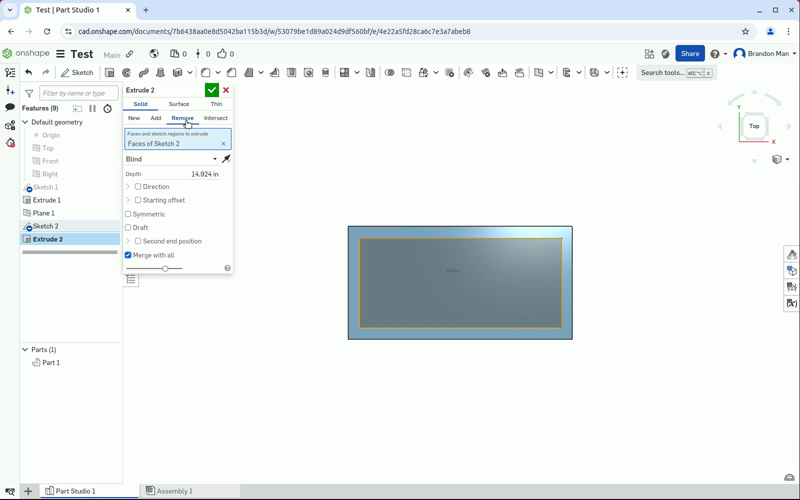
key(enter)
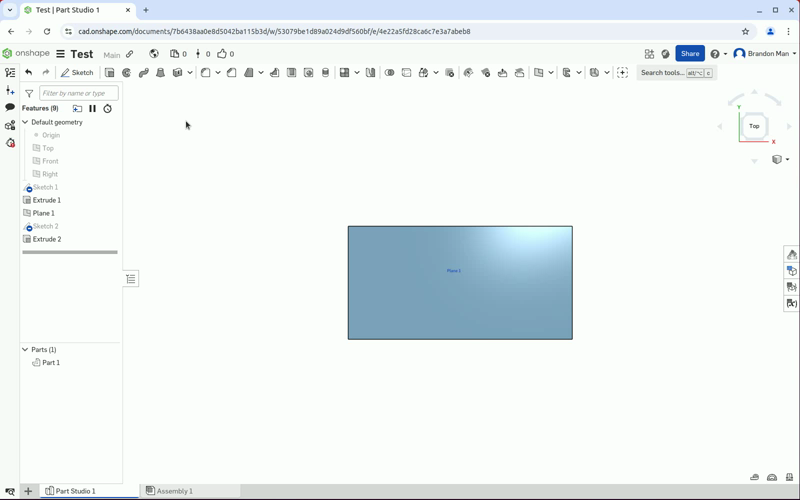
key(shift+h)
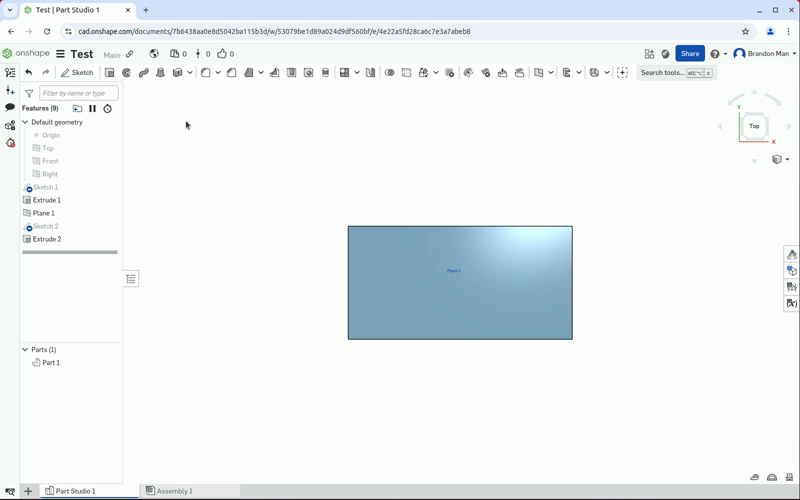
key(shift+h)
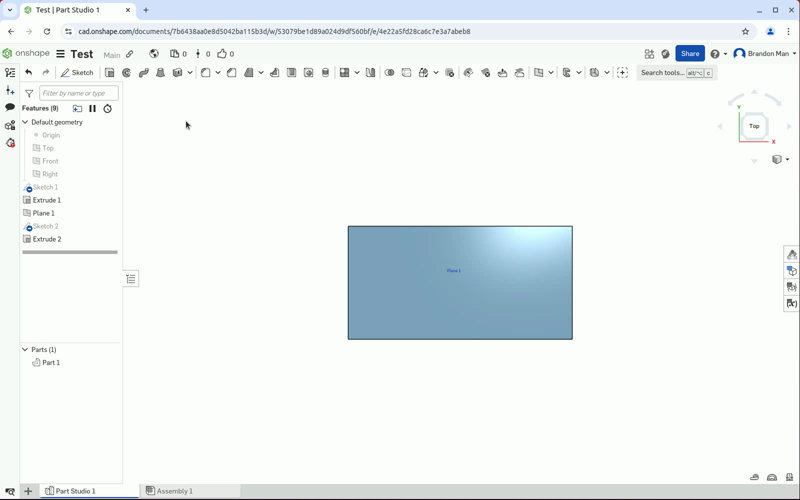
mouse_move(73, 189)
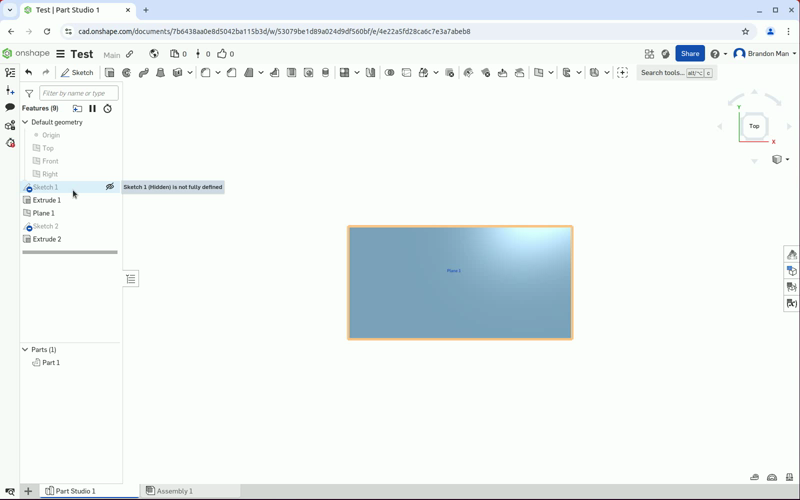
click(73, 189)
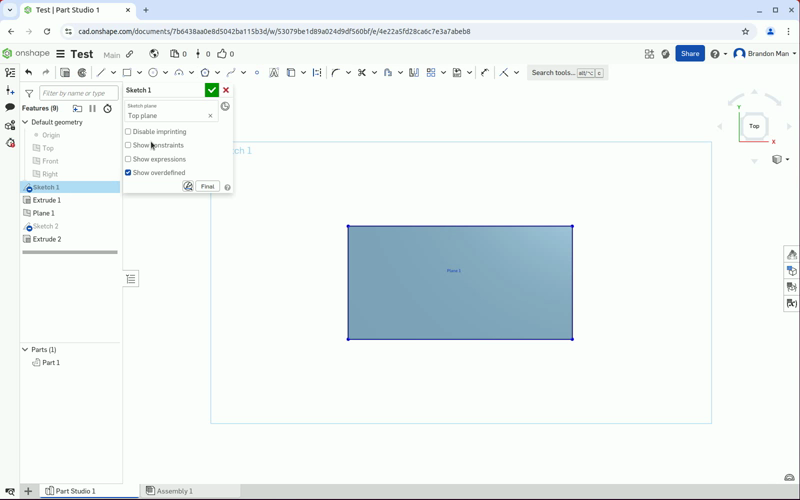
mouse_move(229, 92)
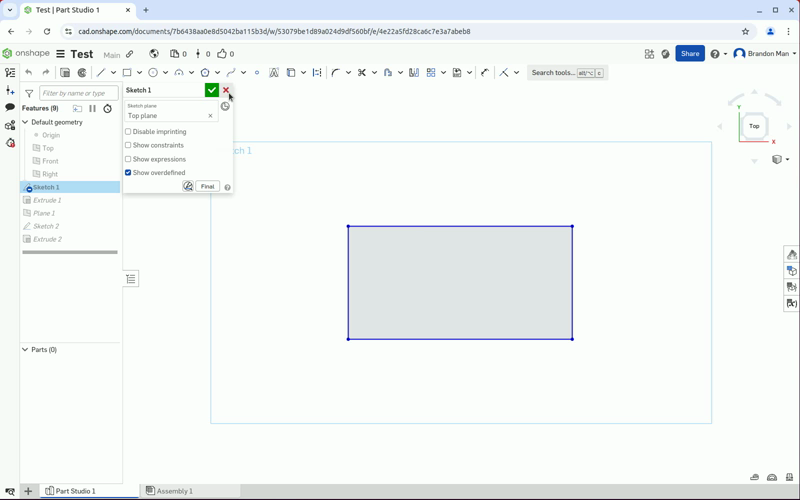
click(229, 92)
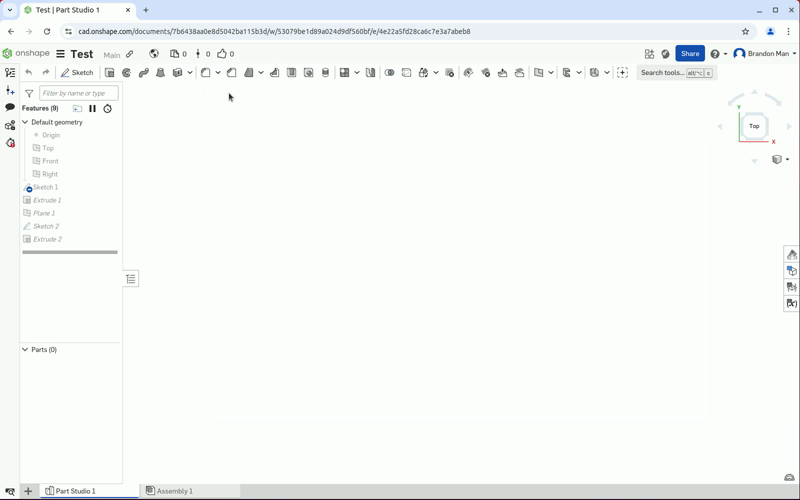
key(shift+s)
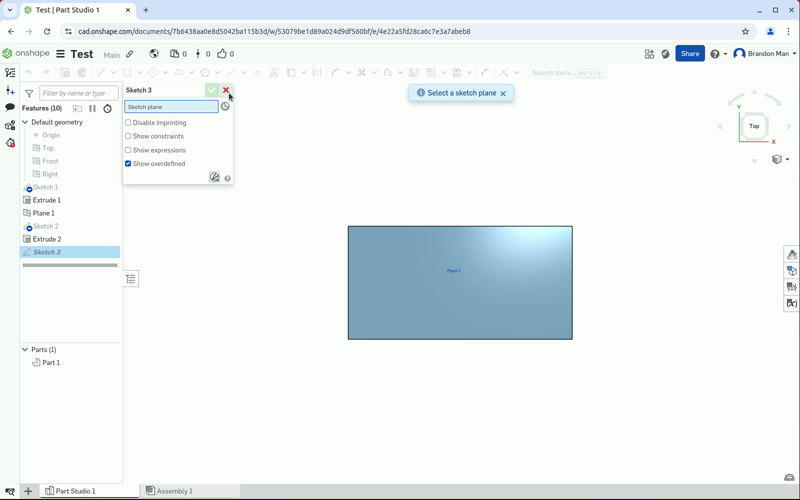
mouse_move(73, 215)
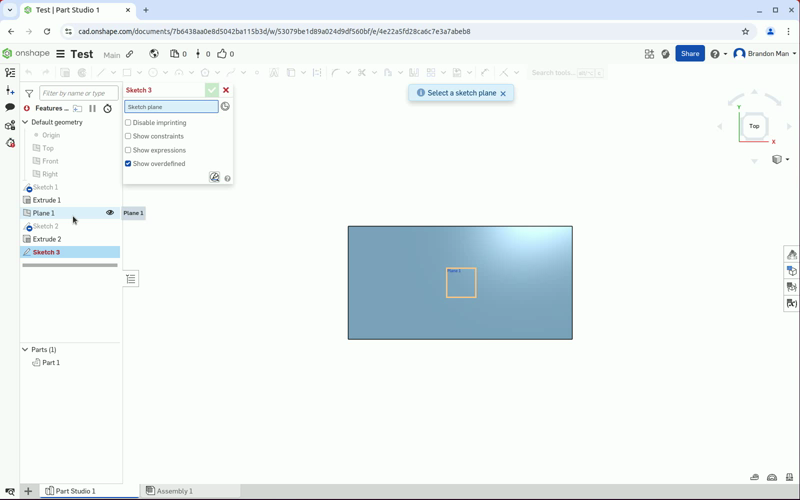
click(73, 215)
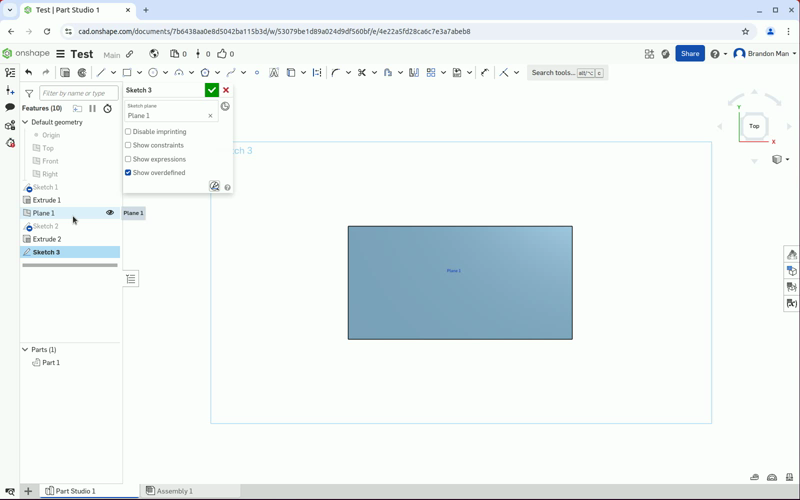
mouse_move(73, 352)
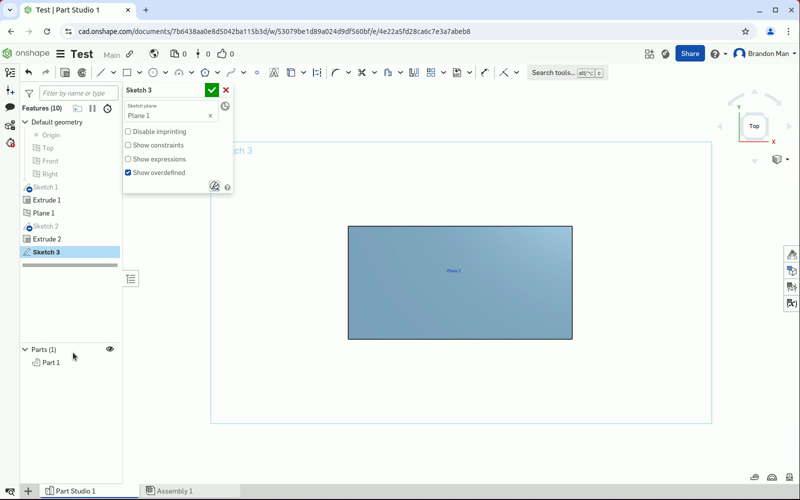
key(y)
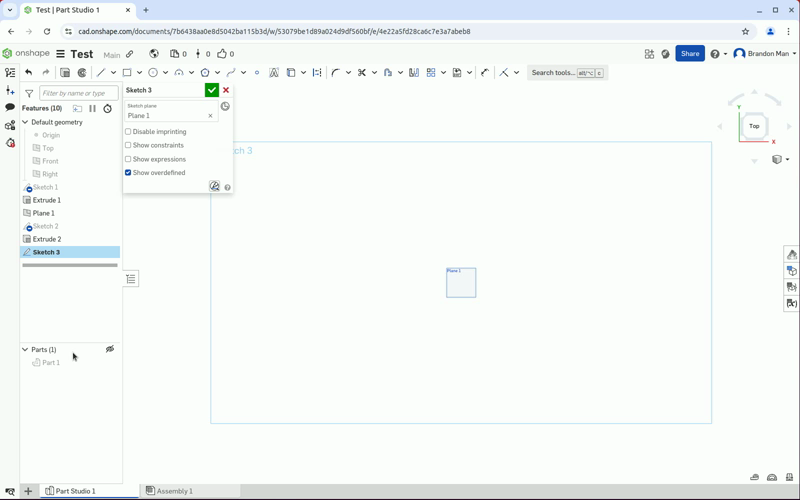
key(c)
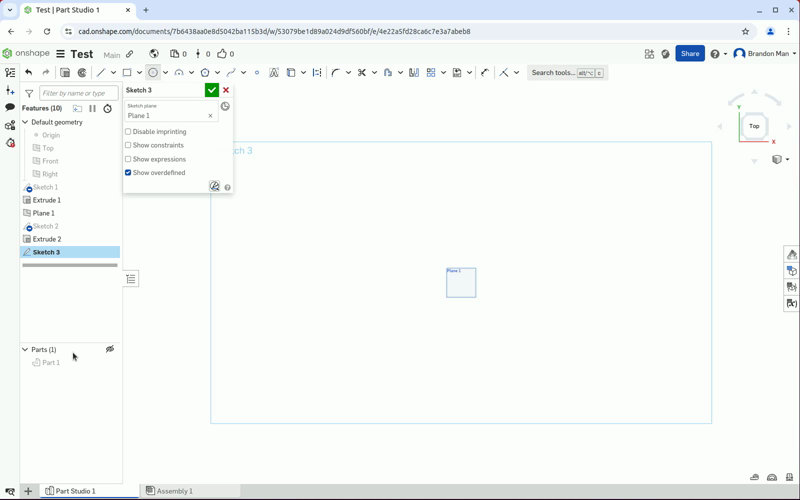
key_down(shift)
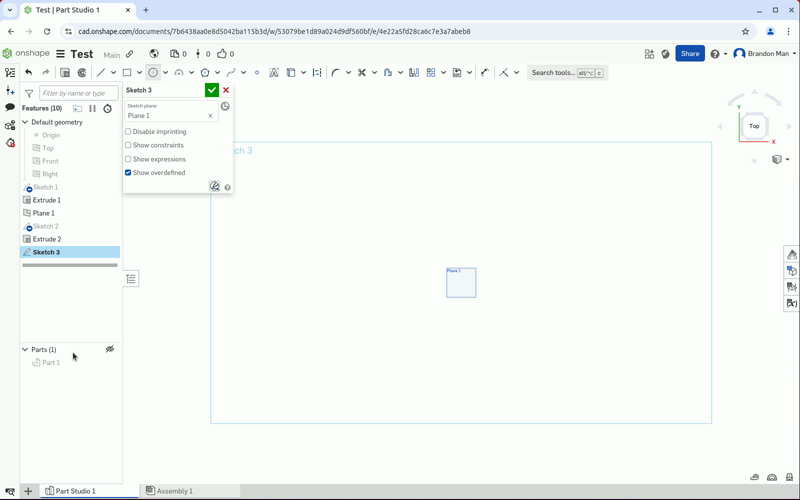
mouse_move(377, 232)
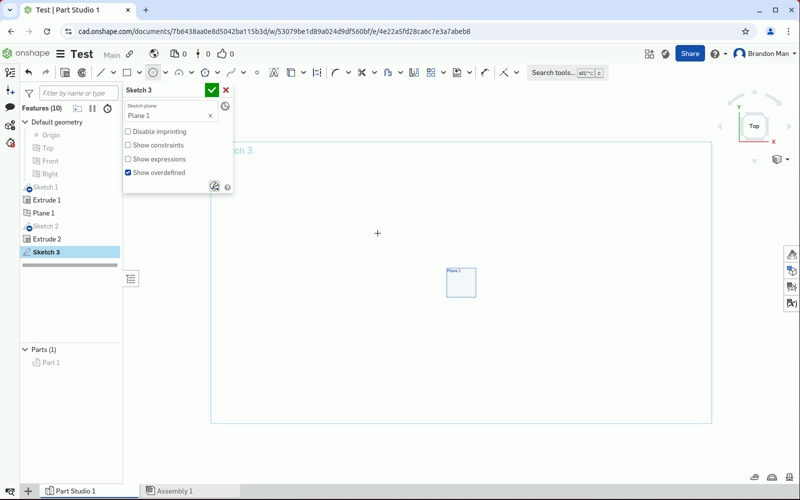
click(377, 232)
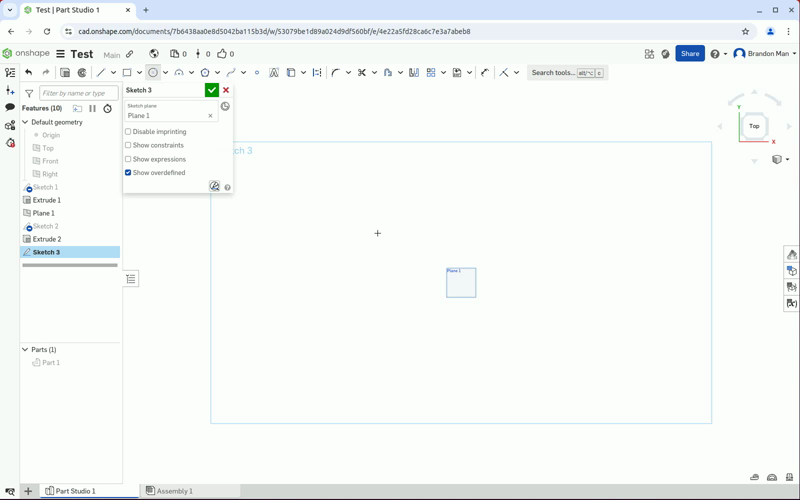
key_up(shift)
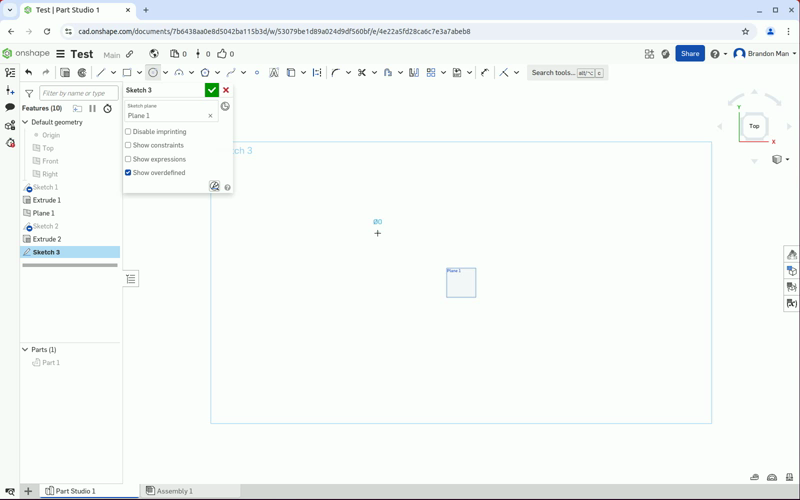
mouse_move(380, 232)
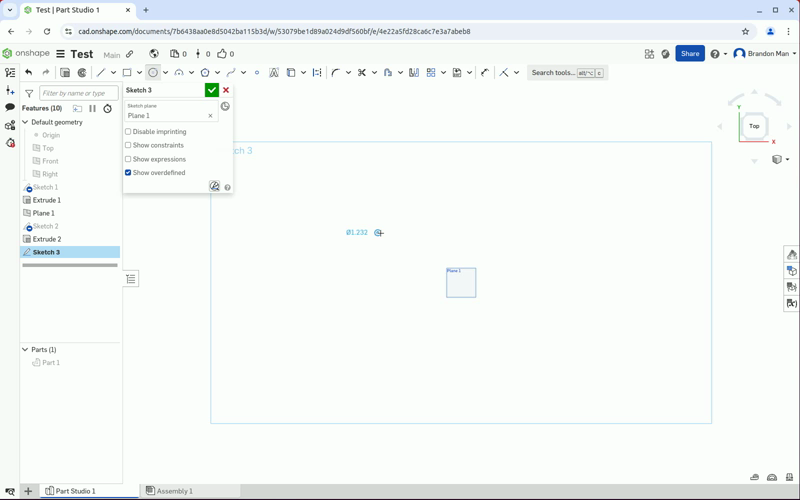
click(380, 232)
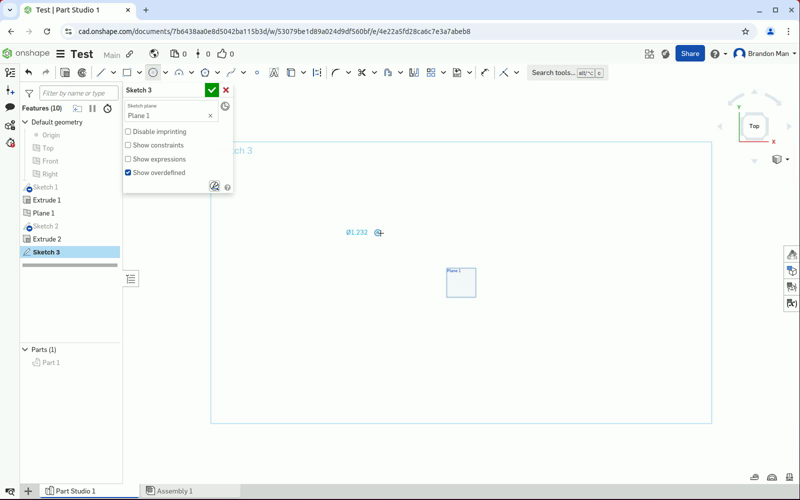
key(esc)
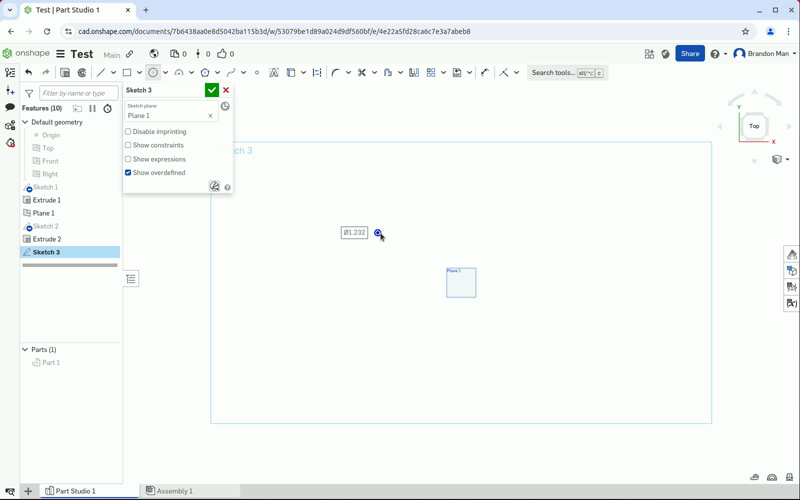
mouse_move(374, 233)
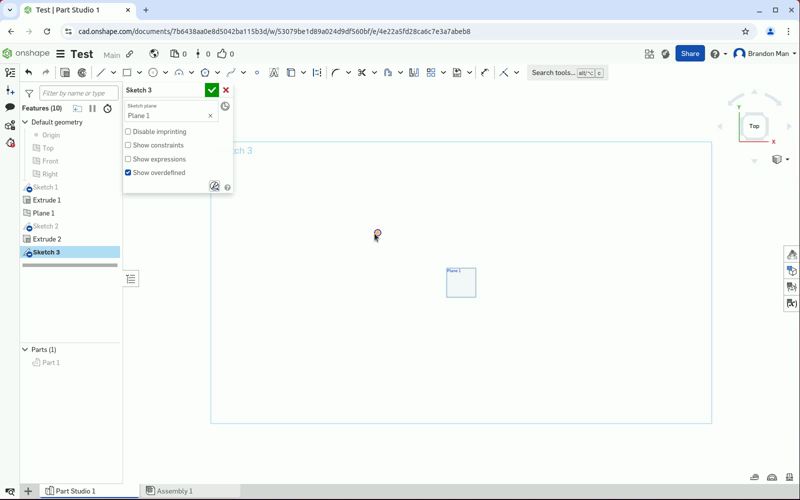
scroll(6)
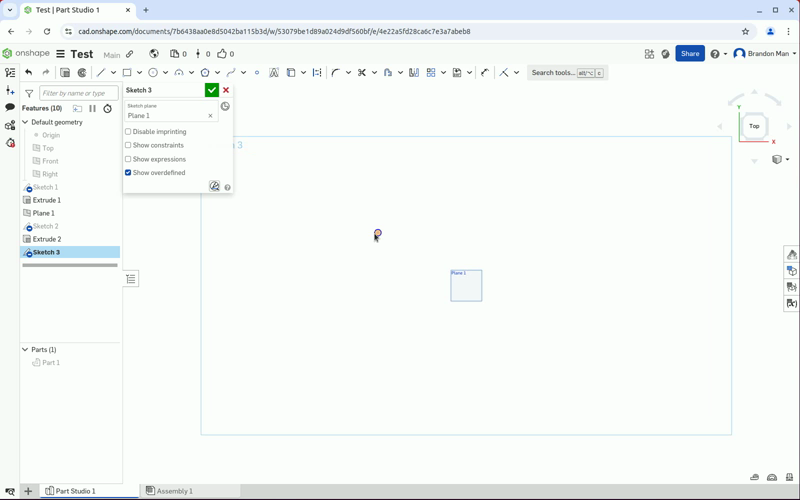
scroll(6)
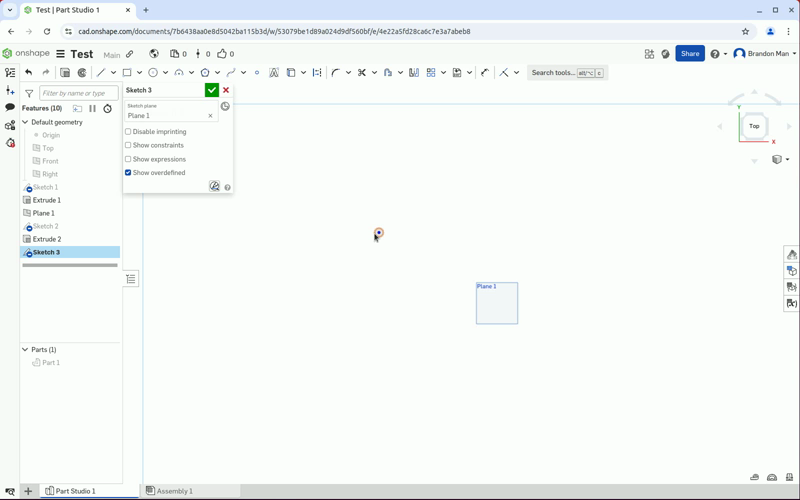
scroll(6)
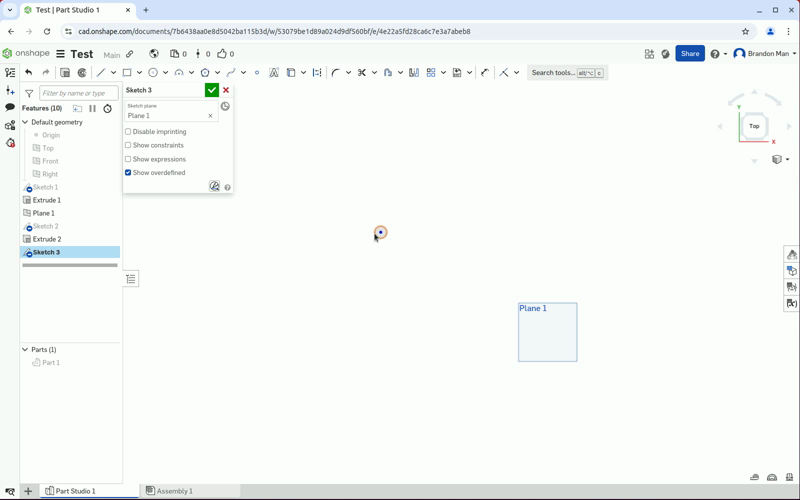
scroll(6)
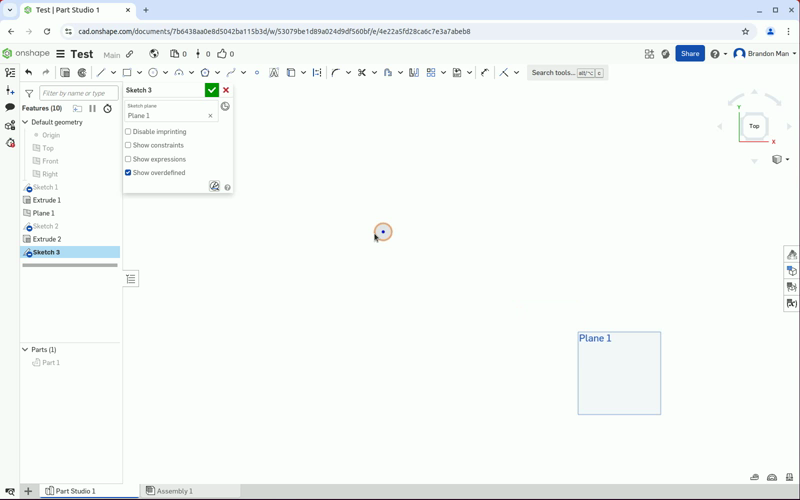
scroll(6)
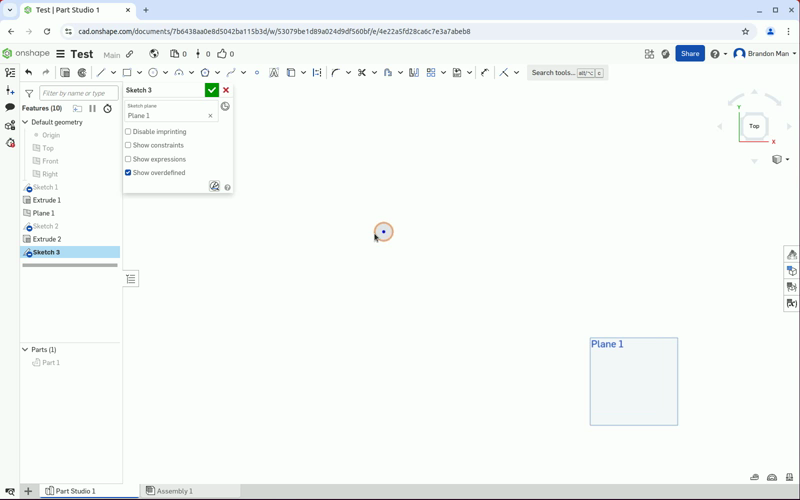
scroll(6)
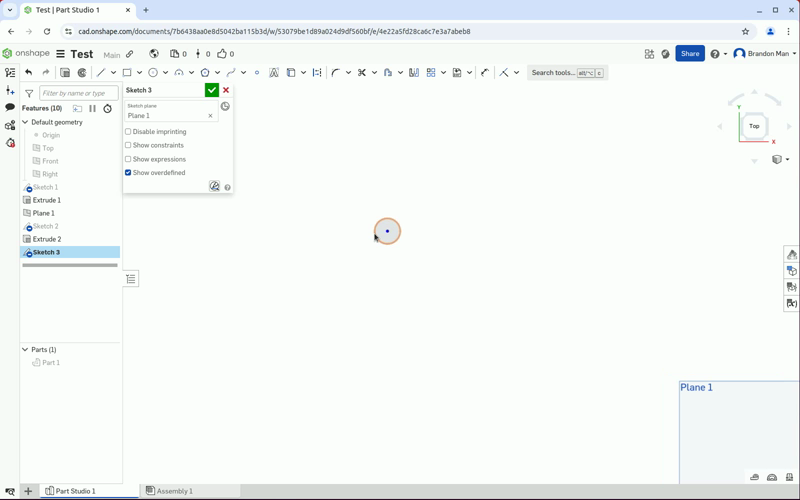
scroll(6)
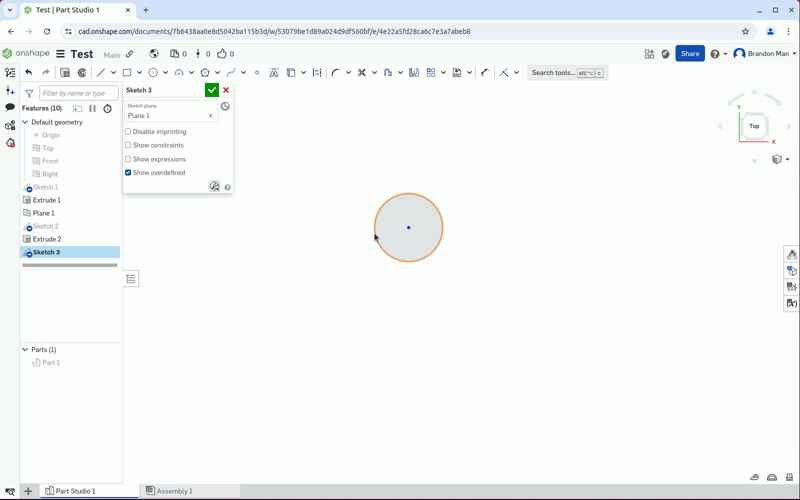
click(374, 233)
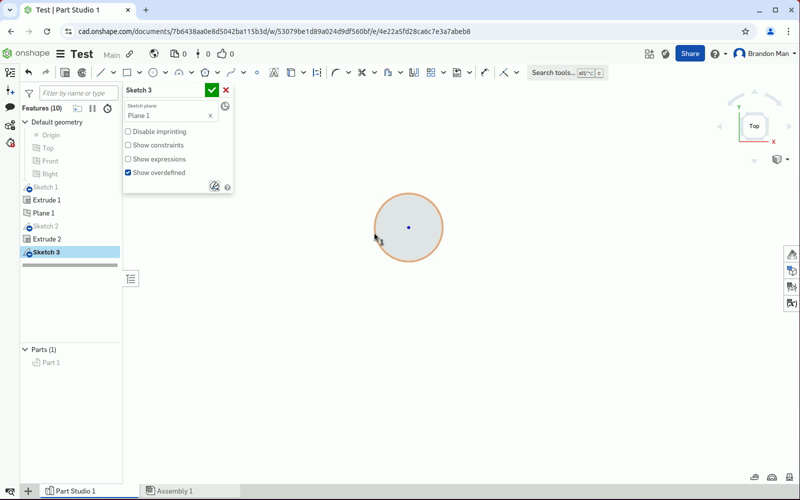
scroll(-6)
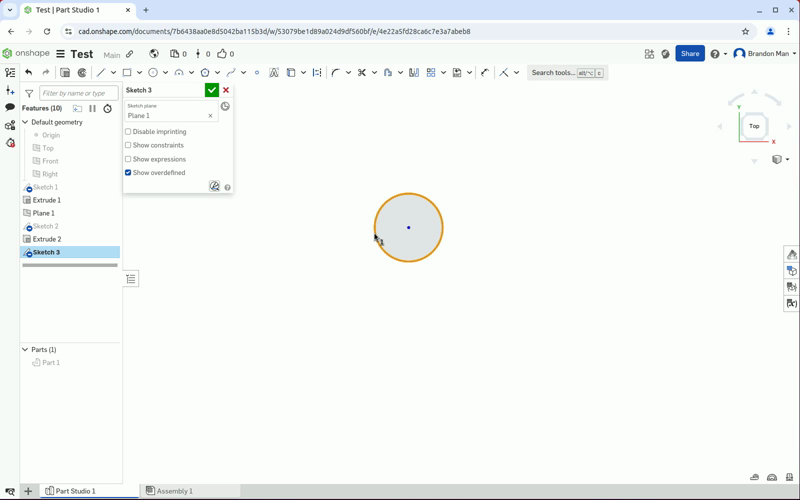
scroll(-6)
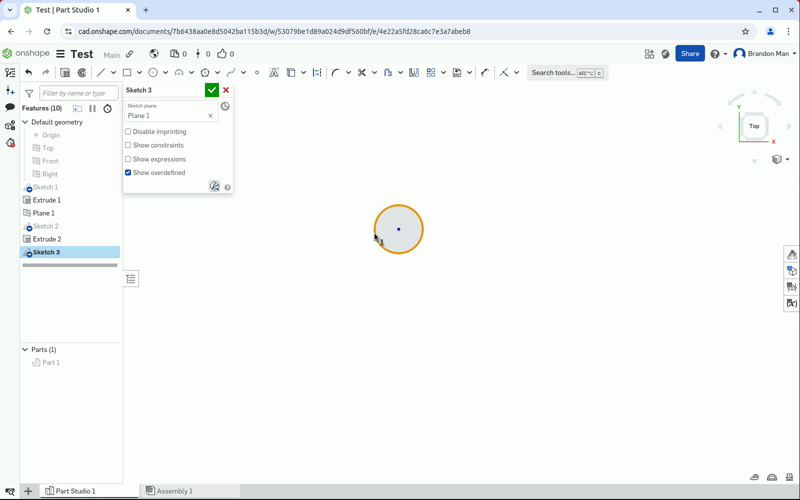
scroll(-6)
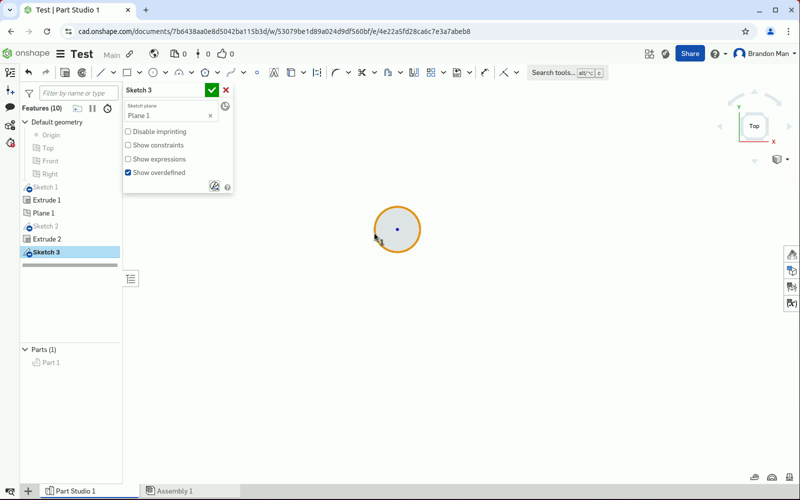
scroll(-6)
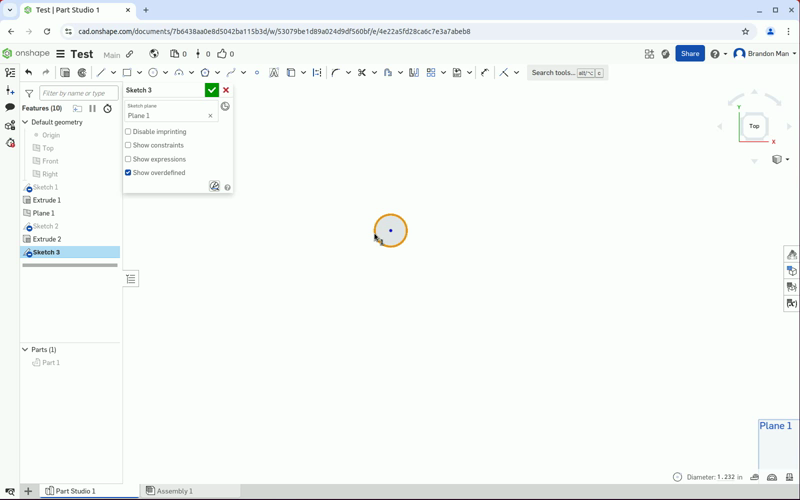
scroll(-6)
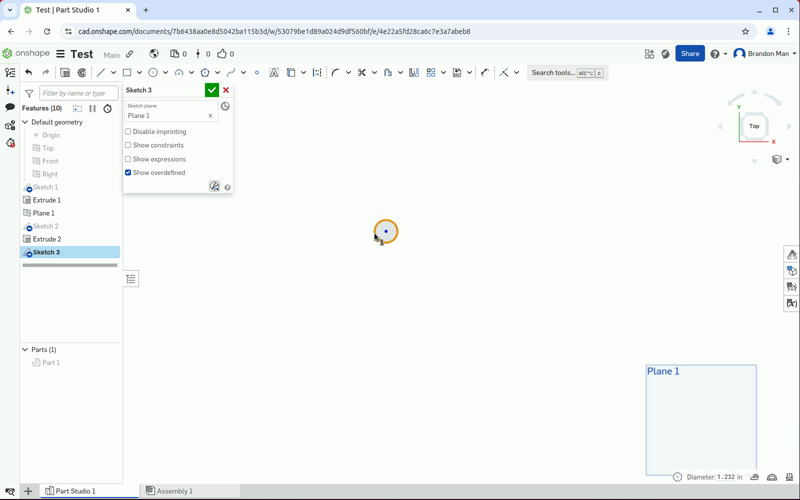
scroll(-6)
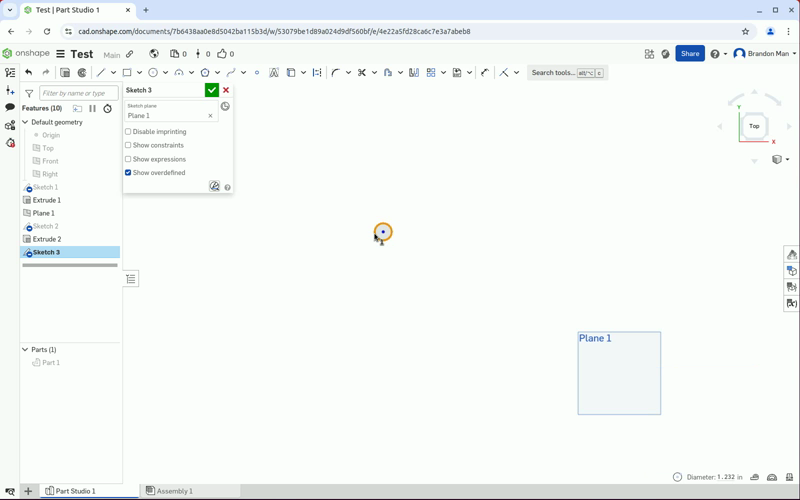
scroll(-6)
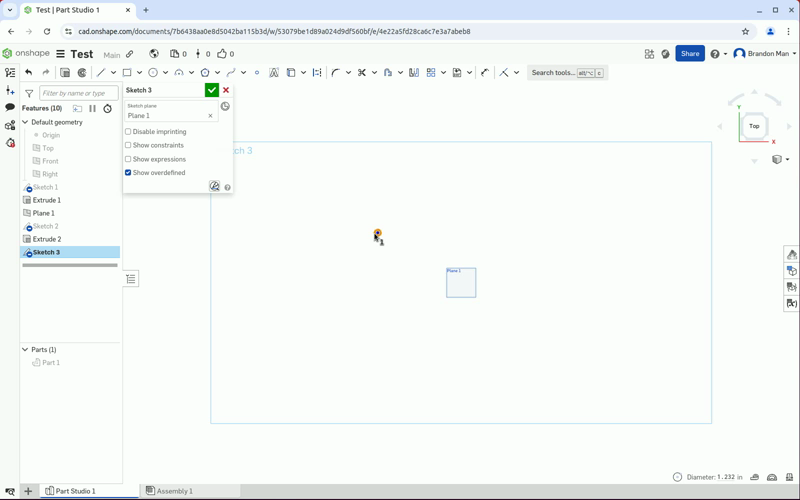
mouse_move(73, 352)
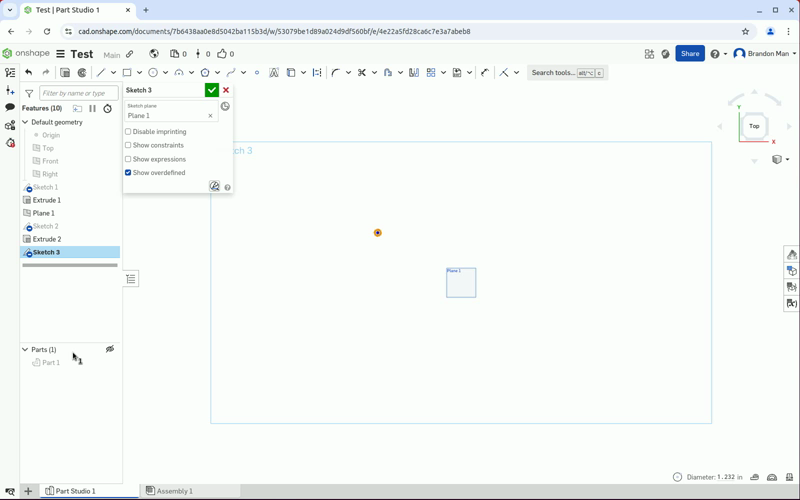
key(shift+y)
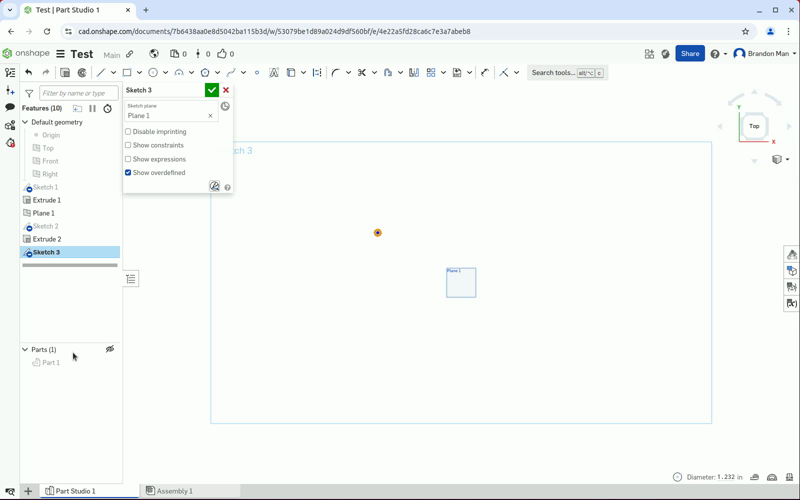
key(shift+e)
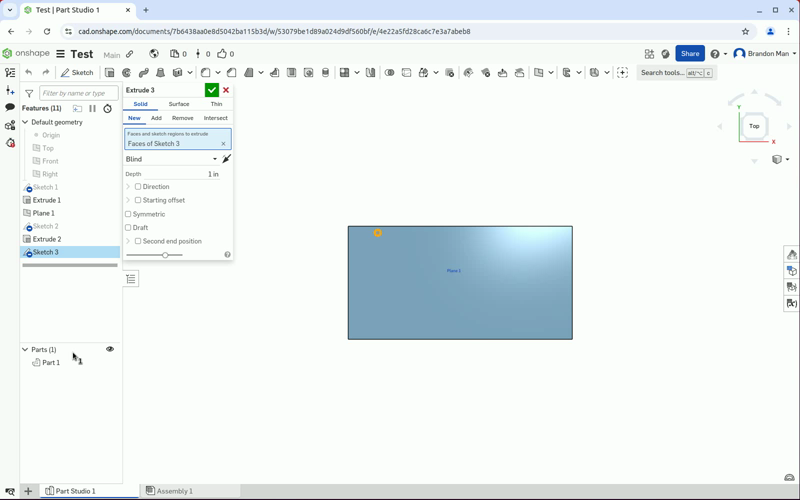
mouse_move(143, 106)
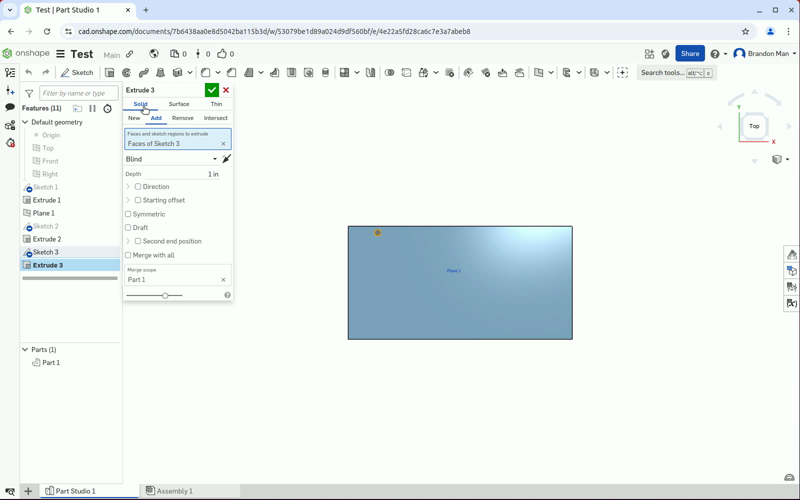
click(143, 106)
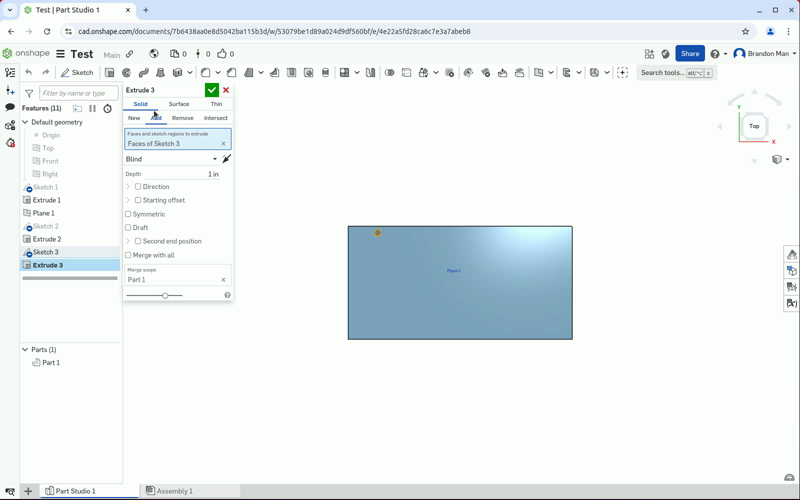
mouse_move(186, 120)
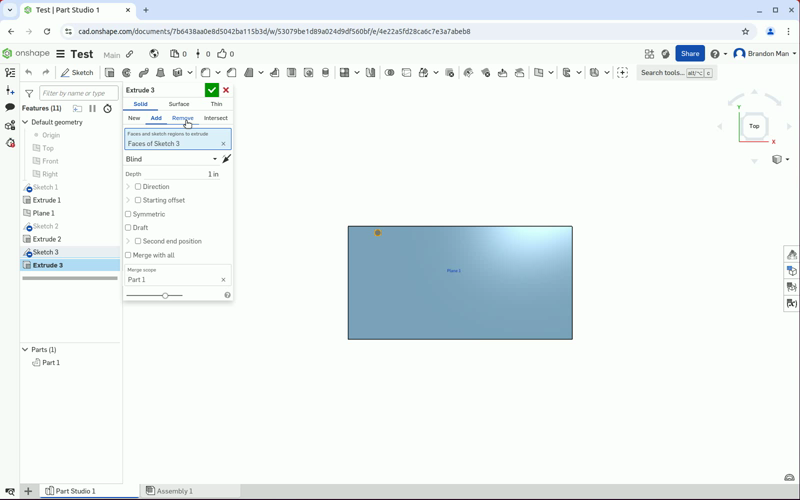
click(186, 120)
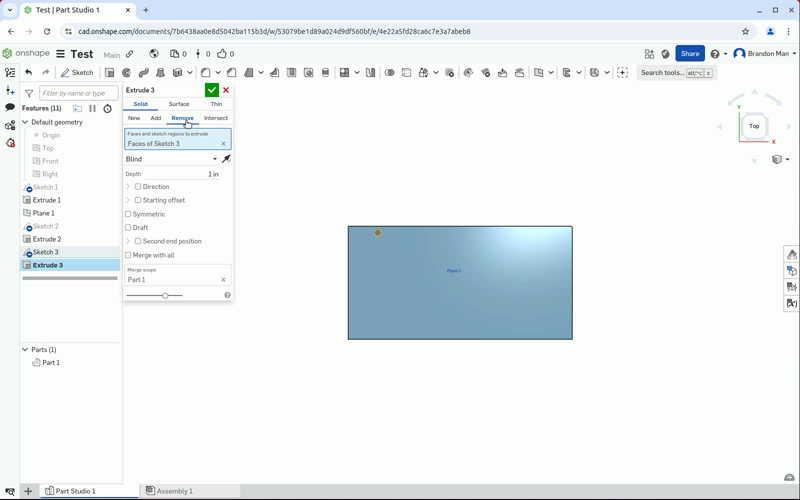
key(tab, 4)
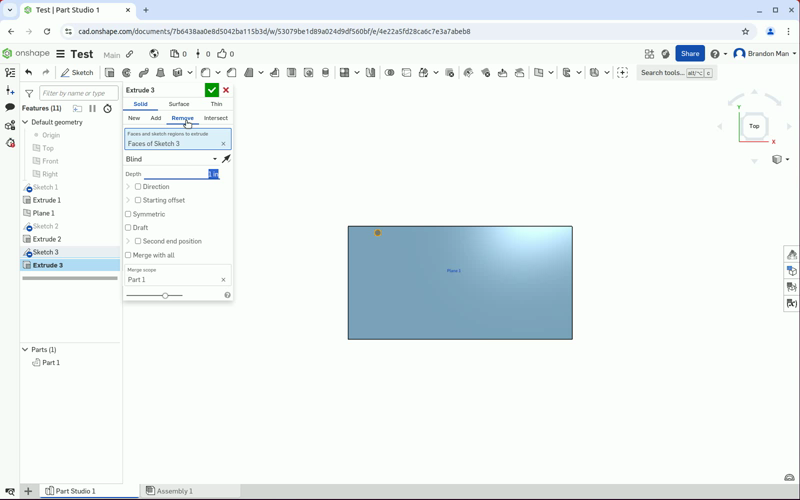
text(2.407)
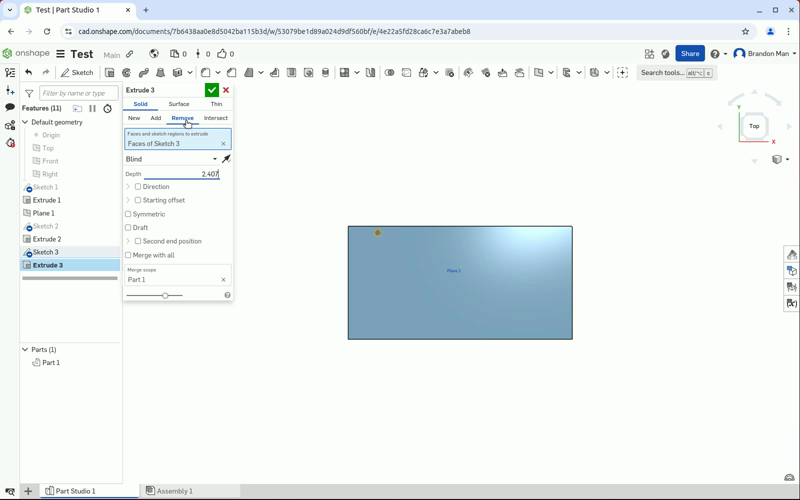
key(tab, 6)
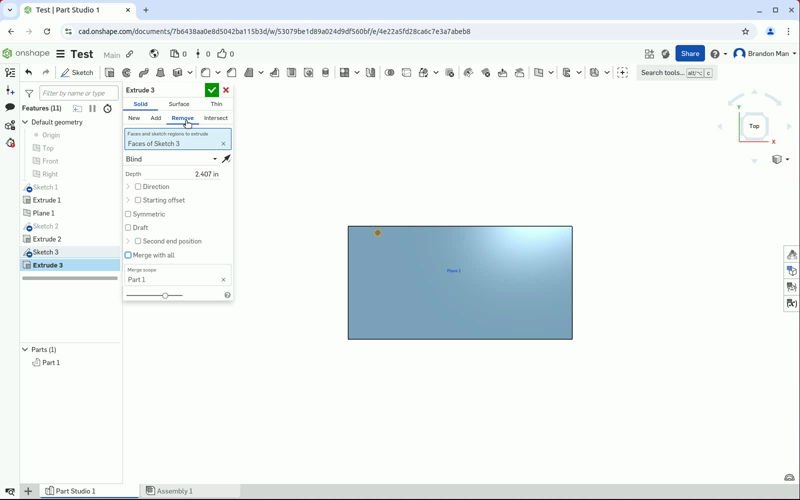
key(space)
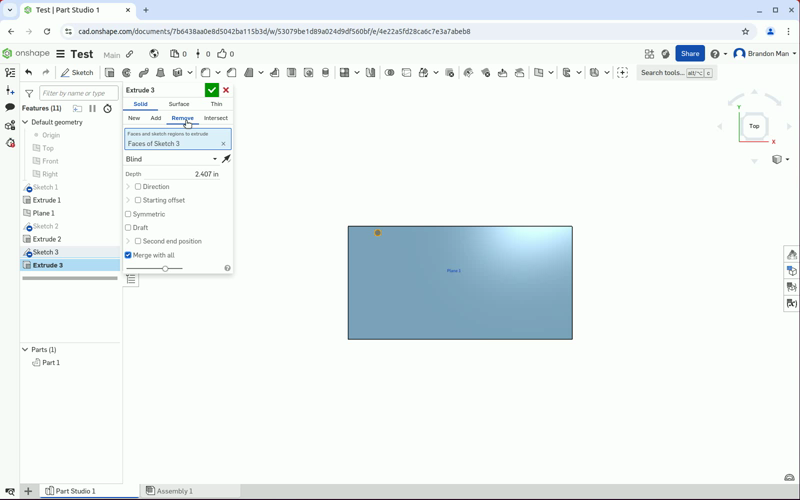
key(enter)
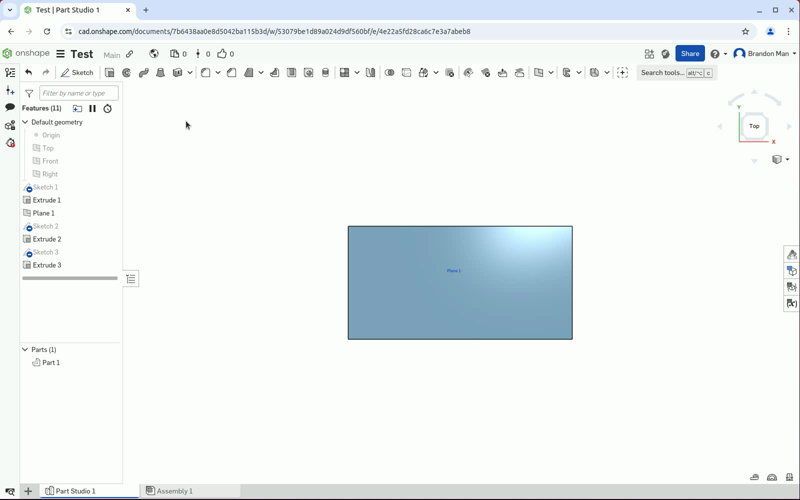
key(shift+h)
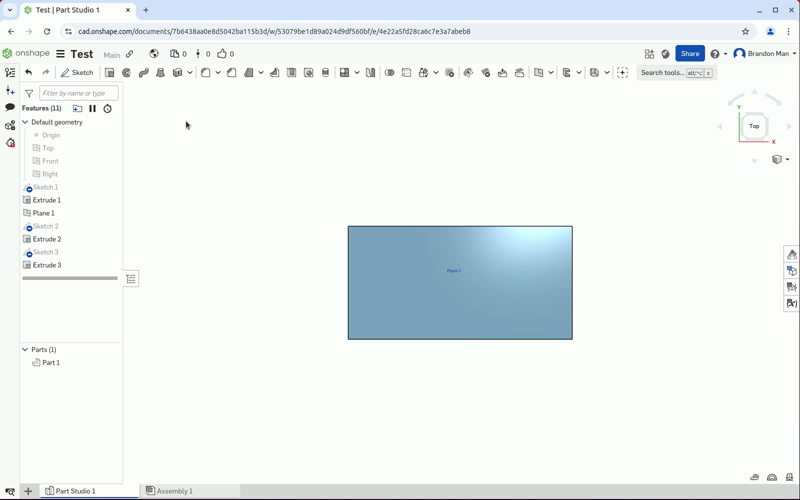
key(shift+h)
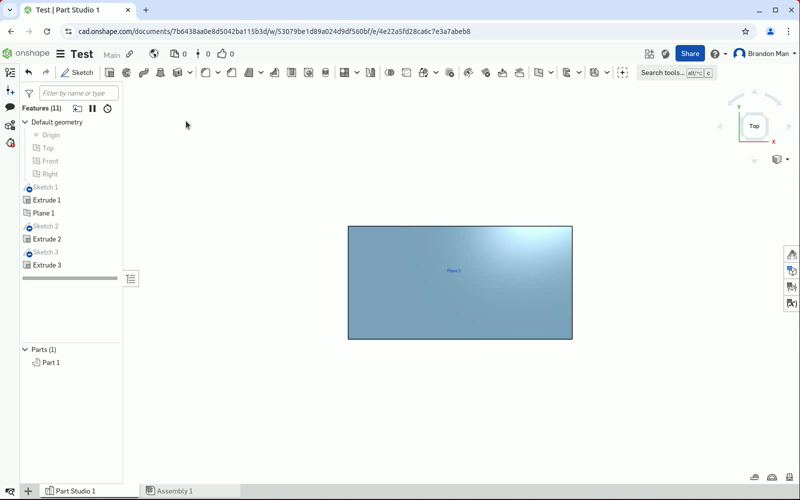
mouse_move(73, 189)
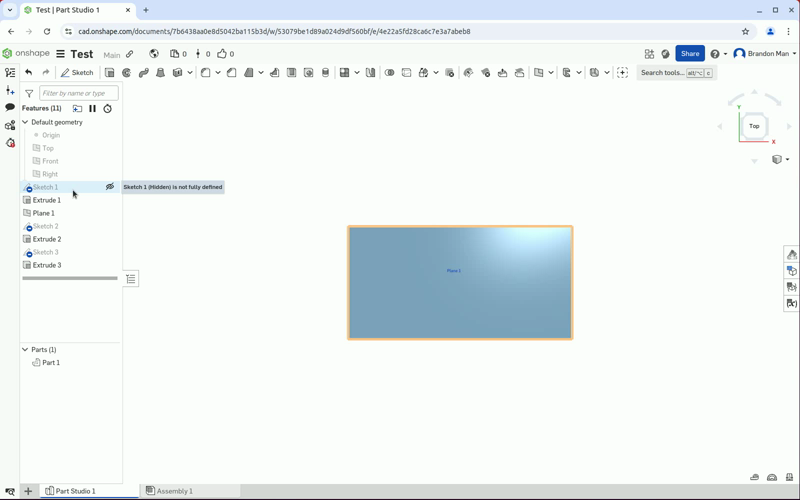
click(73, 189)
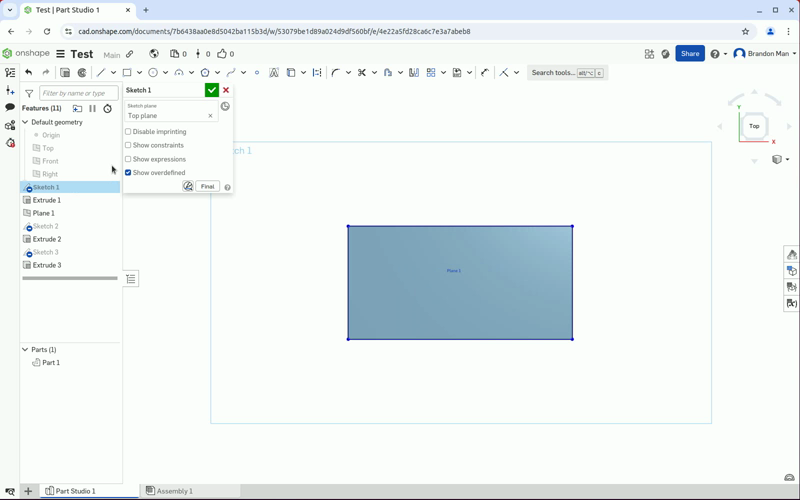
mouse_move(229, 92)
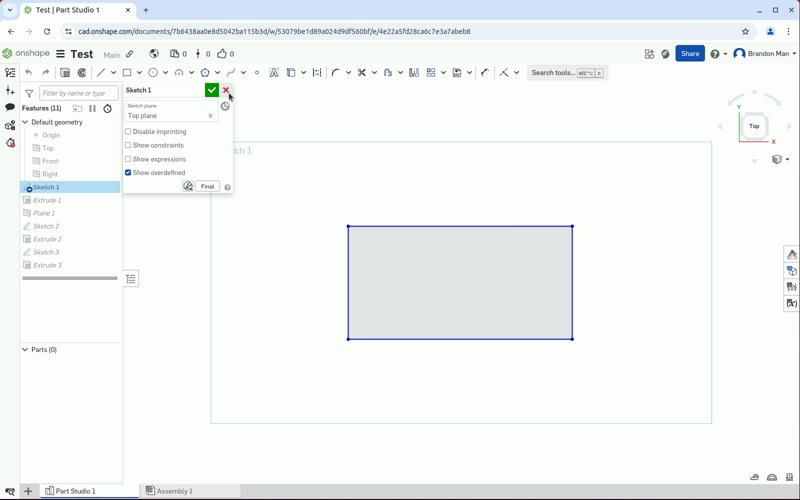
click(229, 92)
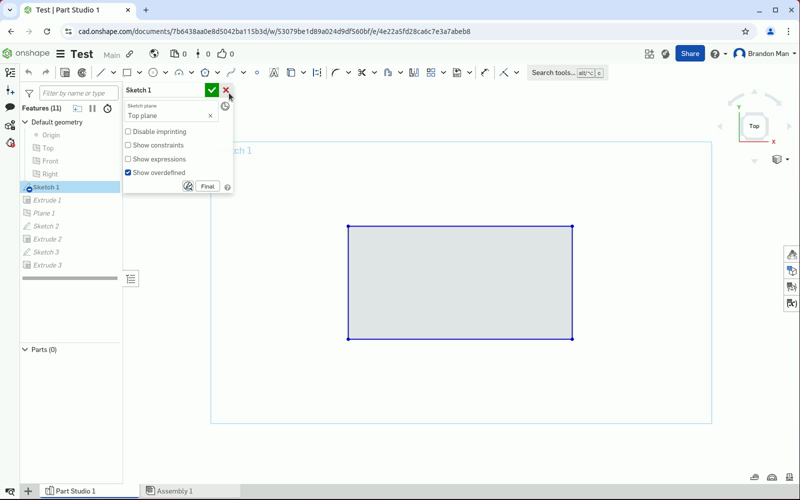
key(shift+s)
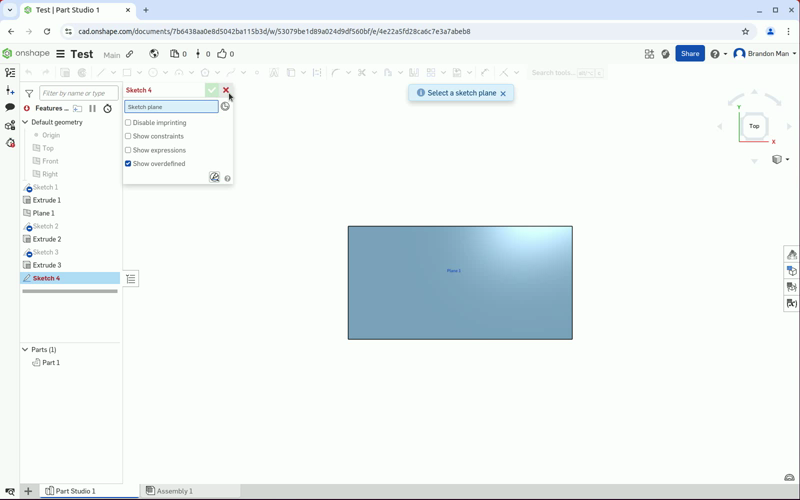
mouse_move(73, 215)
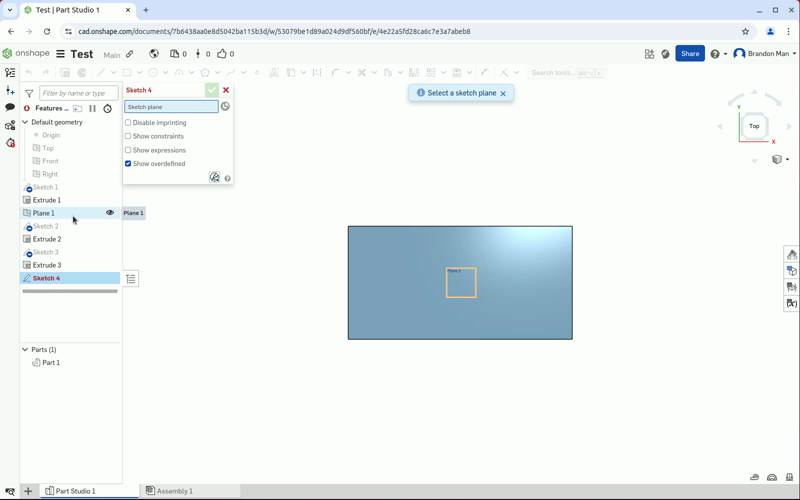
click(73, 215)
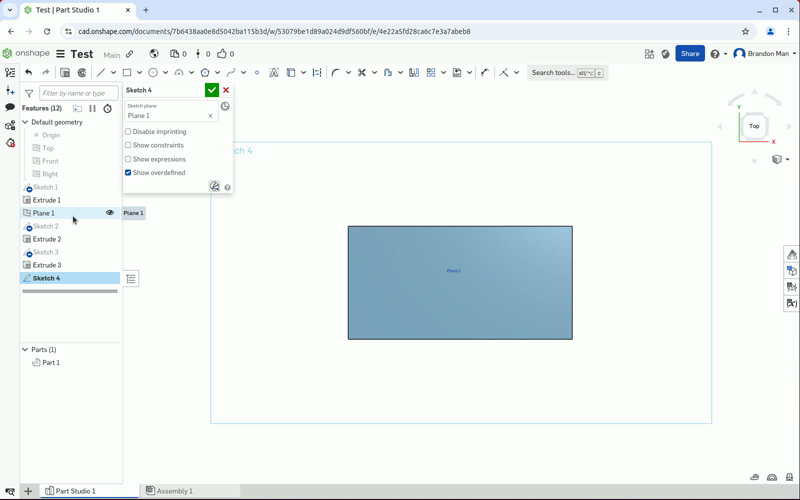
mouse_move(73, 352)
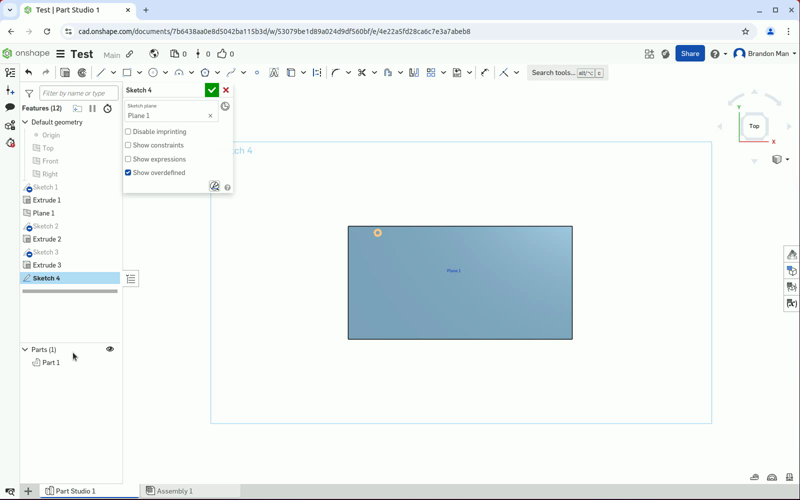
key(y)
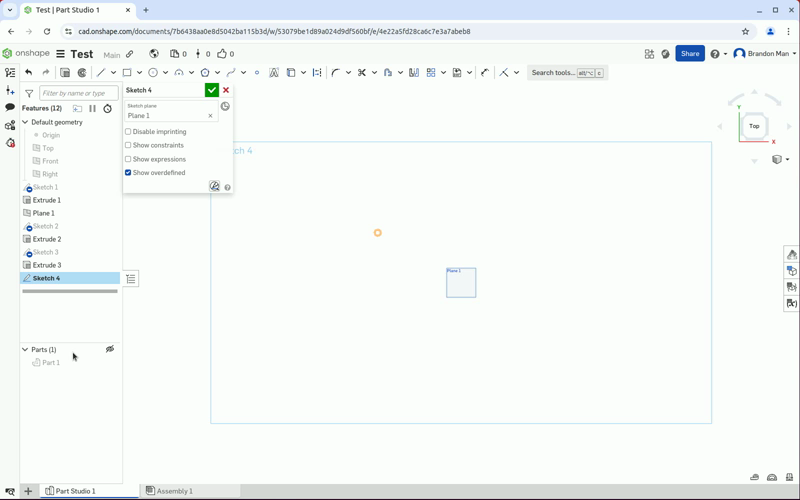
key(c)
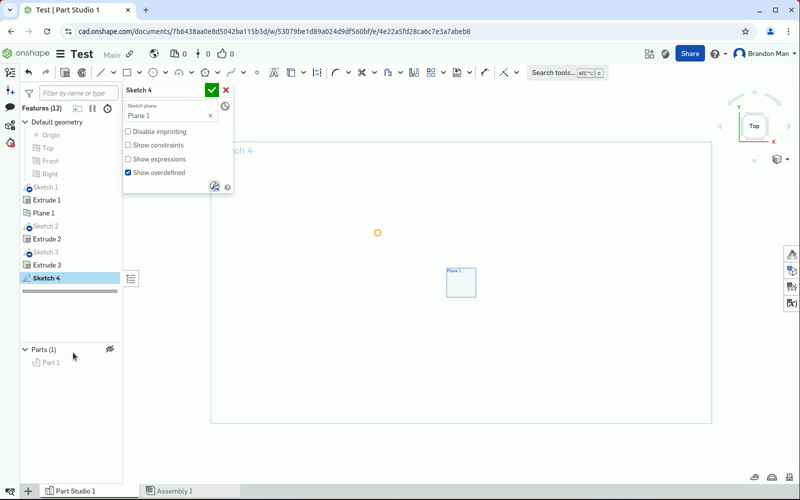
key_down(shift)
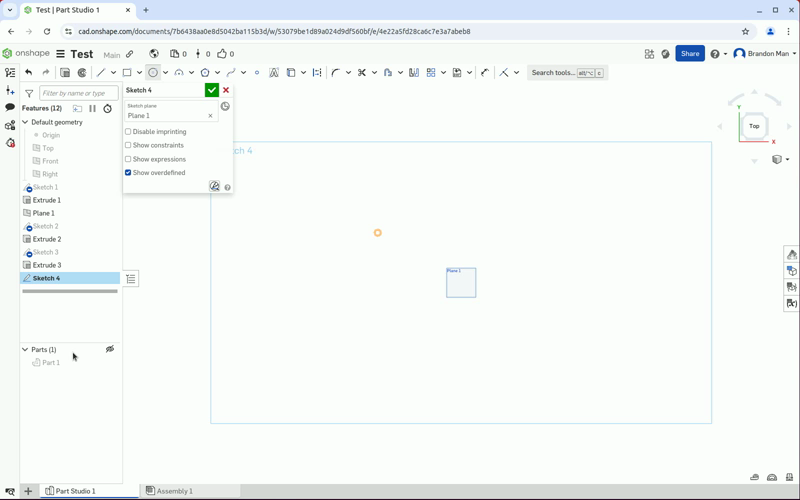
mouse_move(399, 232)
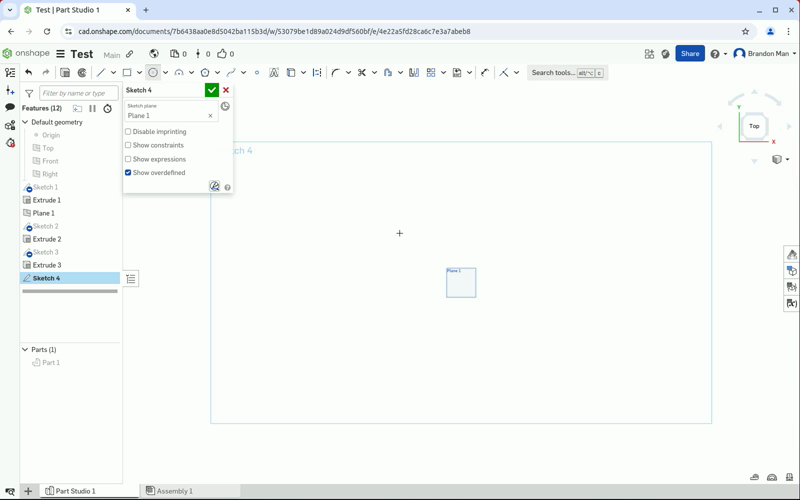
click(399, 232)
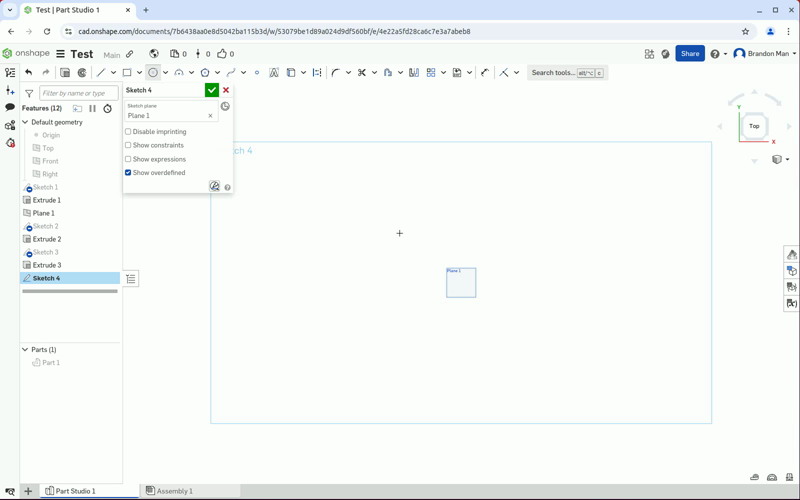
key_up(shift)
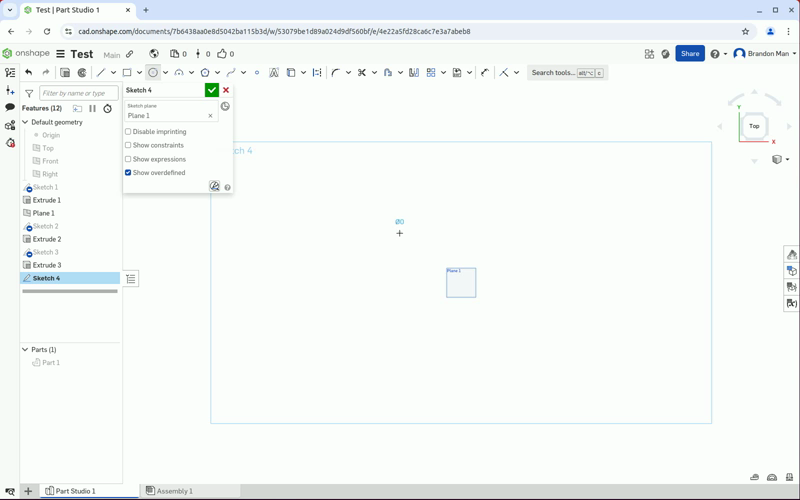
mouse_move(403, 232)
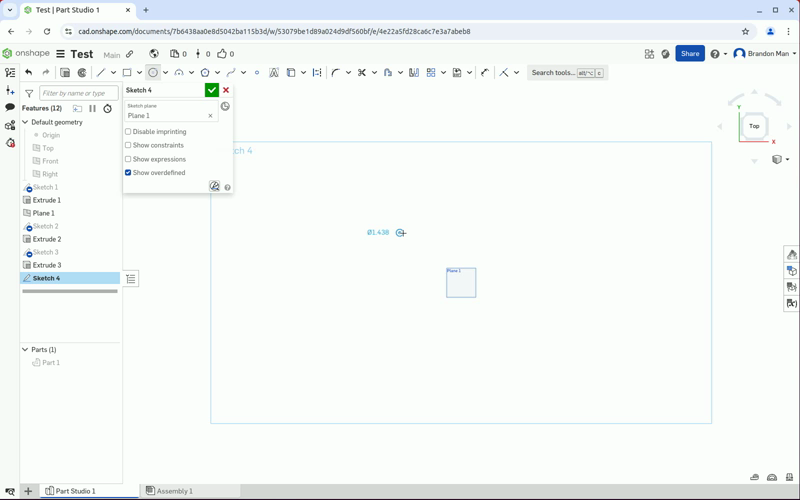
click(403, 232)
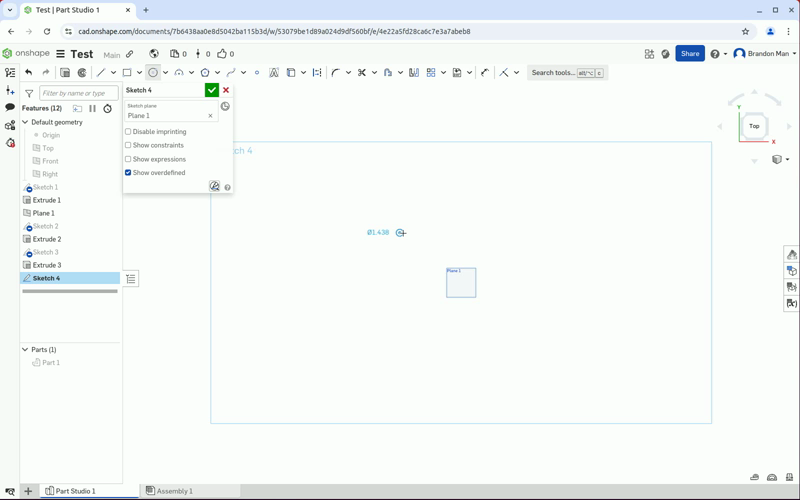
key(esc)
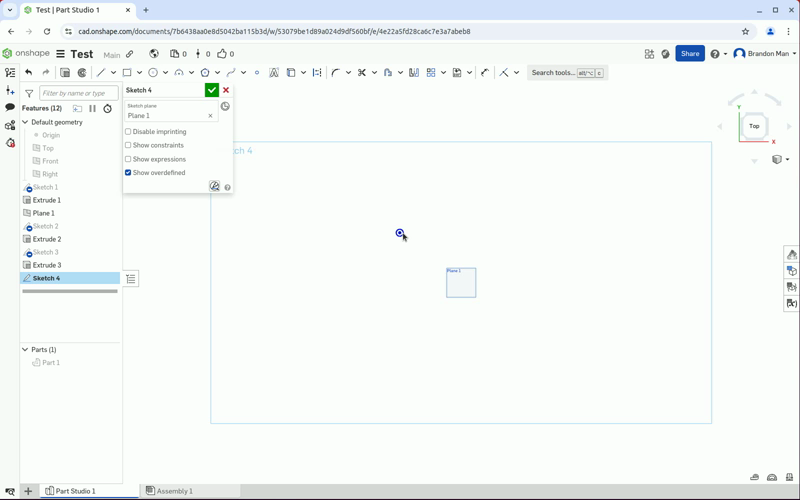
mouse_move(399, 233)
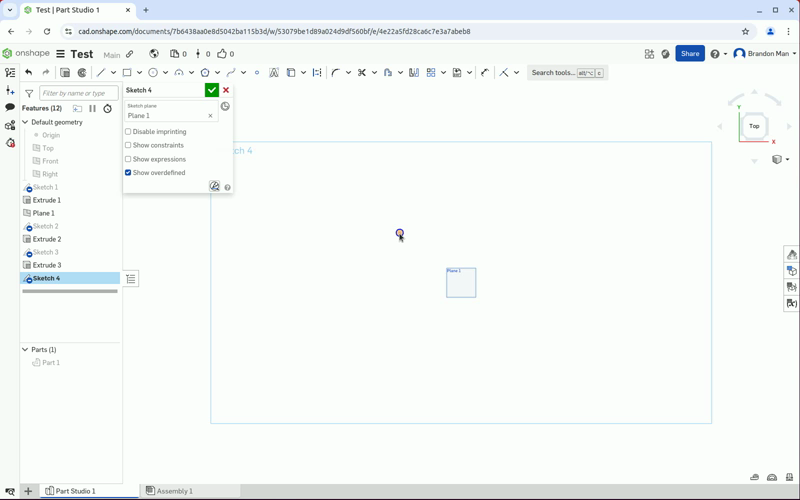
scroll(6)
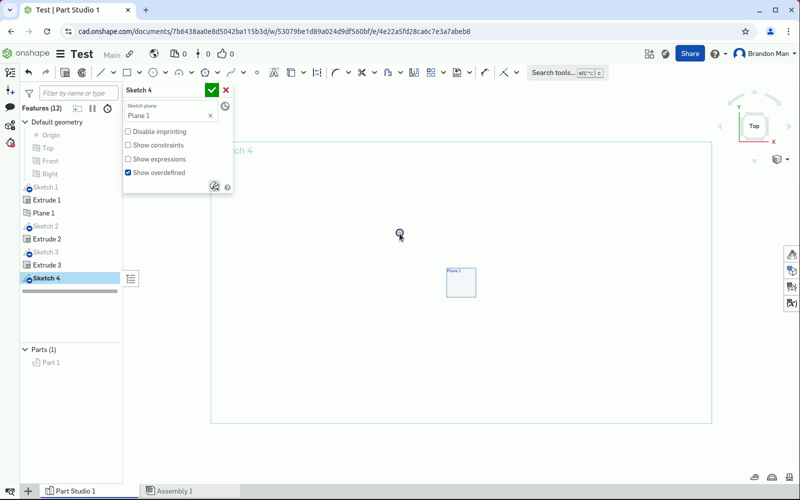
scroll(6)
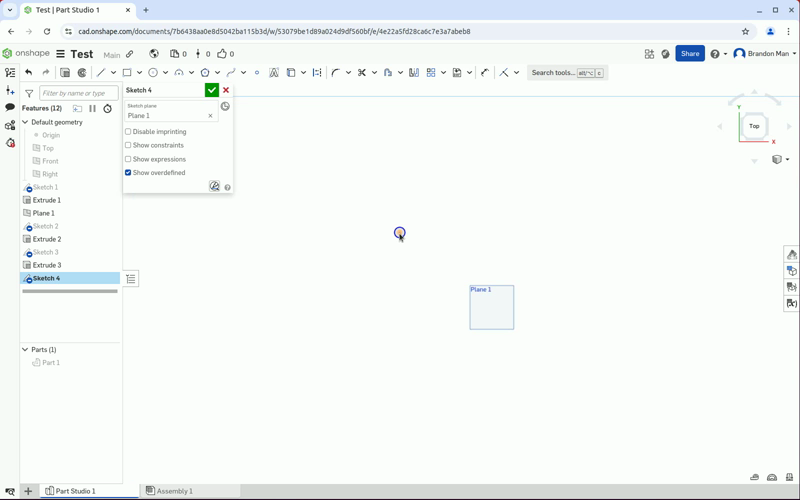
scroll(6)
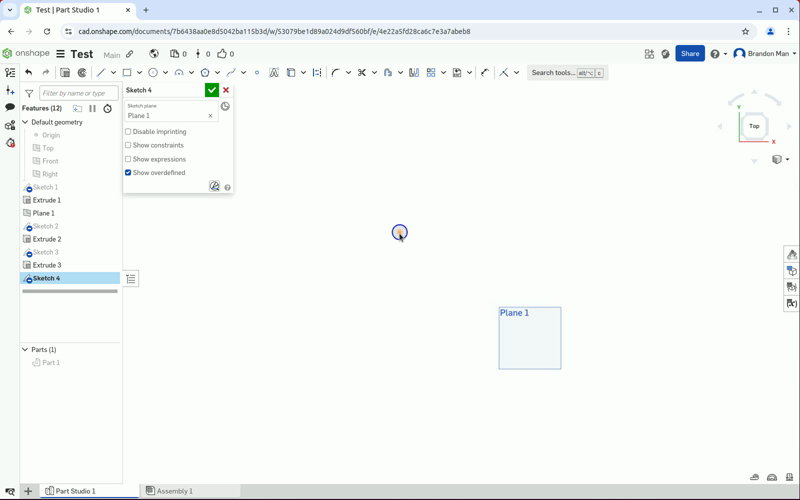
scroll(6)
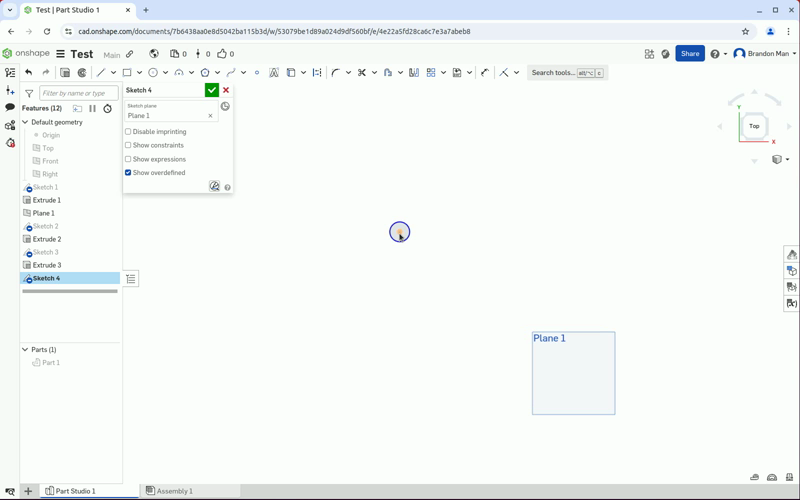
scroll(6)
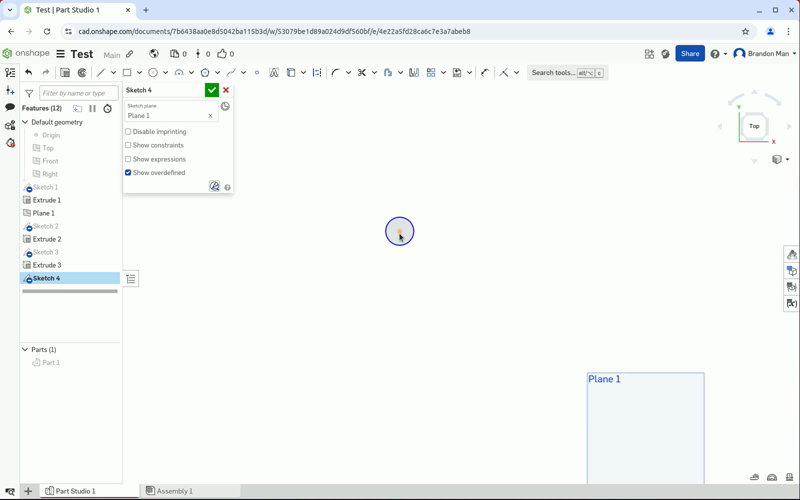
scroll(6)
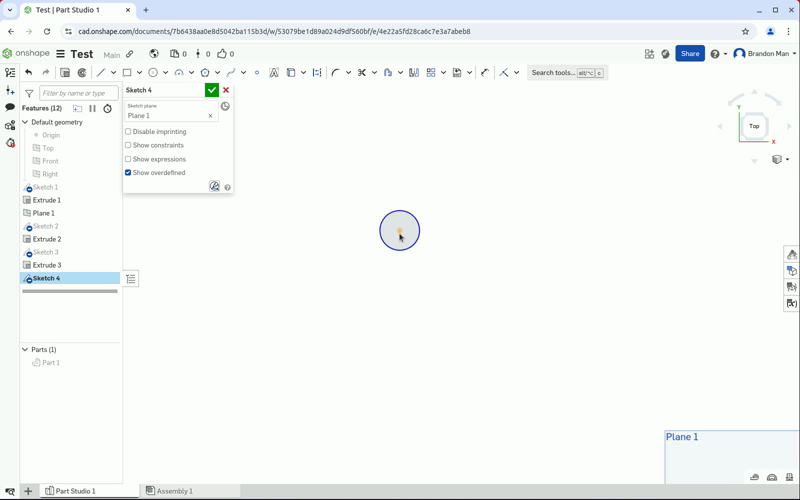
scroll(6)
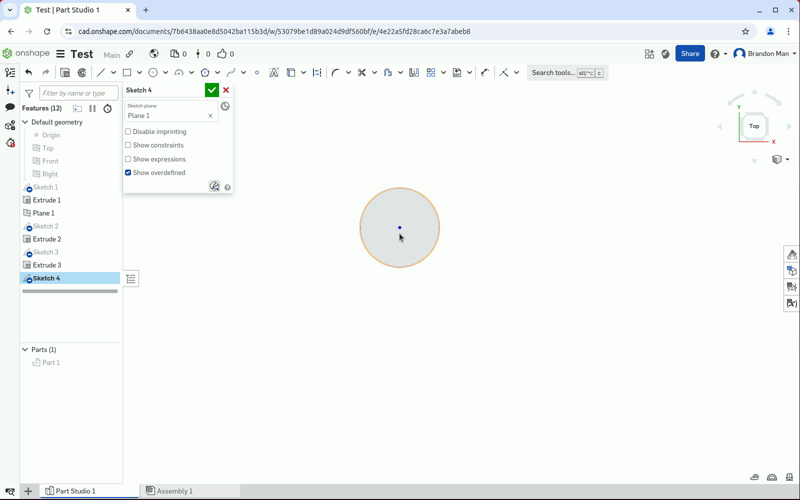
click(399, 233)
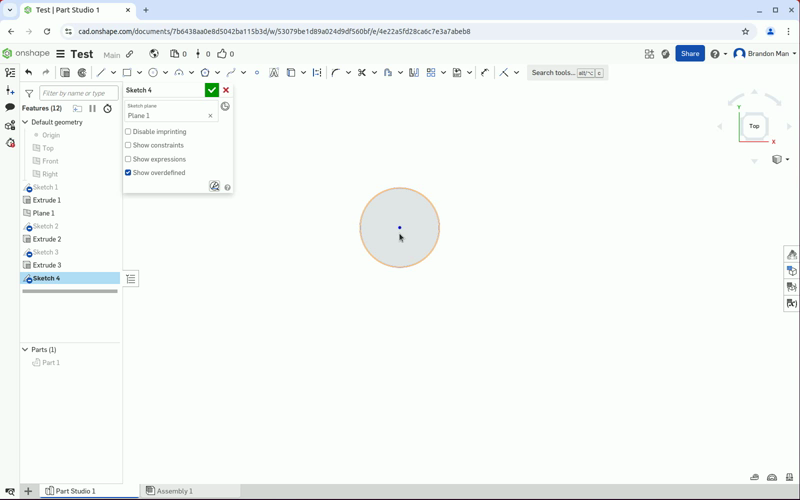
scroll(-6)
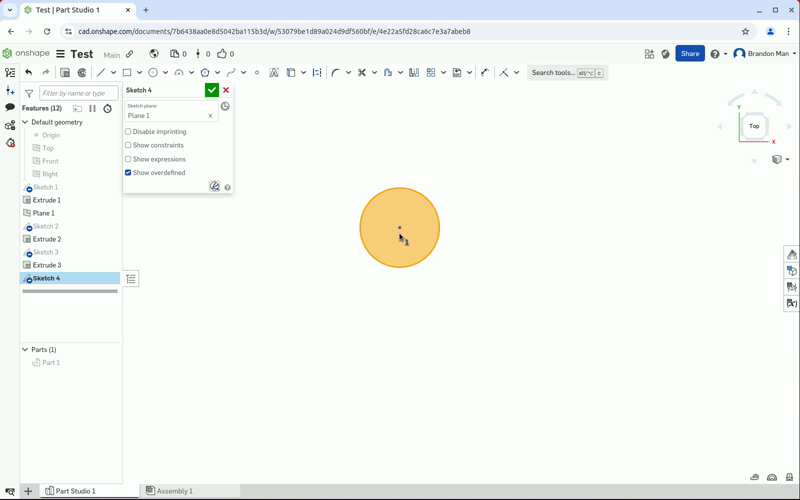
scroll(-6)
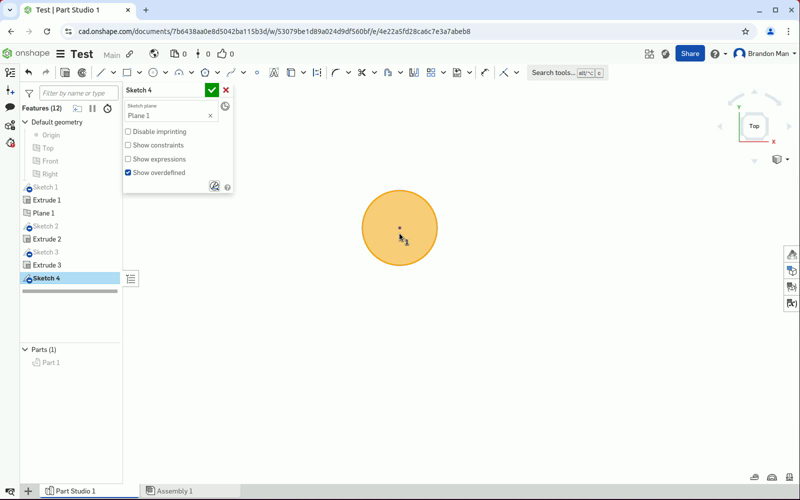
scroll(-6)
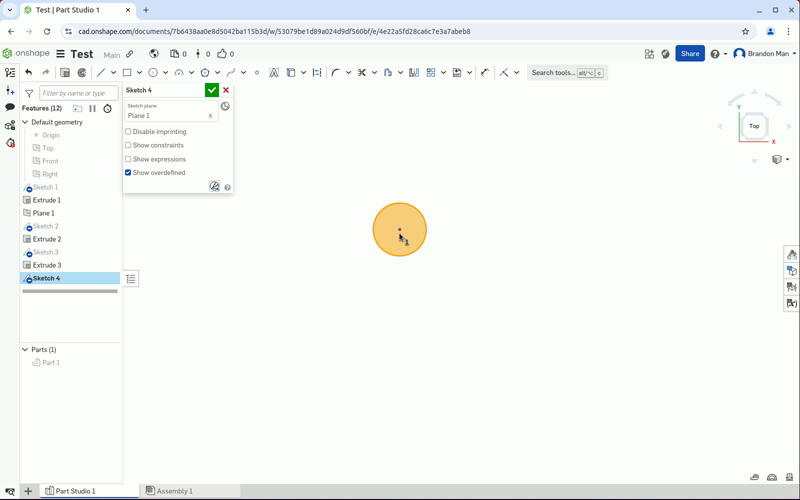
scroll(-6)
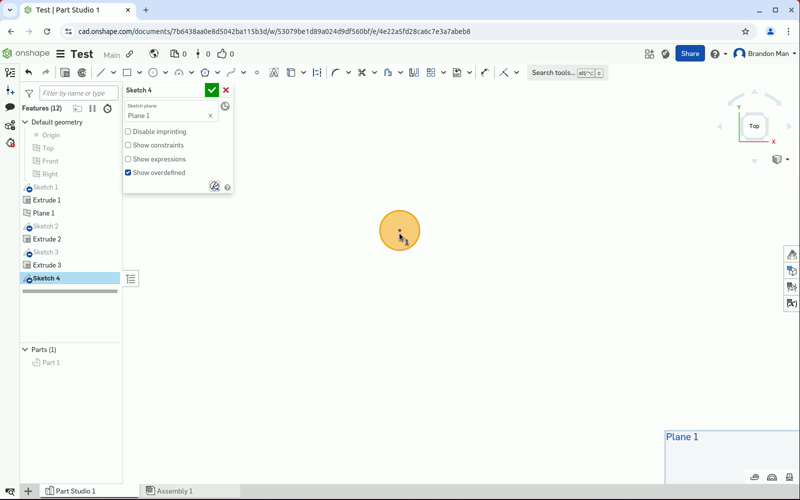
scroll(-6)
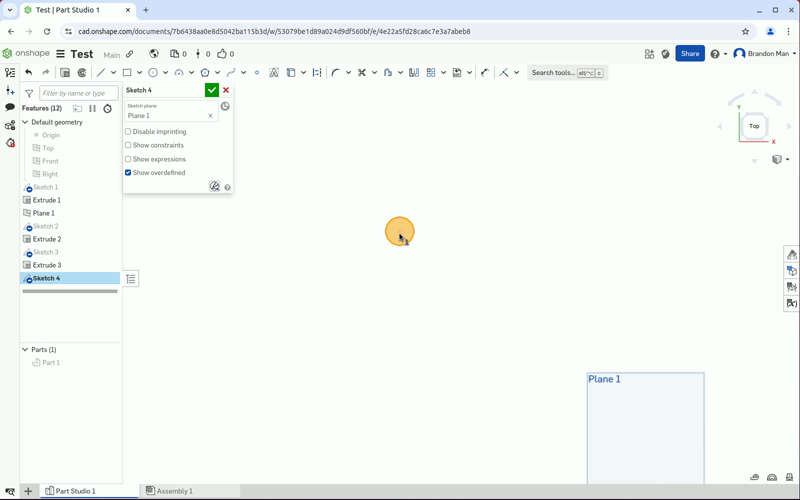
scroll(-6)
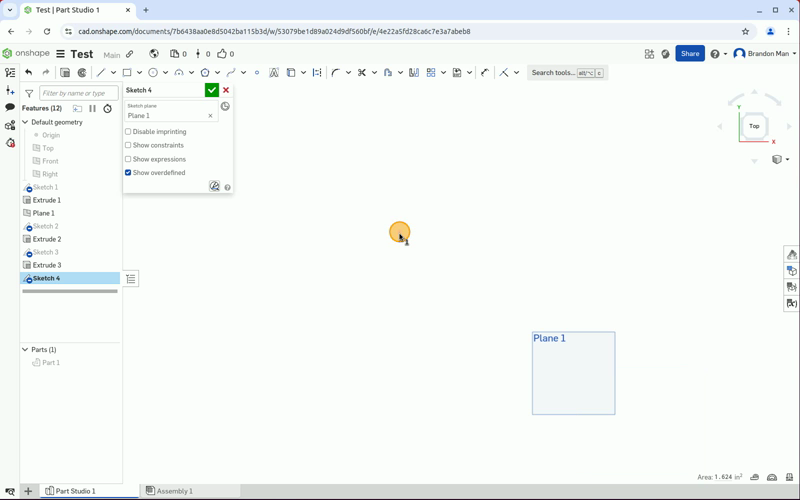
scroll(-6)
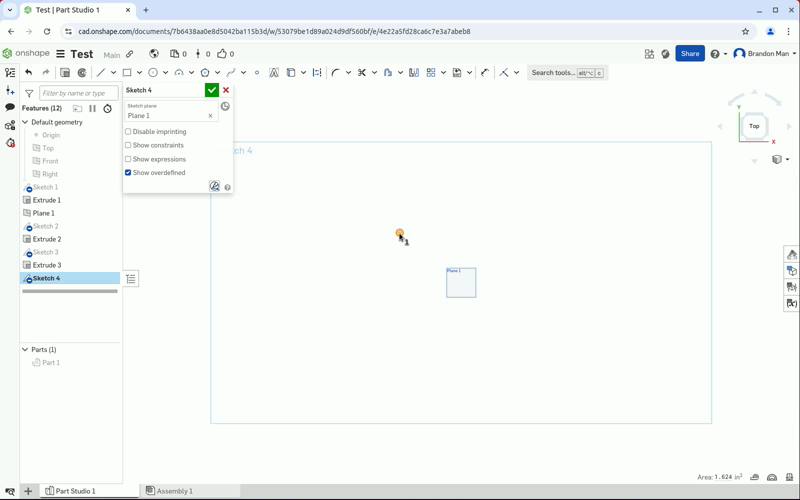
mouse_move(73, 352)
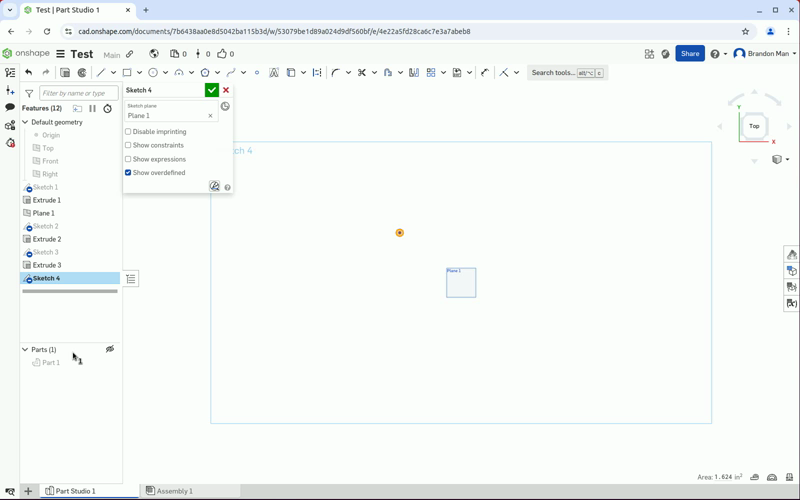
key(shift+y)
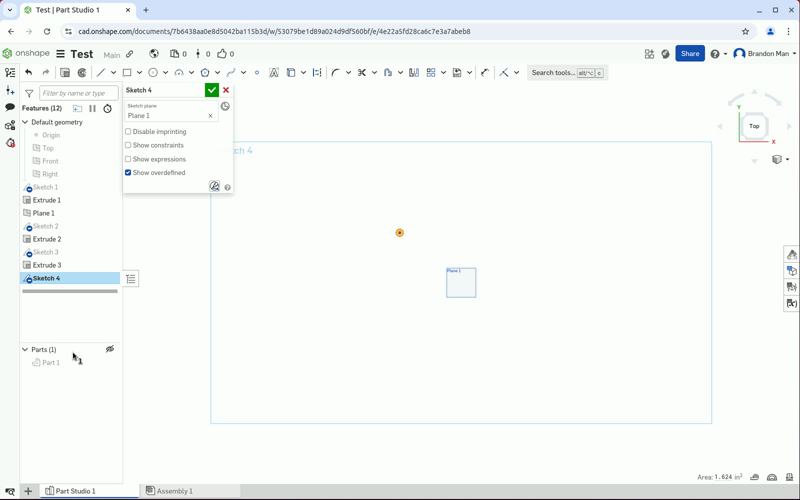
key(shift+e)
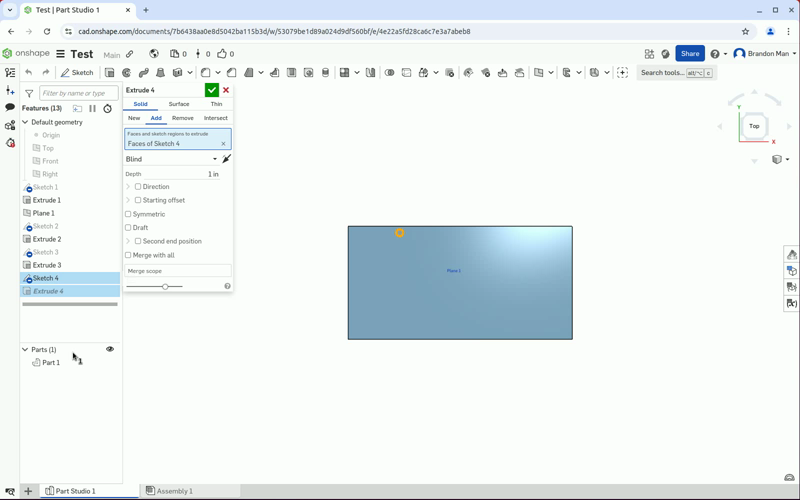
mouse_move(143, 106)
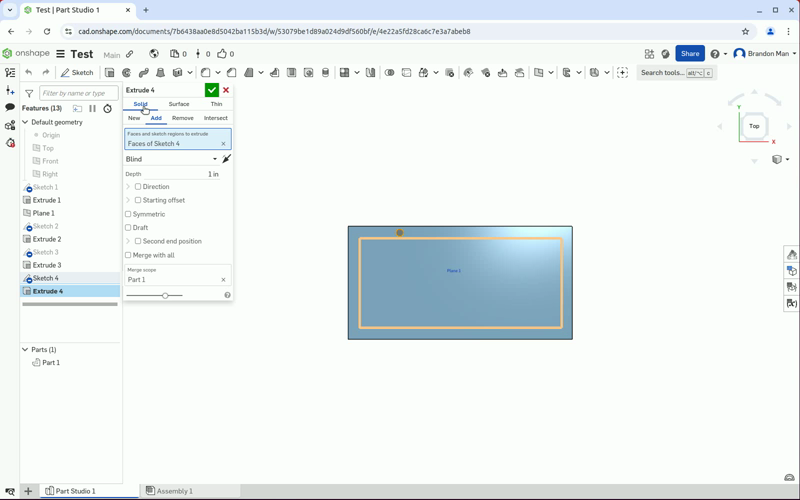
click(143, 106)
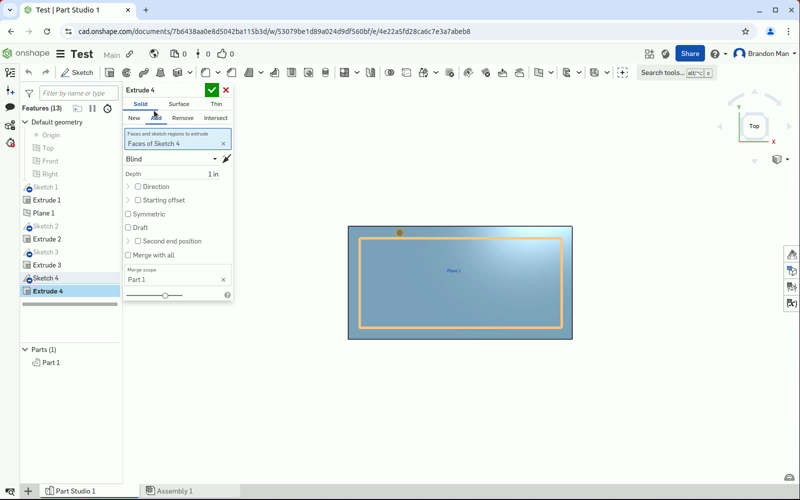
mouse_move(186, 120)
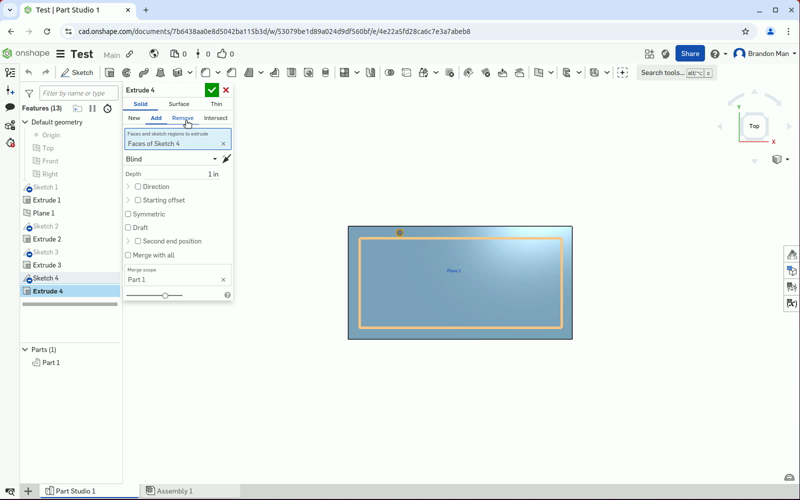
click(186, 120)
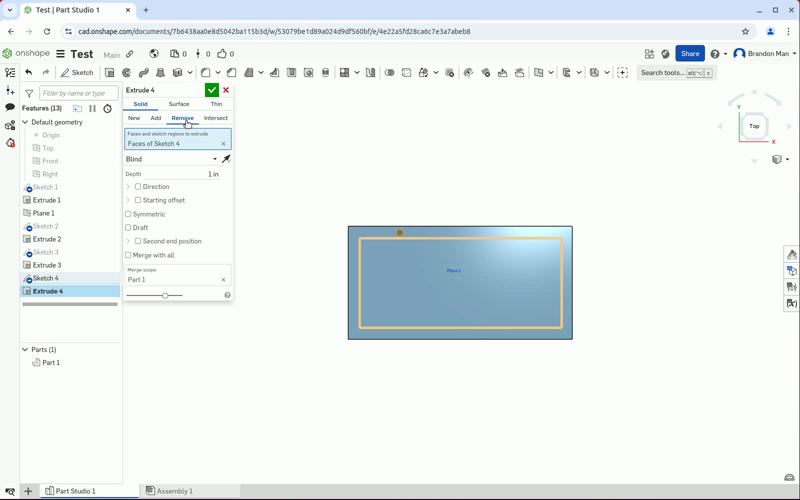
key(tab, 4)
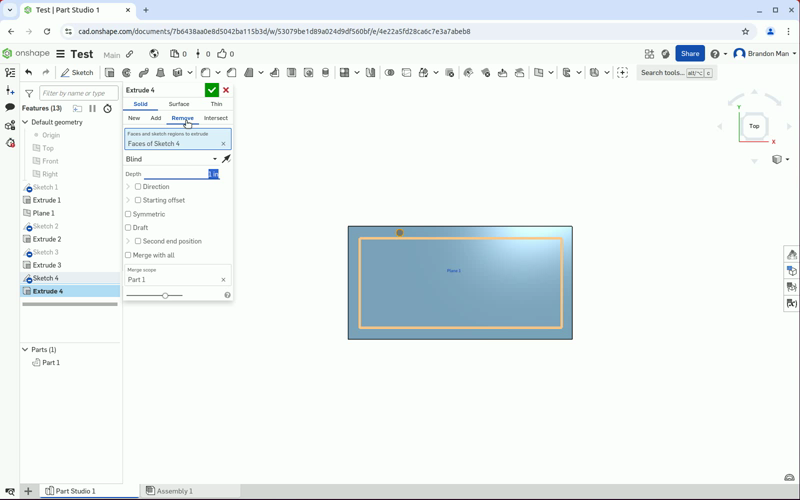
text(2.407)
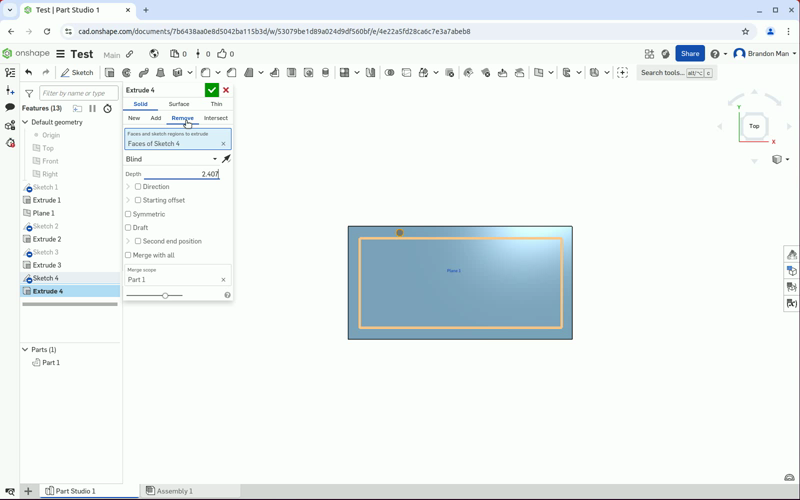
key(tab, 6)
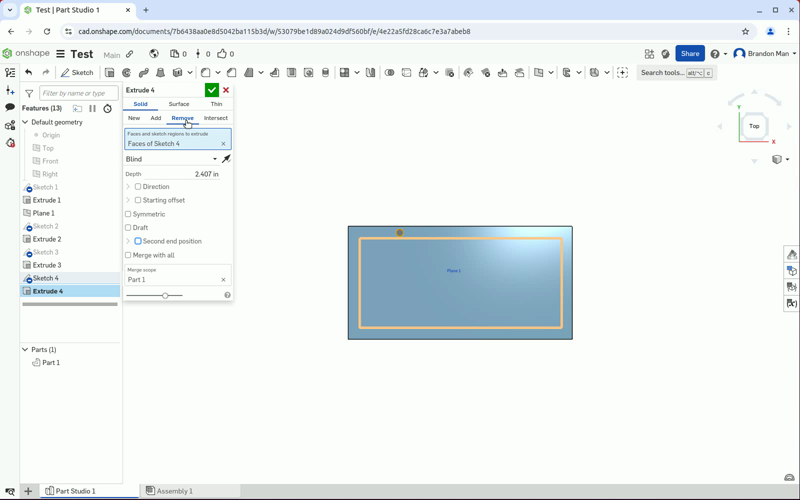
key(space)
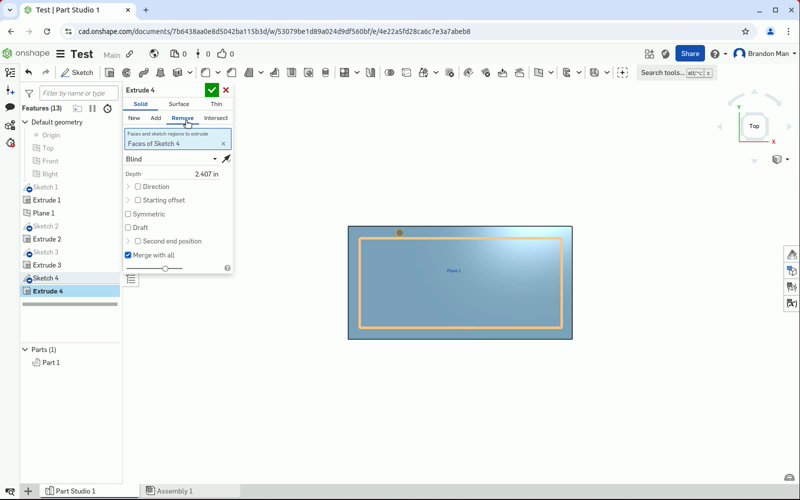
key(enter)
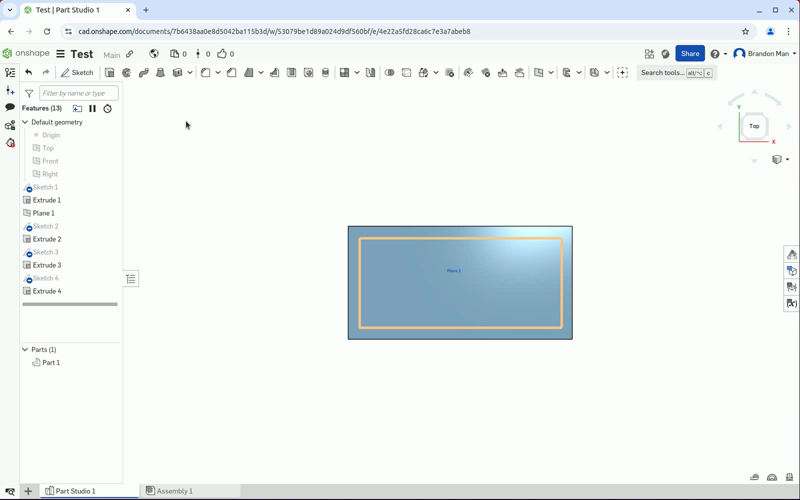
key(shift+h)
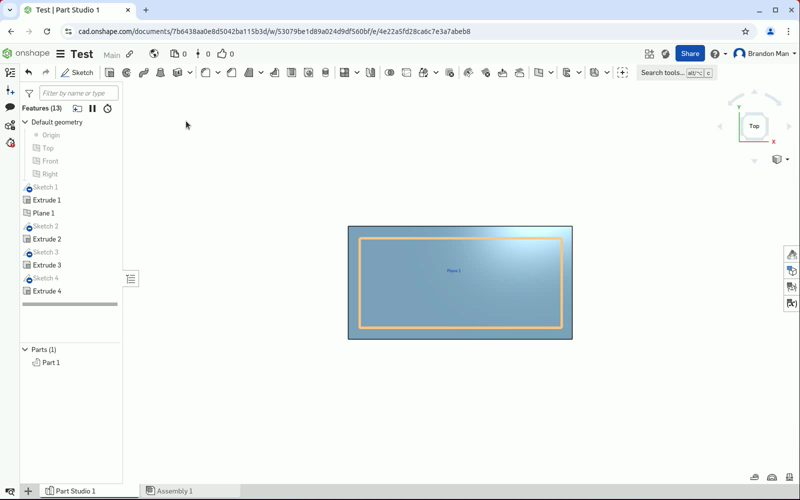
key(shift+h)
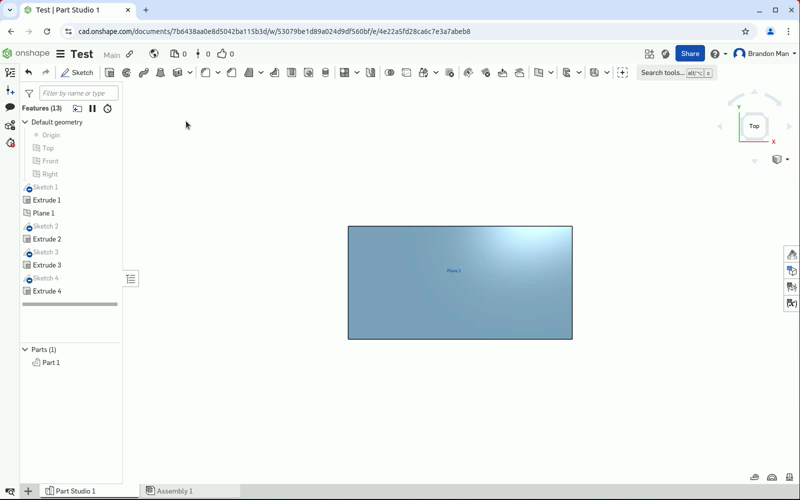
mouse_move(73, 189)
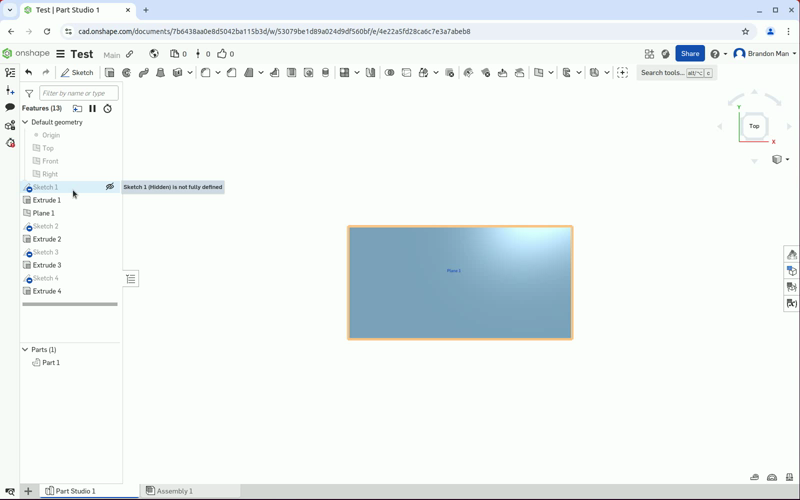
click(73, 189)
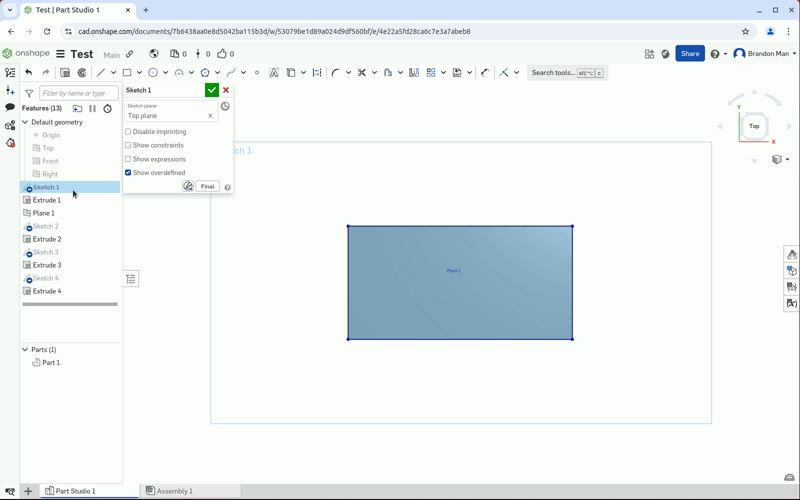
mouse_move(229, 92)
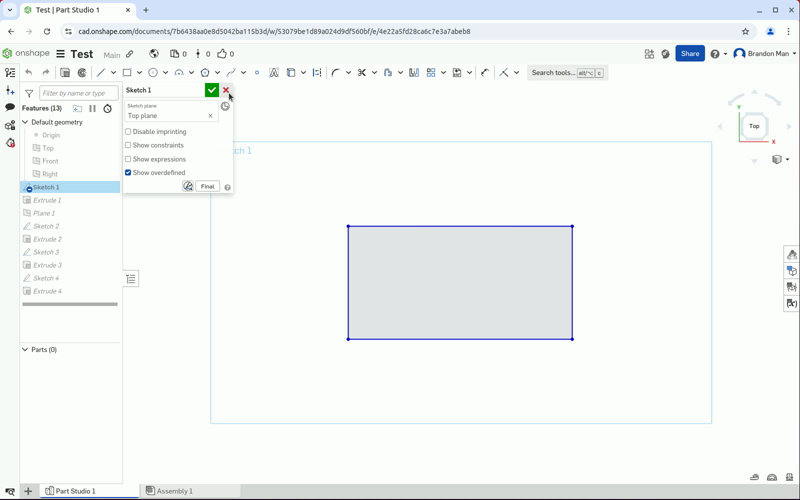
click(229, 92)
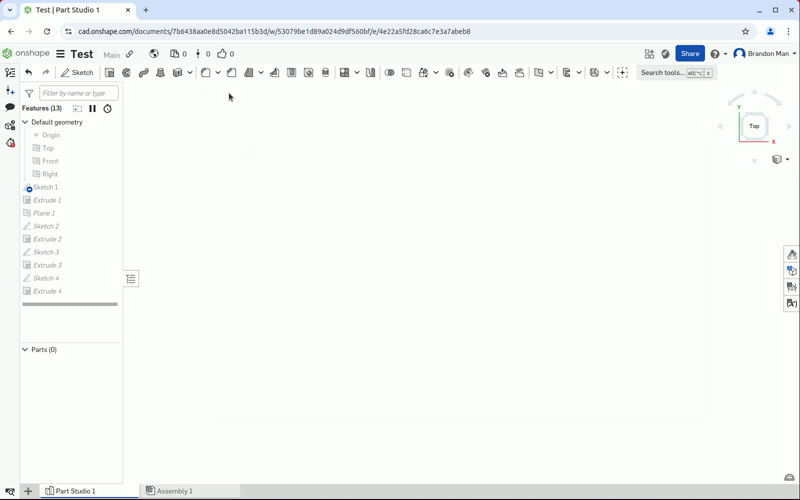
key(shift+s)
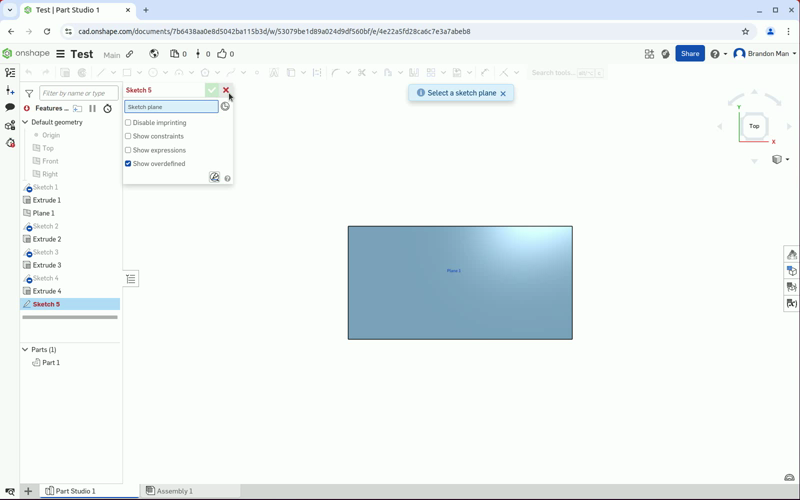
mouse_move(73, 215)
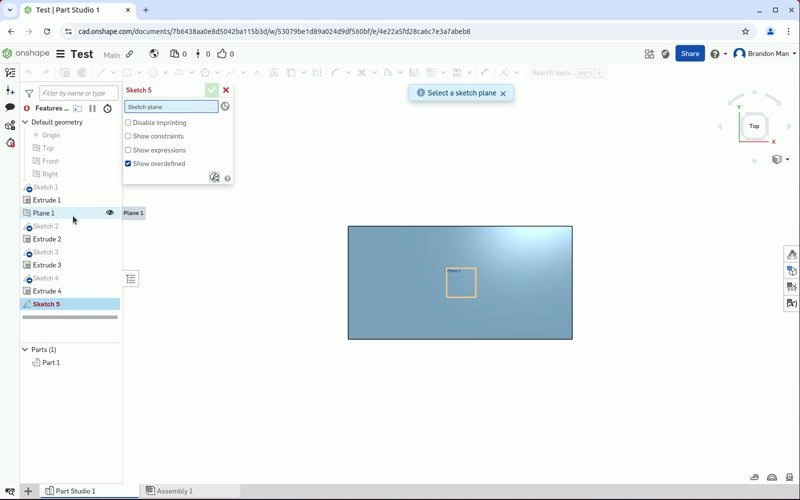
click(73, 215)
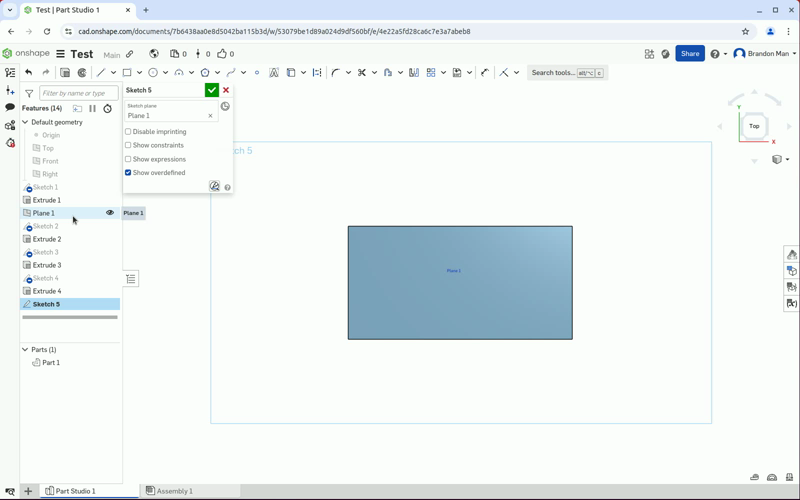
mouse_move(73, 352)
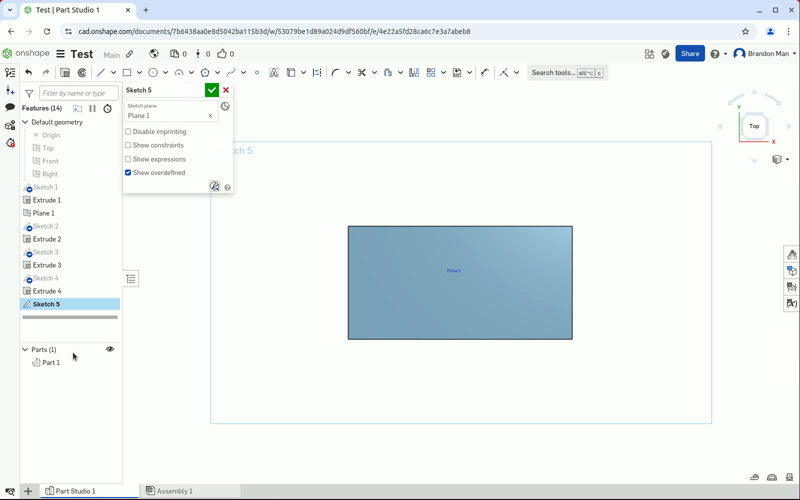
key(y)
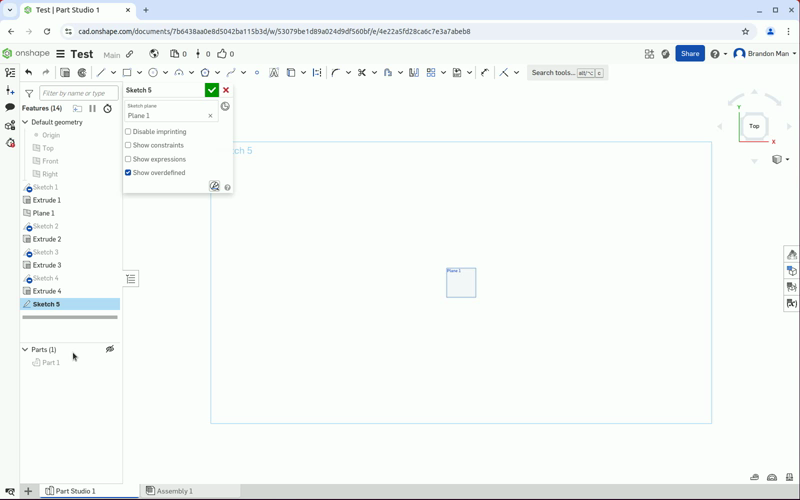
key(c)
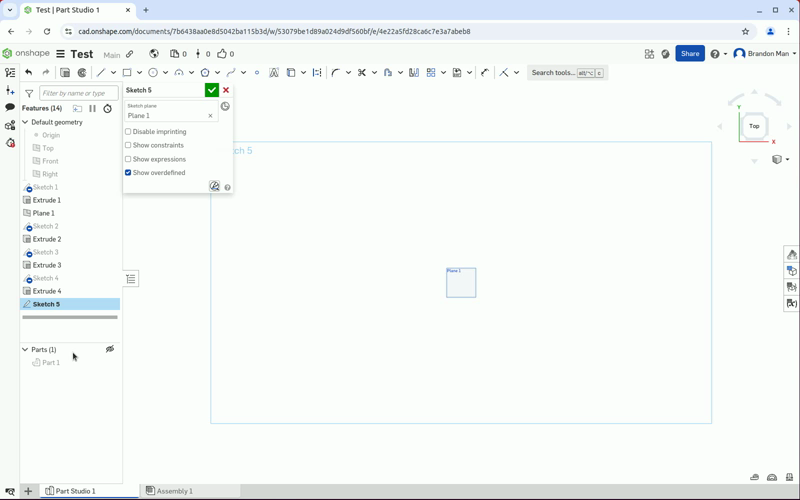
key_down(shift)
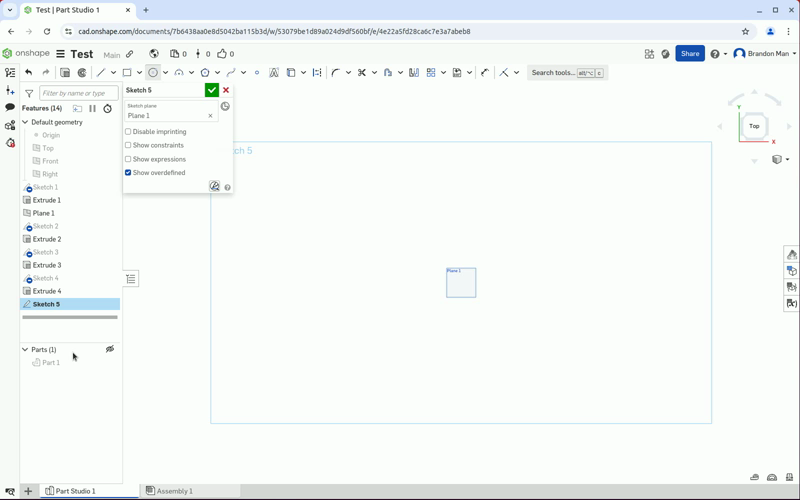
mouse_move(522, 232)
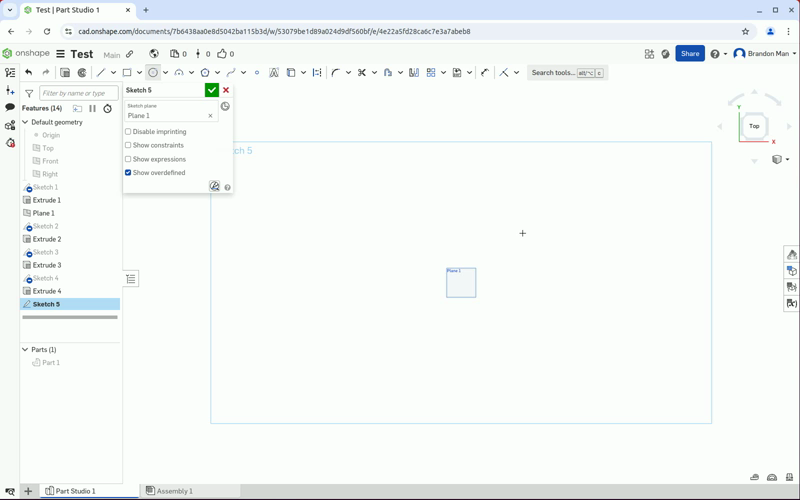
click(522, 232)
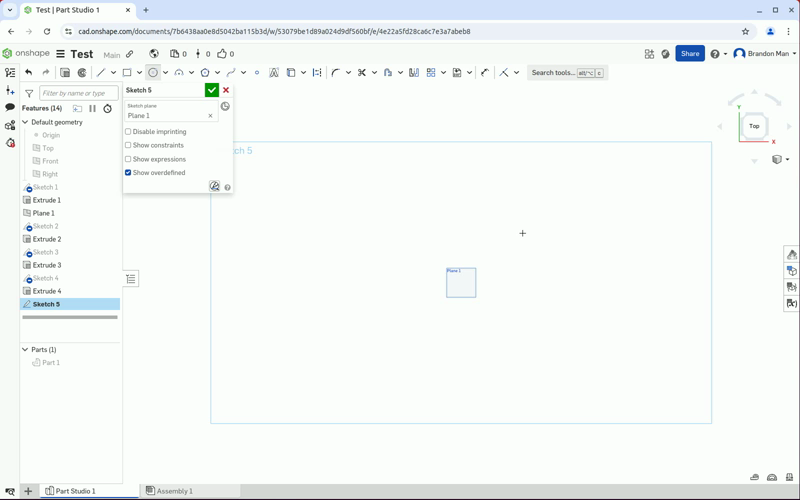
key_up(shift)
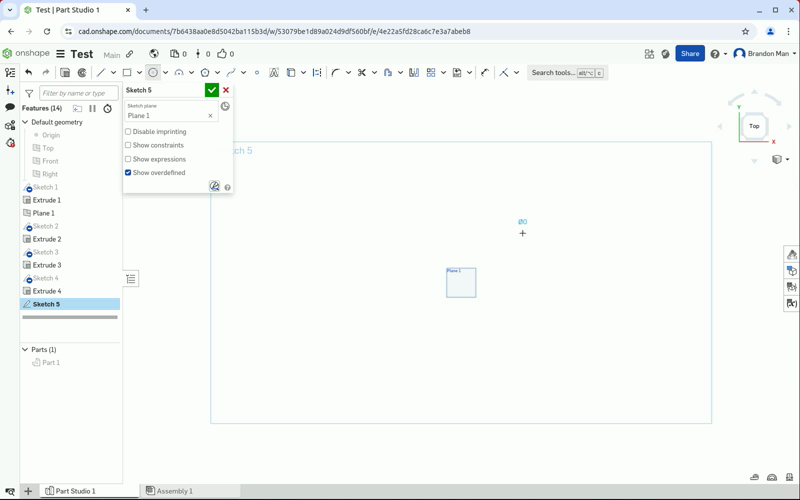
mouse_move(526, 232)
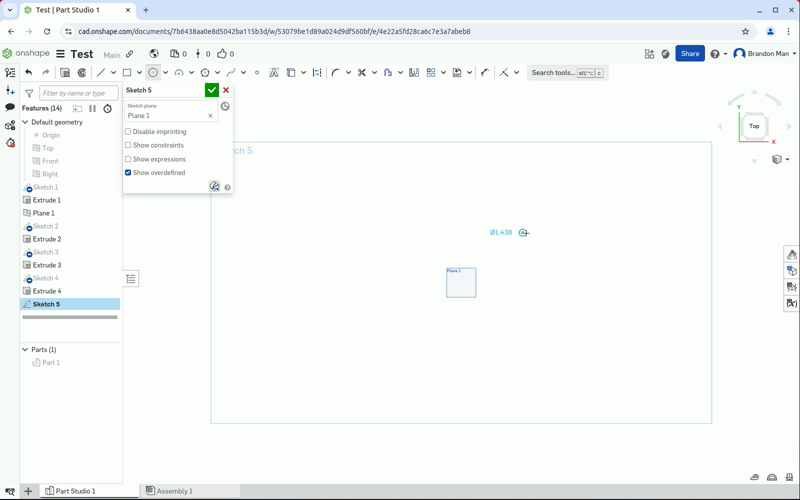
click(526, 232)
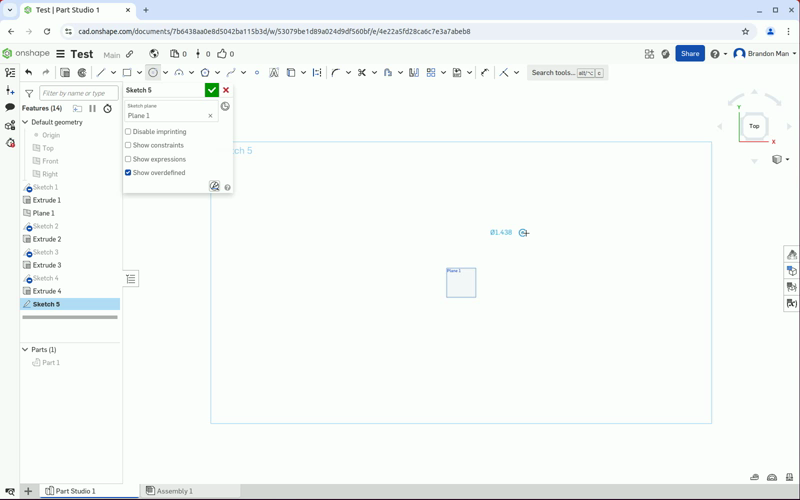
key(esc)
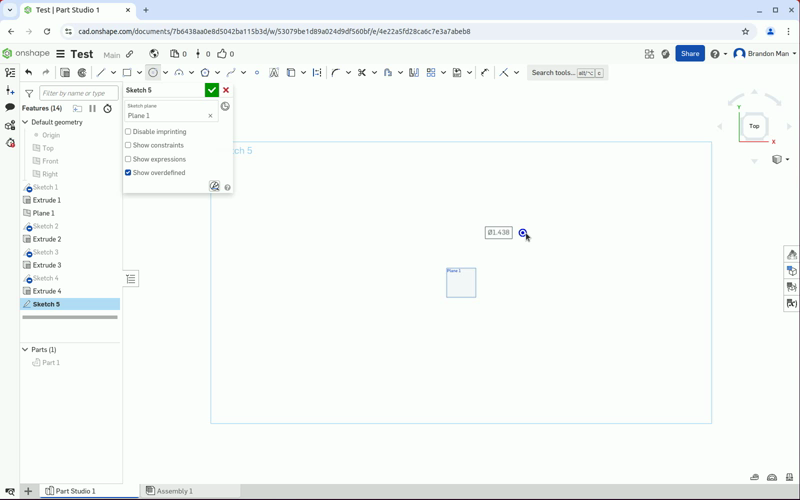
mouse_move(523, 233)
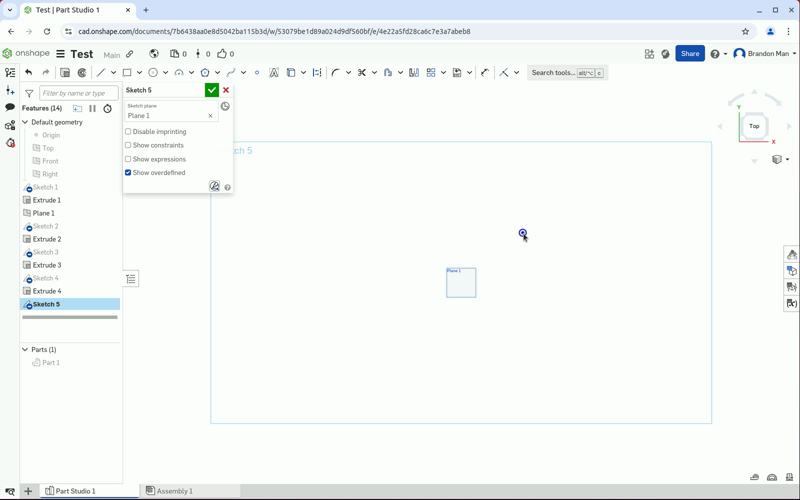
scroll(6)
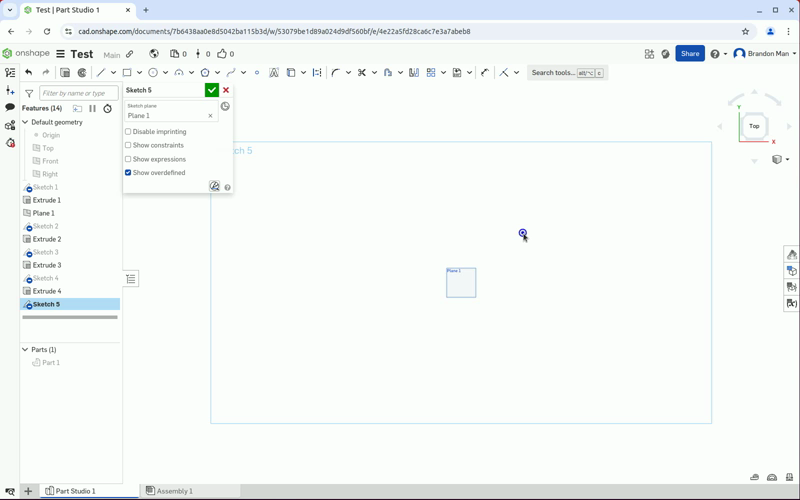
scroll(6)
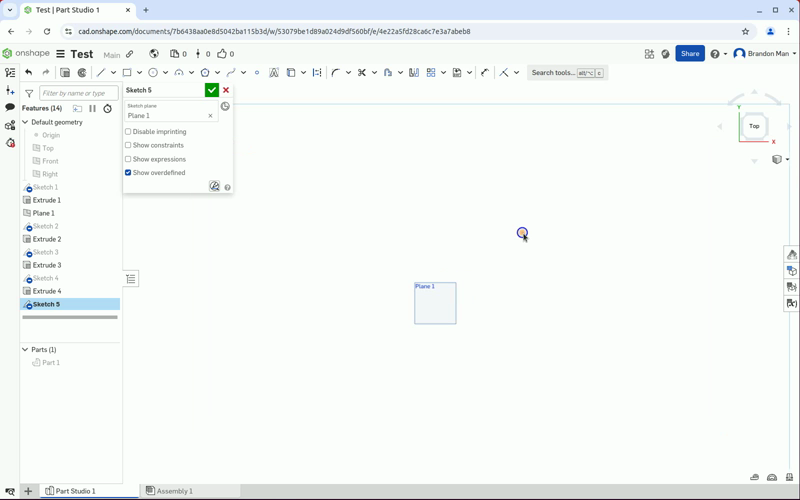
scroll(6)
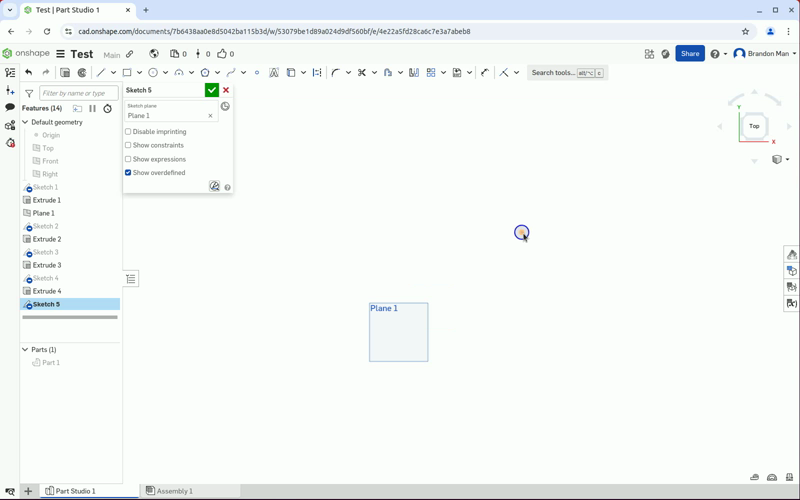
scroll(6)
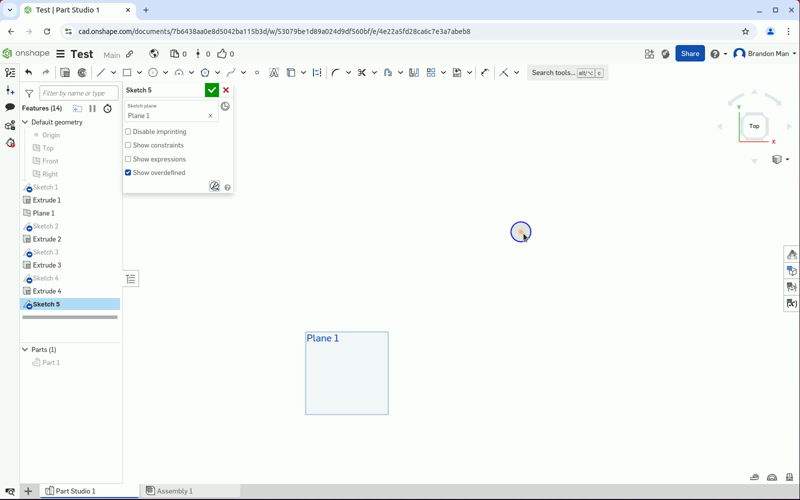
scroll(6)
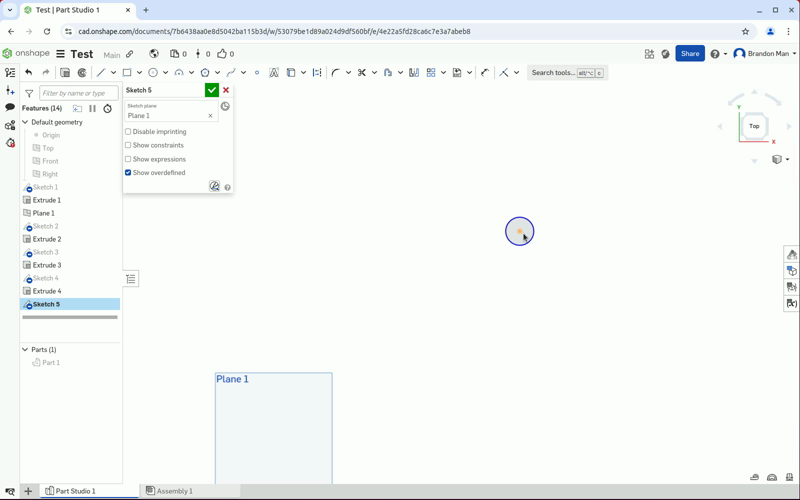
scroll(6)
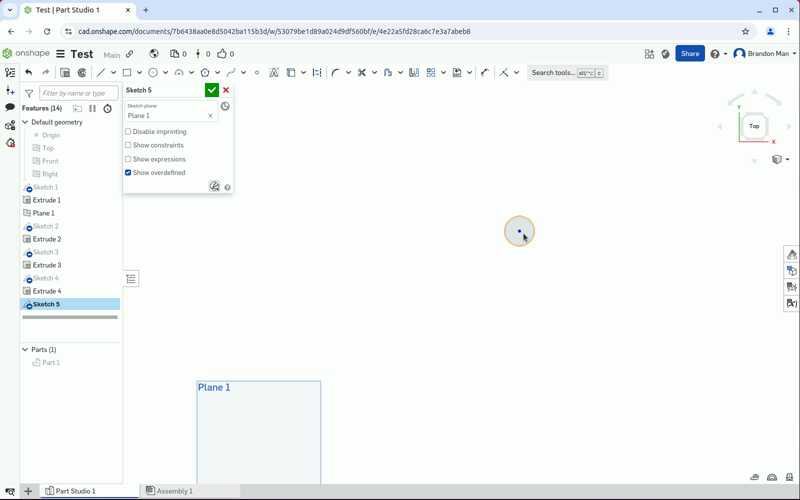
scroll(6)
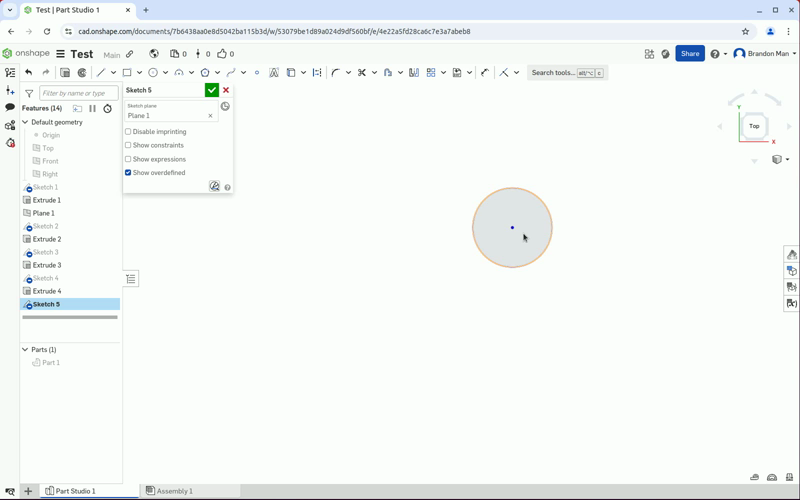
click(523, 233)
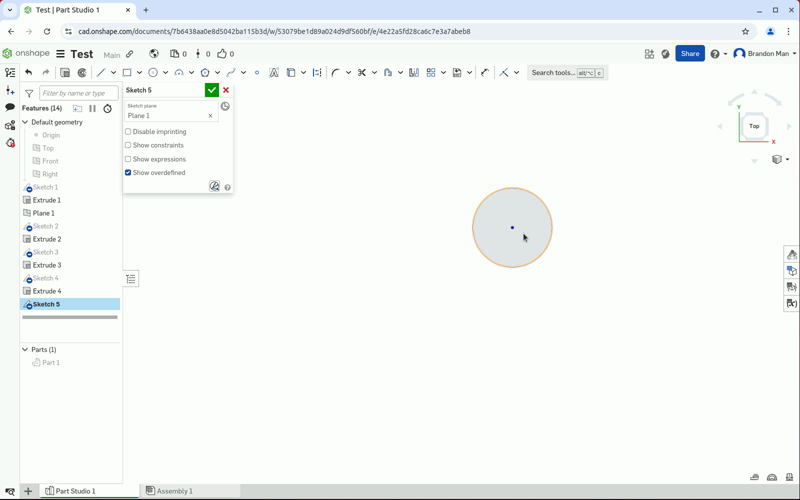
scroll(-6)
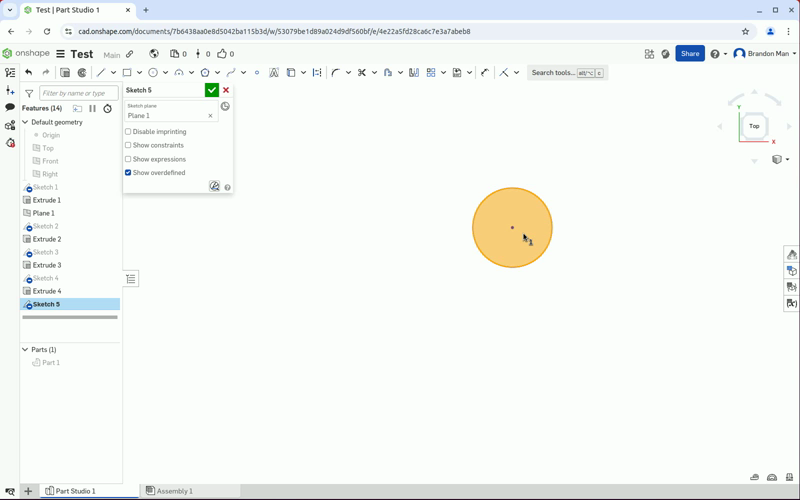
scroll(-6)
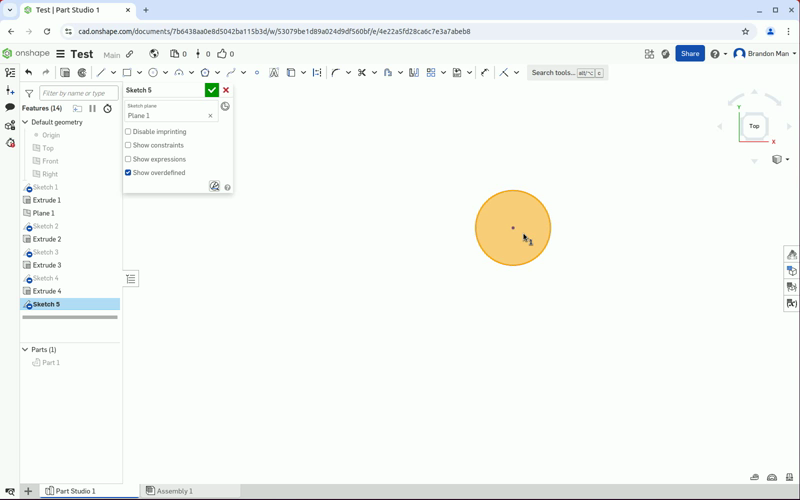
scroll(-6)
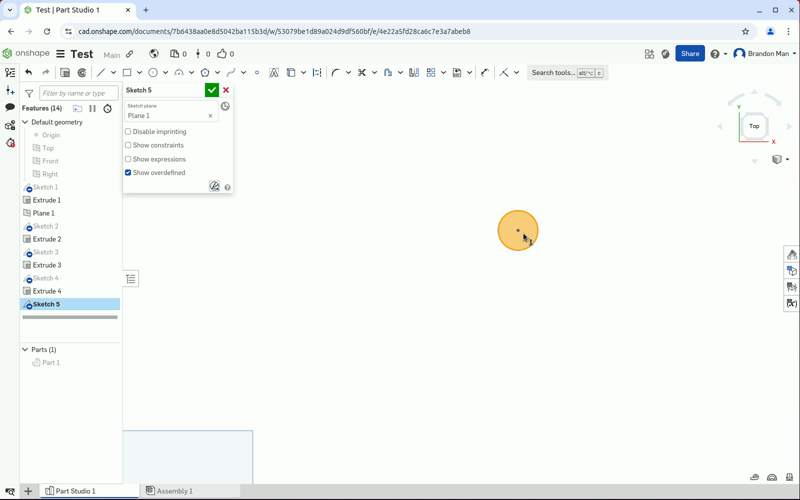
scroll(-6)
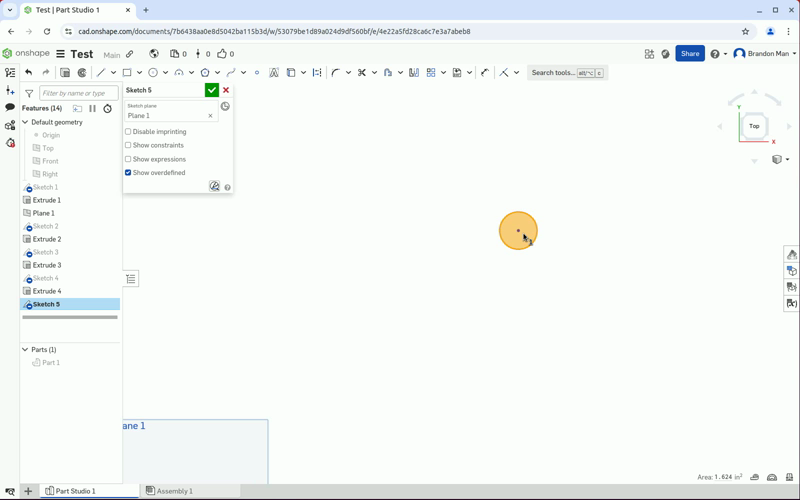
scroll(-6)
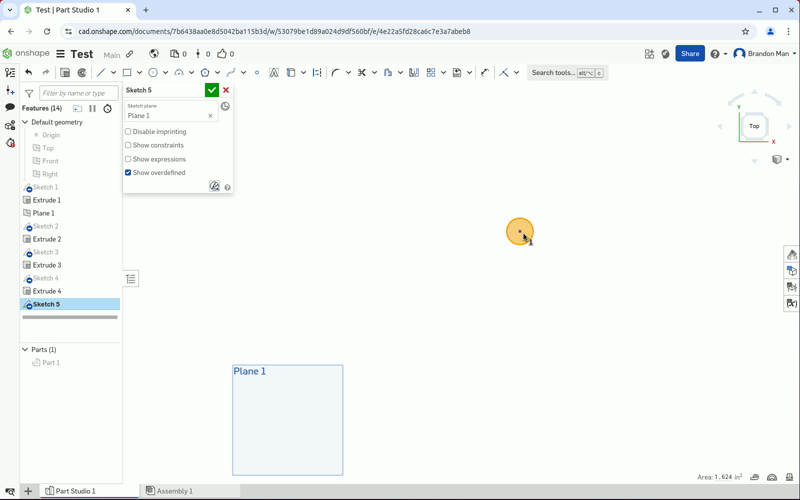
scroll(-6)
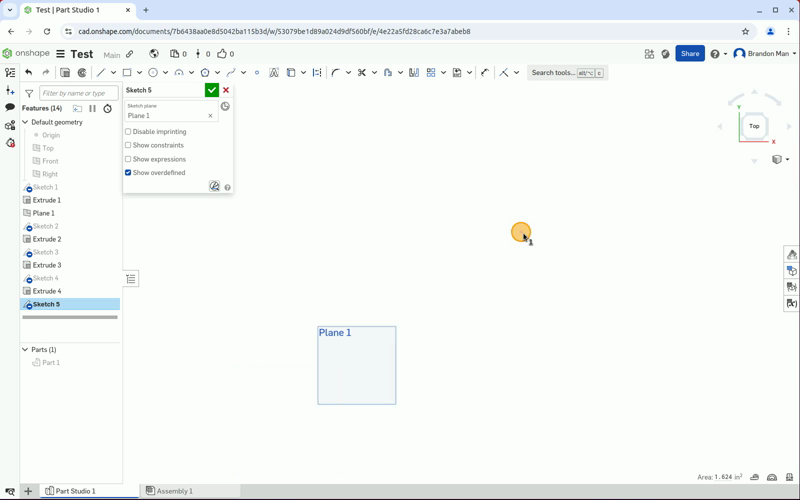
scroll(-6)
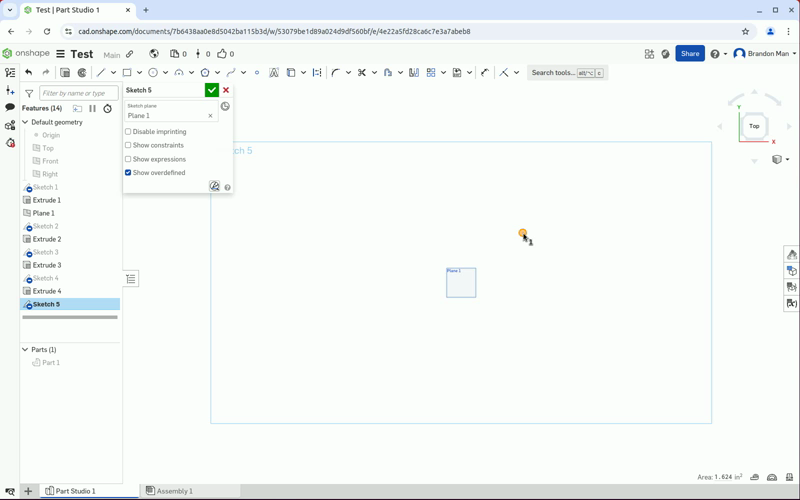
mouse_move(73, 352)
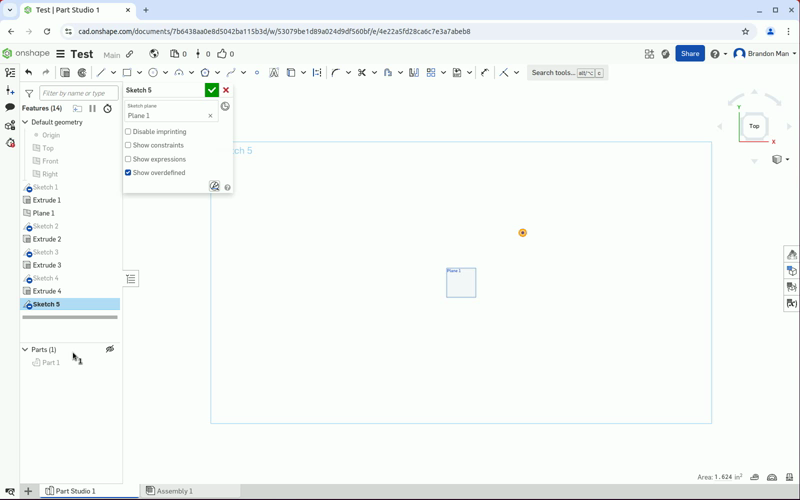
key(shift+y)
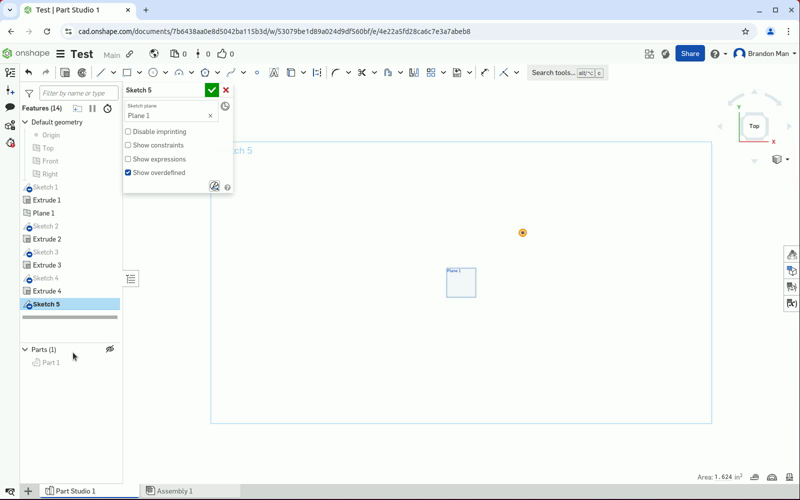
key(shift+e)
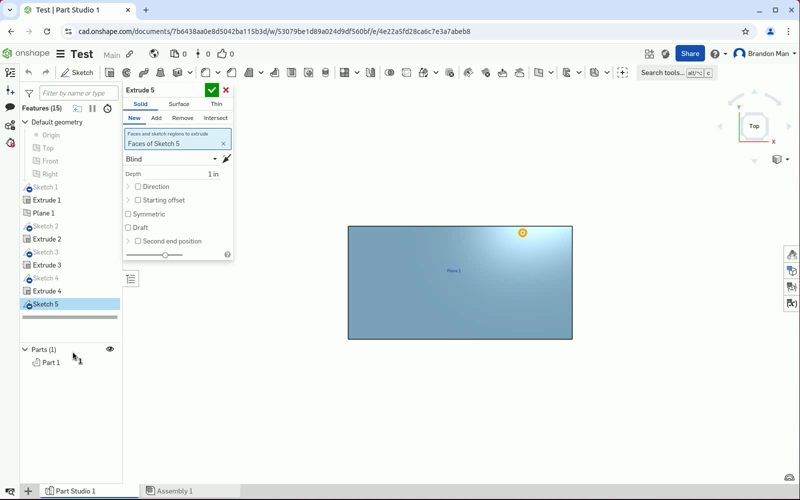
mouse_move(143, 106)
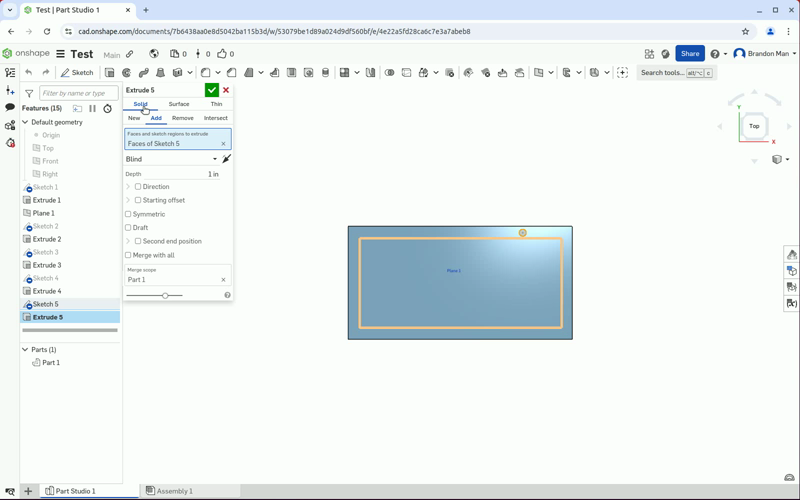
click(143, 106)
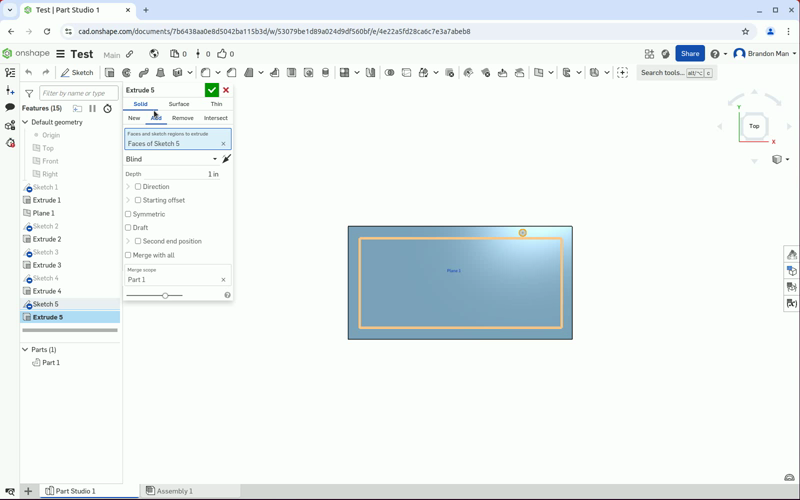
mouse_move(186, 120)
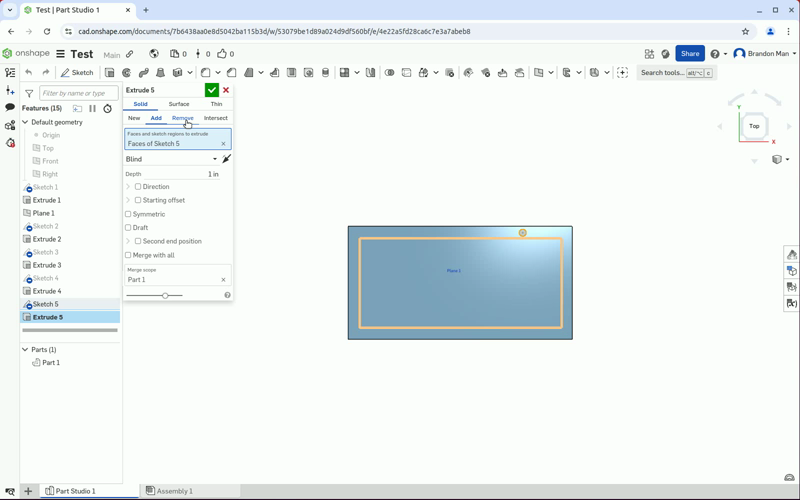
click(186, 120)
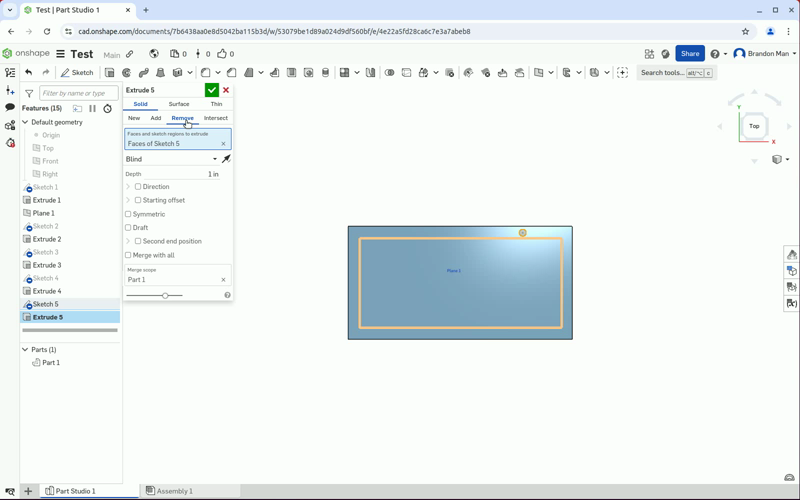
key(tab, 4)
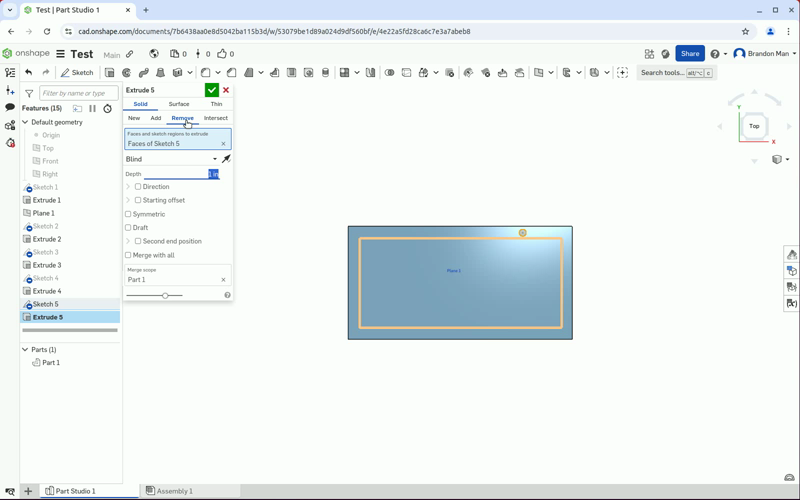
text(2.407)
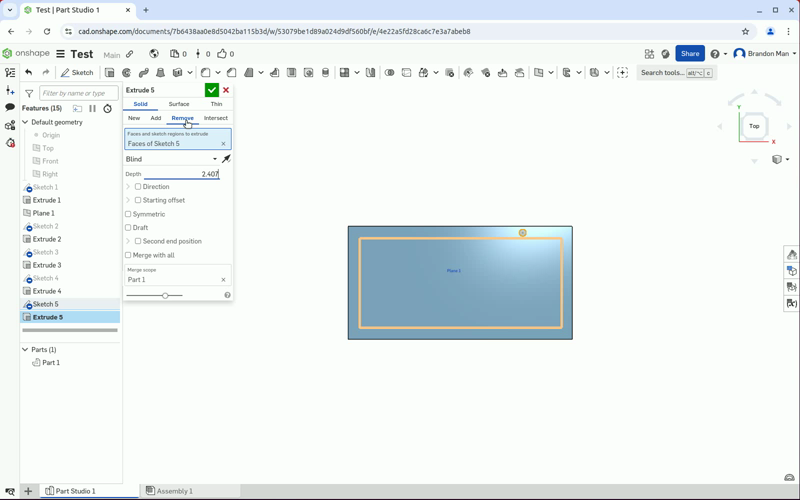
key(tab, 6)
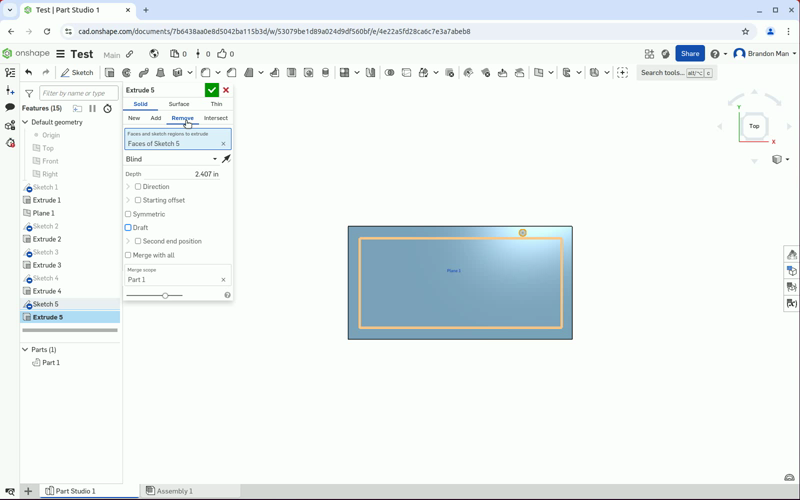
key(space)
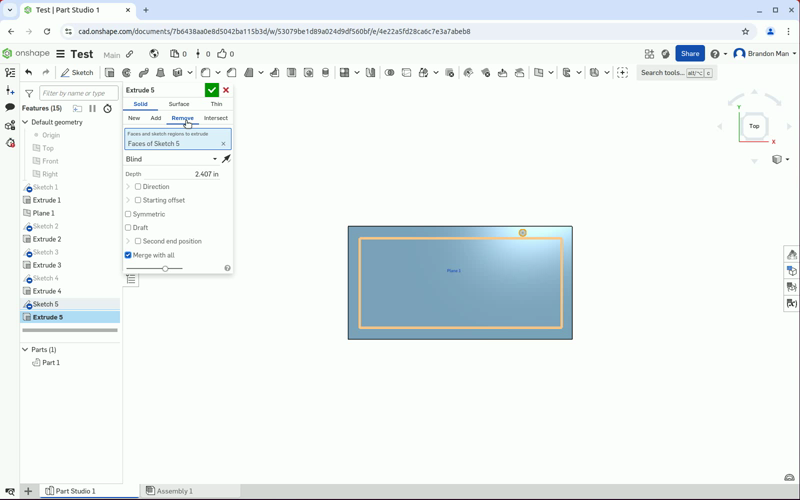
key(enter)
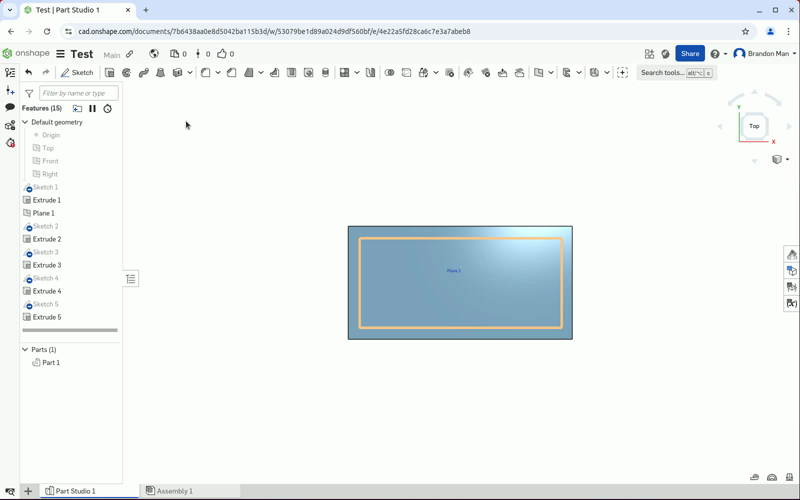
key(shift+h)
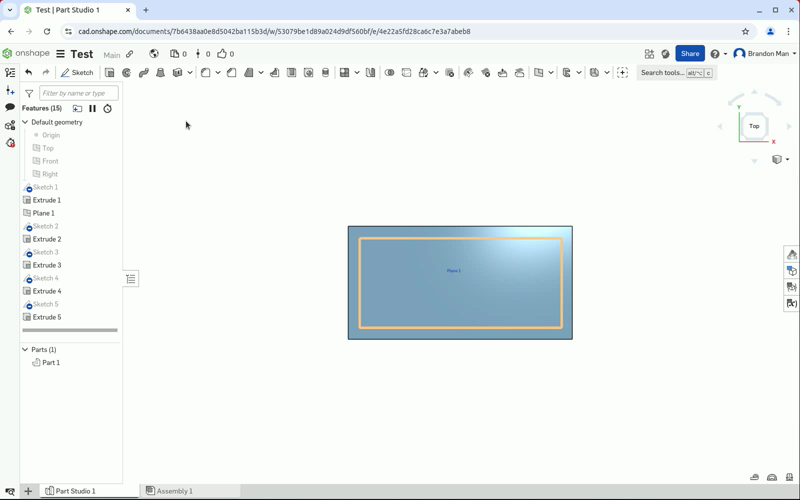
key(shift+h)
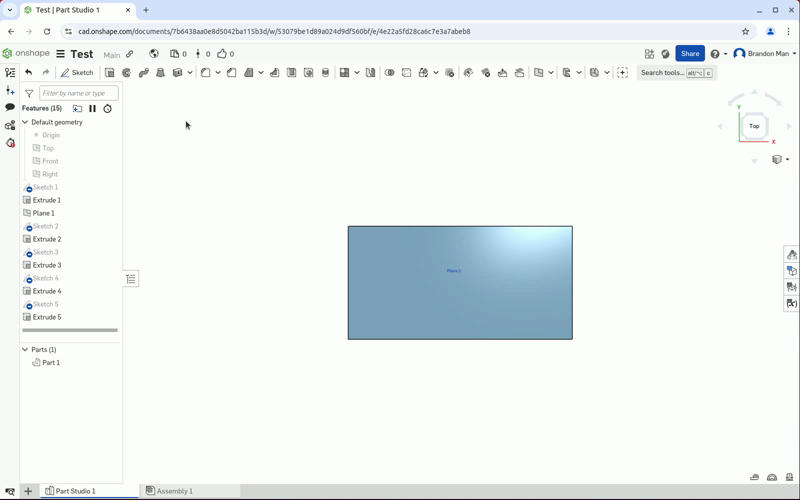
mouse_move(73, 189)
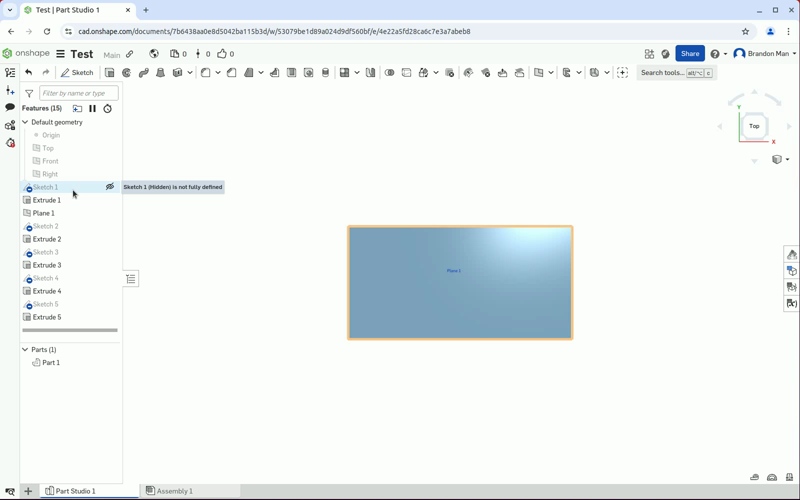
click(73, 189)
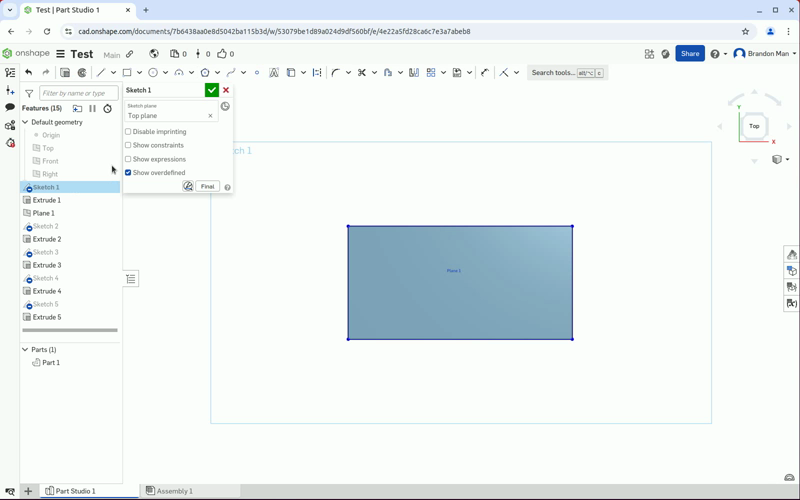
mouse_move(229, 92)
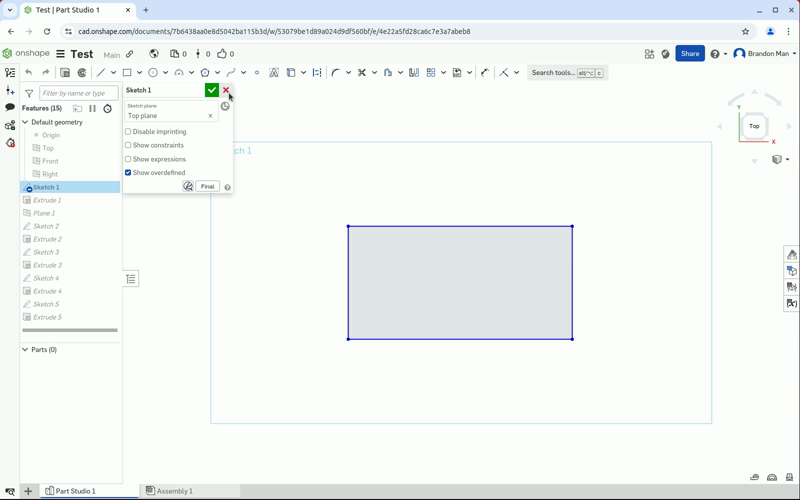
click(229, 92)
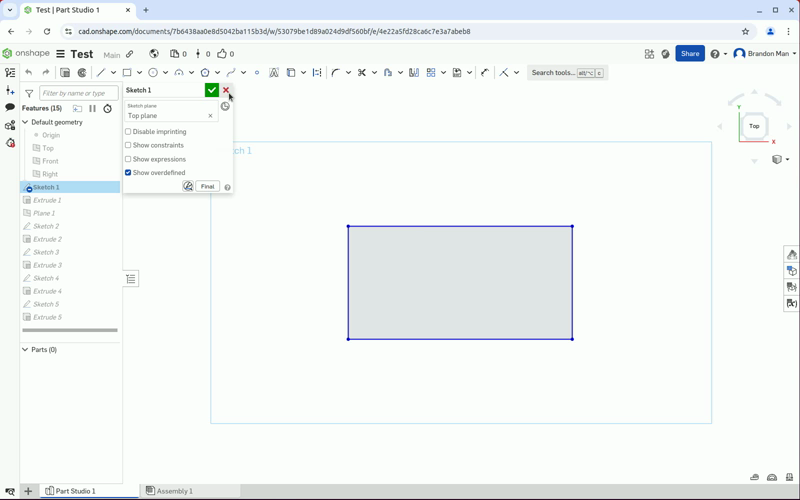
key(shift+s)
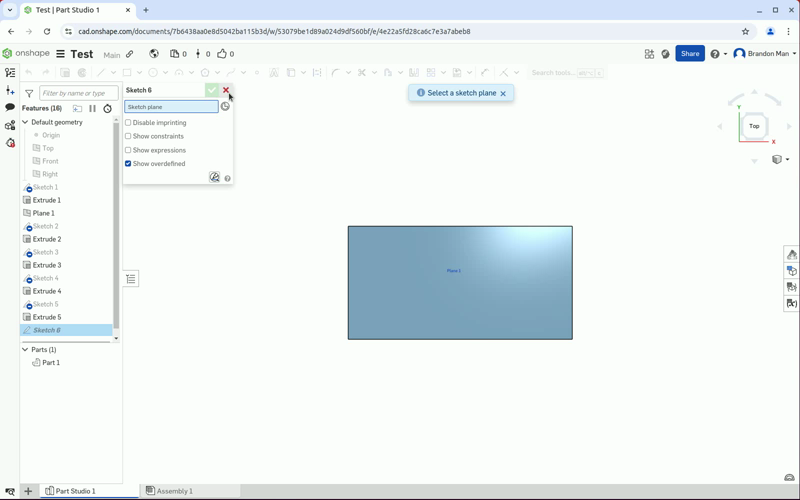
mouse_move(69, 215)
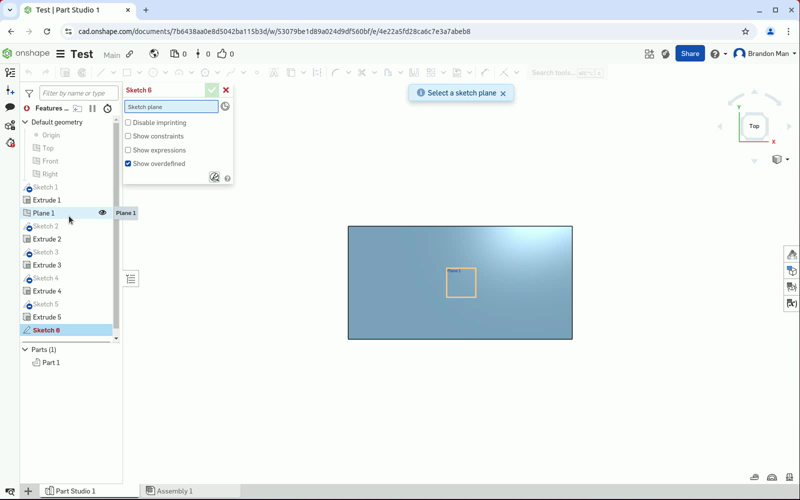
click(69, 215)
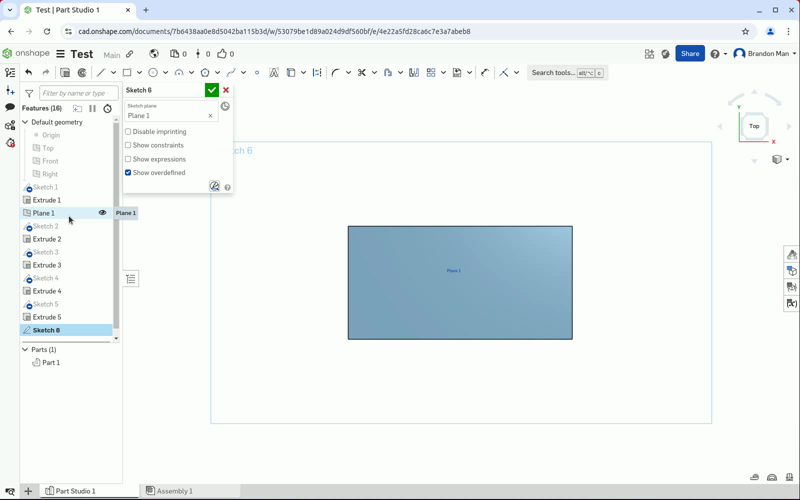
mouse_move(73, 352)
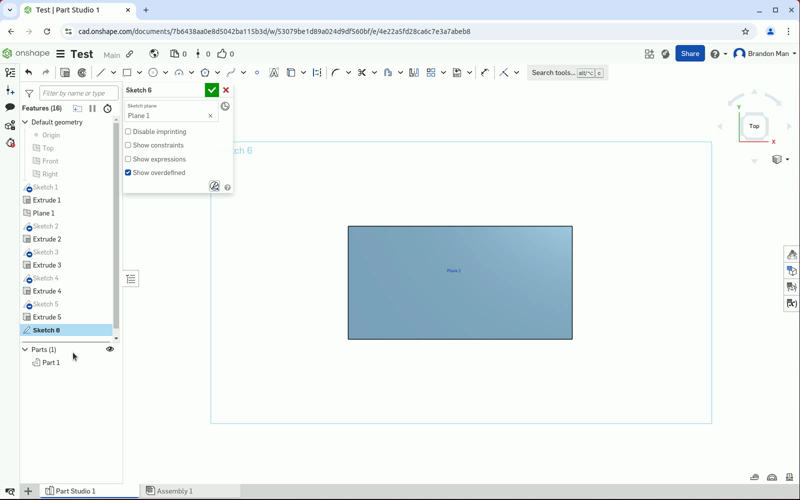
key(y)
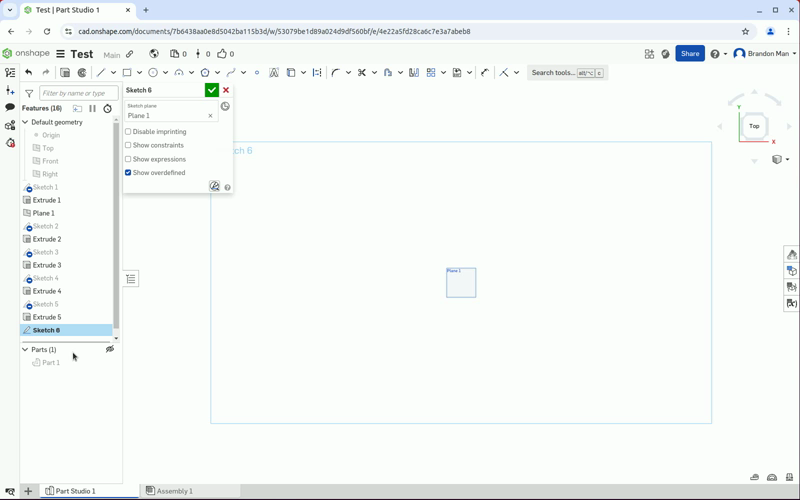
key(c)
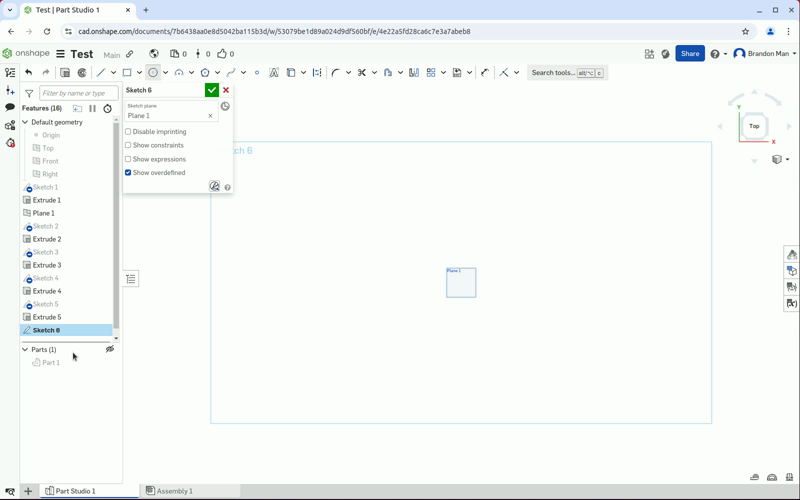
key_down(shift)
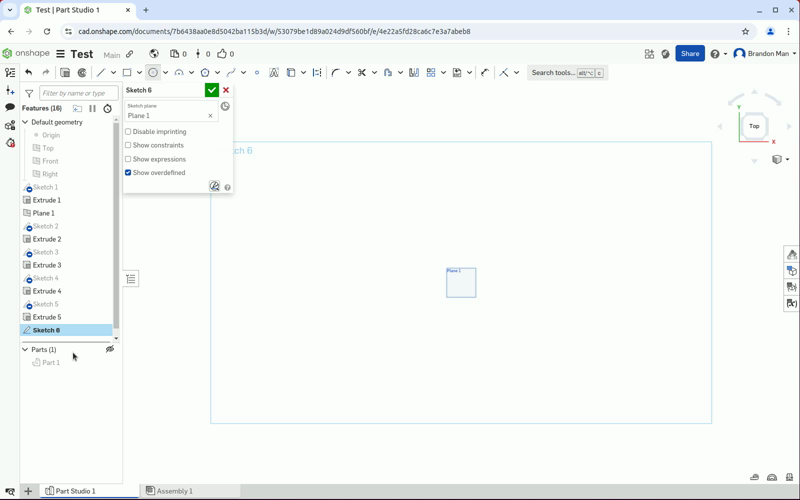
mouse_move(546, 232)
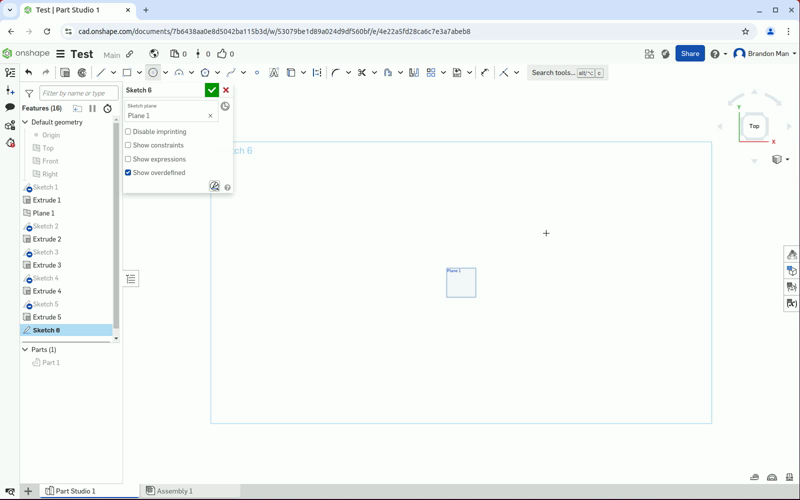
click(546, 232)
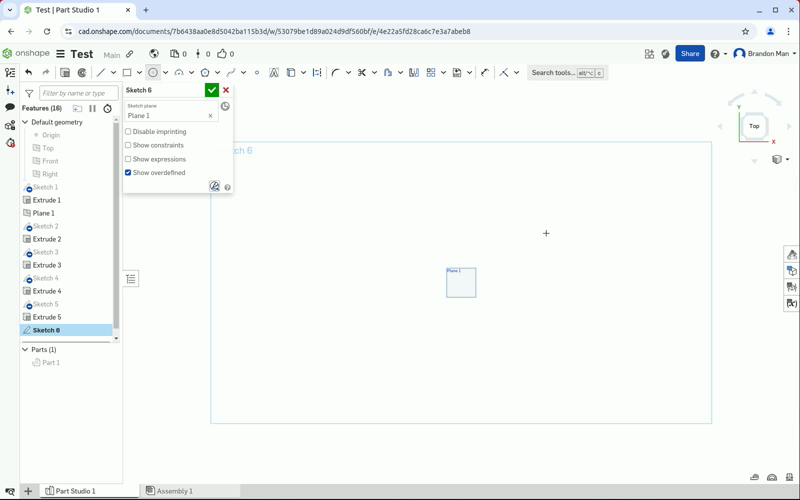
key_up(shift)
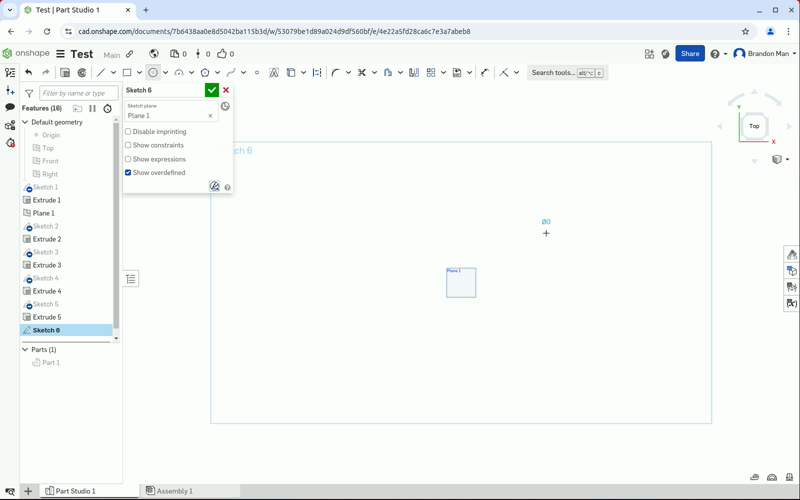
mouse_move(549, 232)
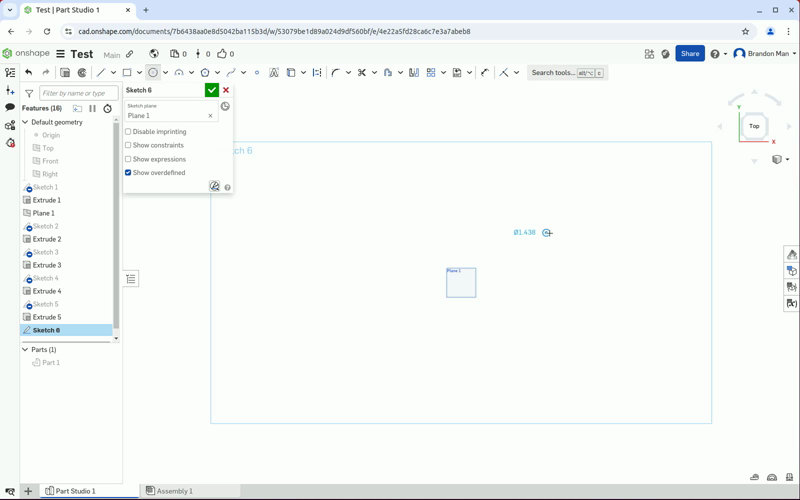
click(549, 232)
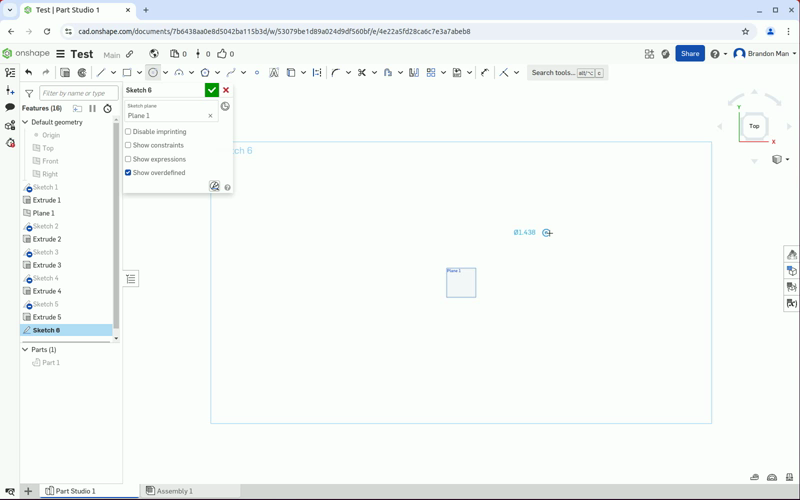
key(esc)
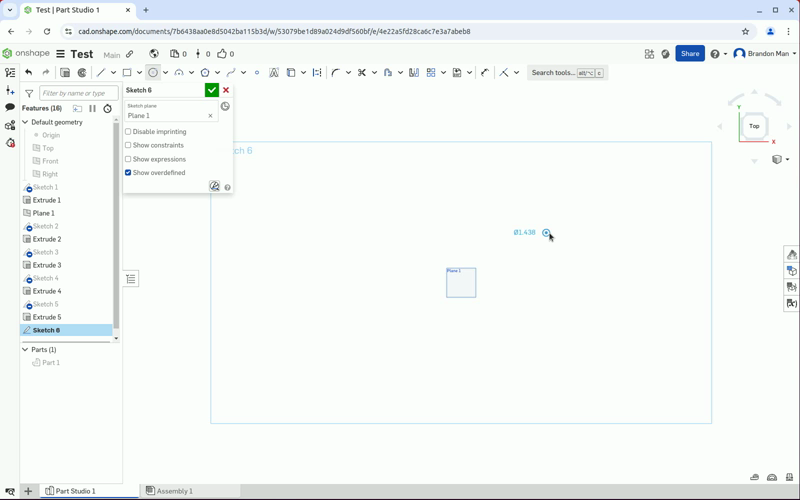
mouse_move(544, 231)
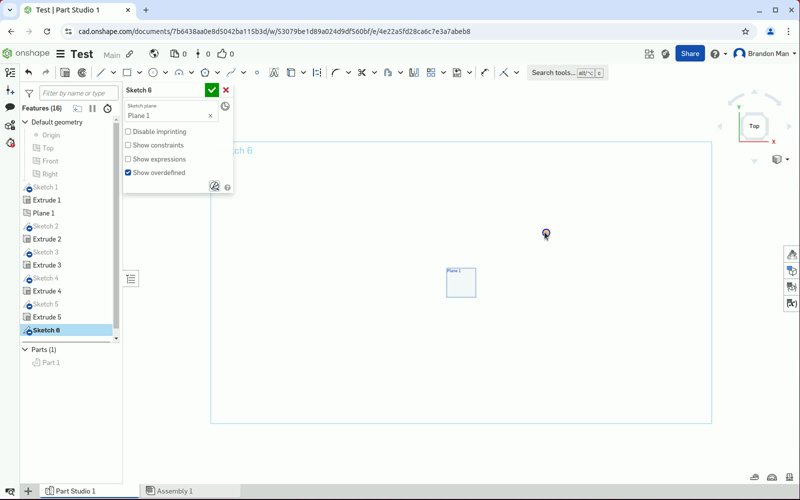
scroll(6)
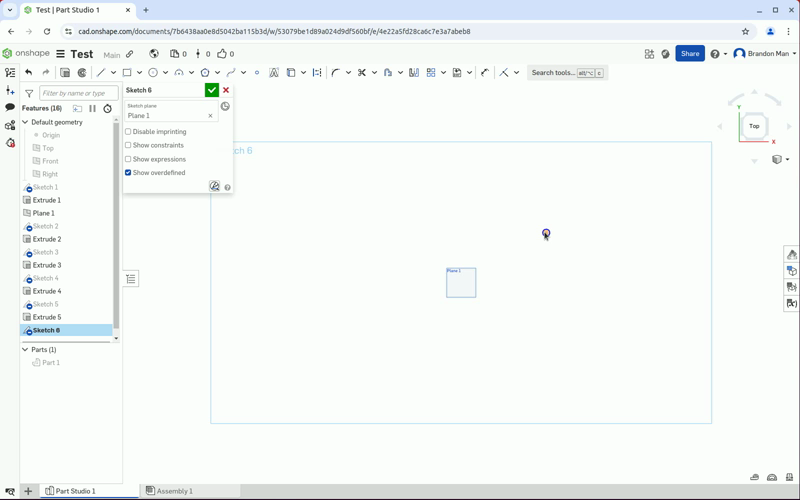
scroll(6)
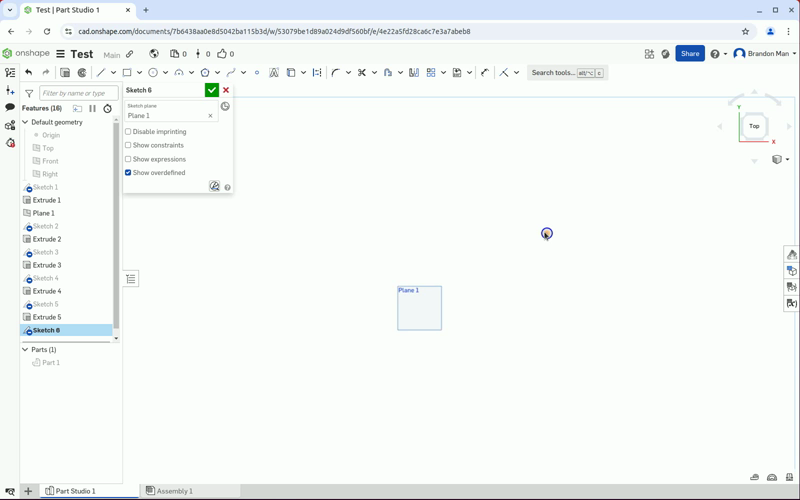
scroll(6)
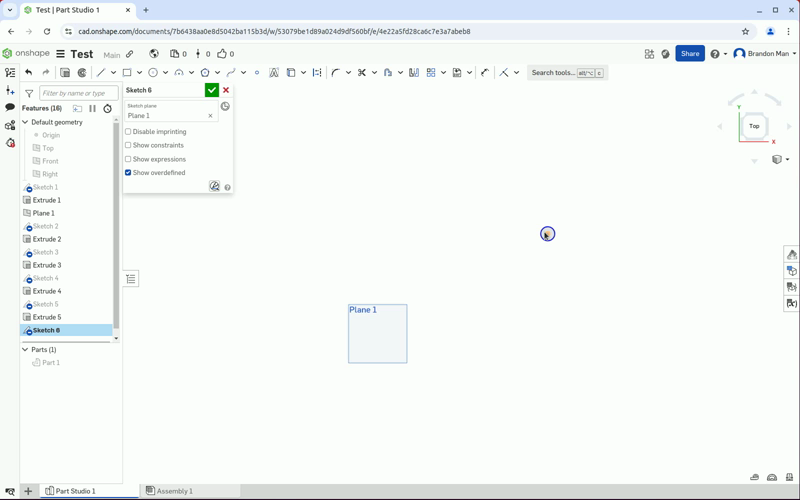
scroll(6)
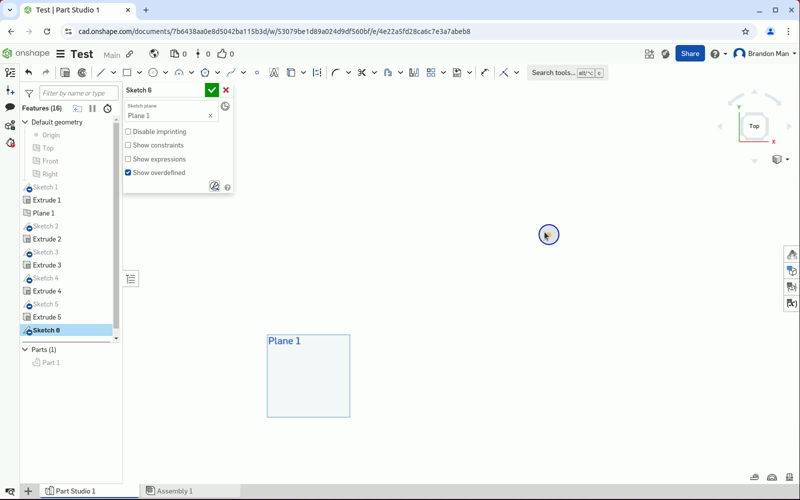
scroll(6)
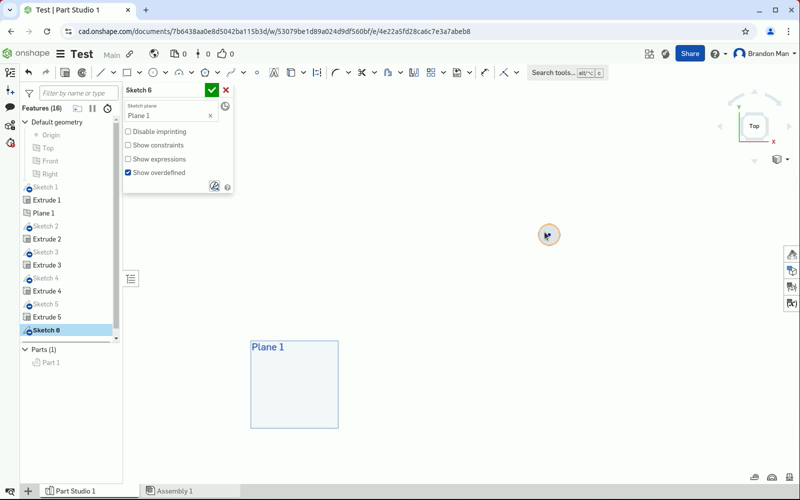
scroll(6)
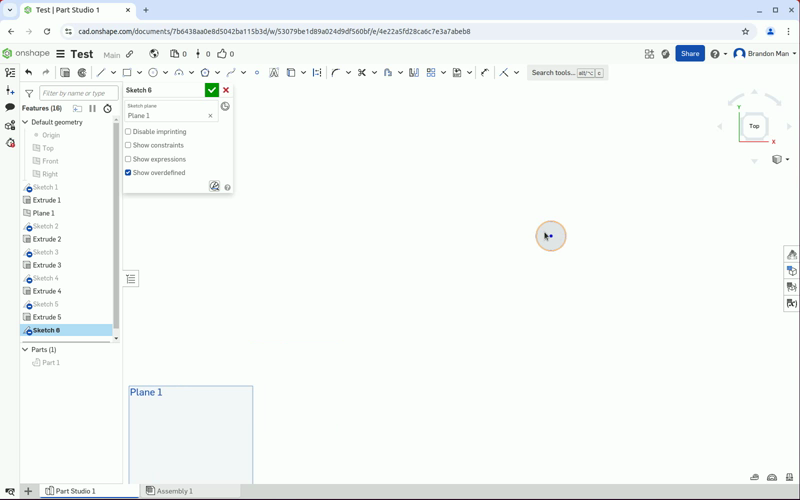
scroll(6)
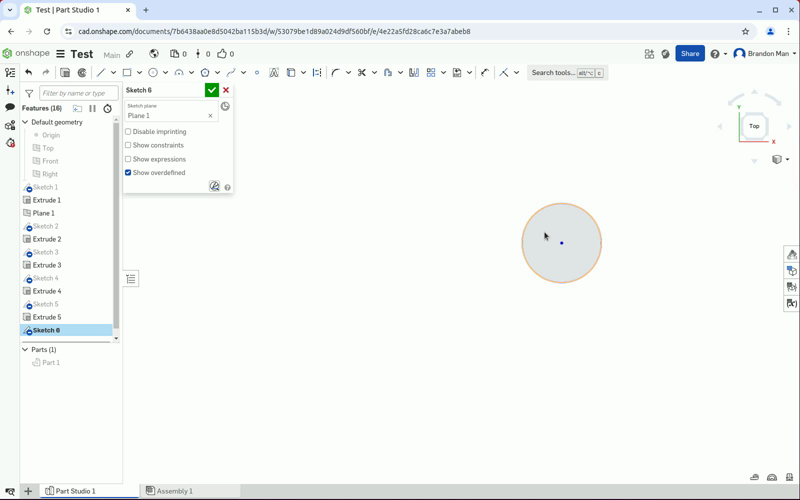
click(544, 231)
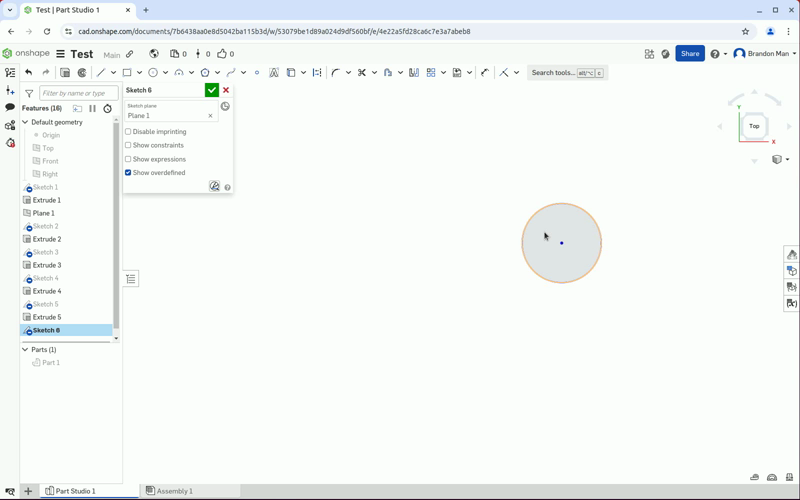
scroll(-6)
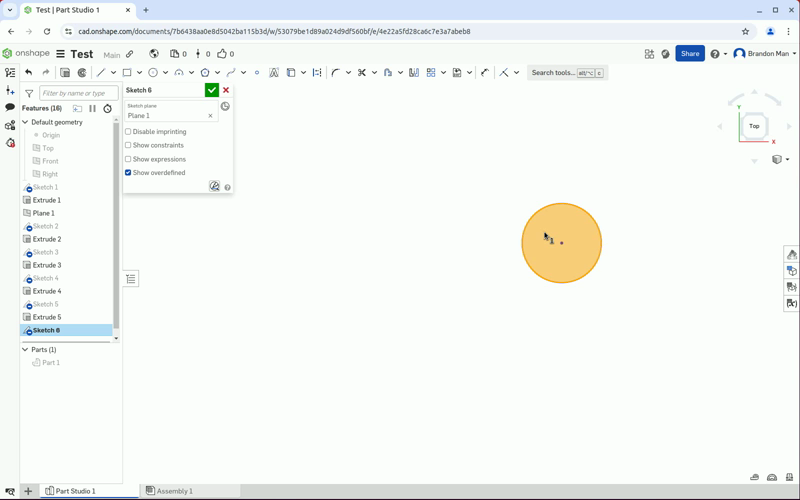
scroll(-6)
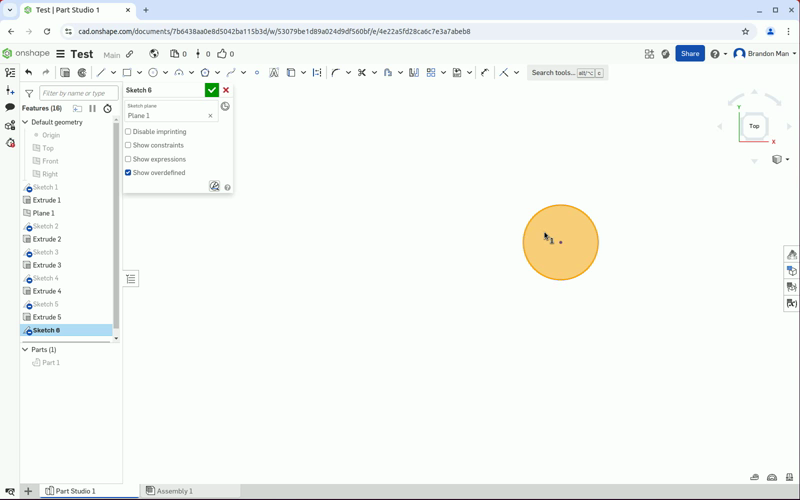
scroll(-6)
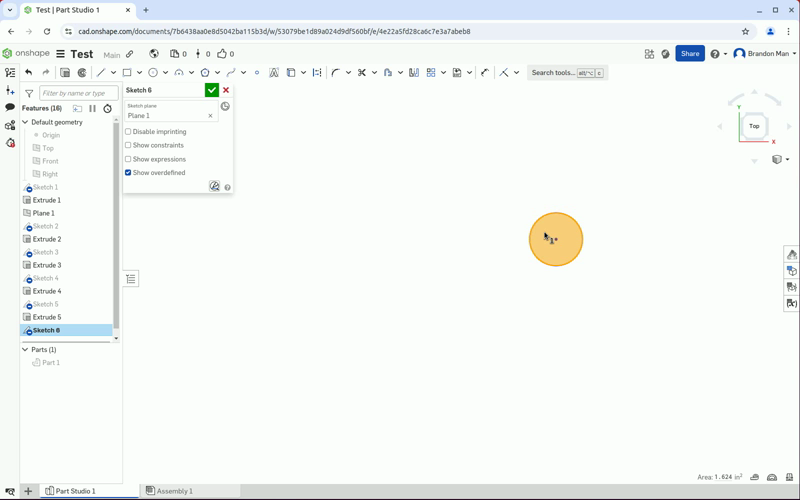
scroll(-6)
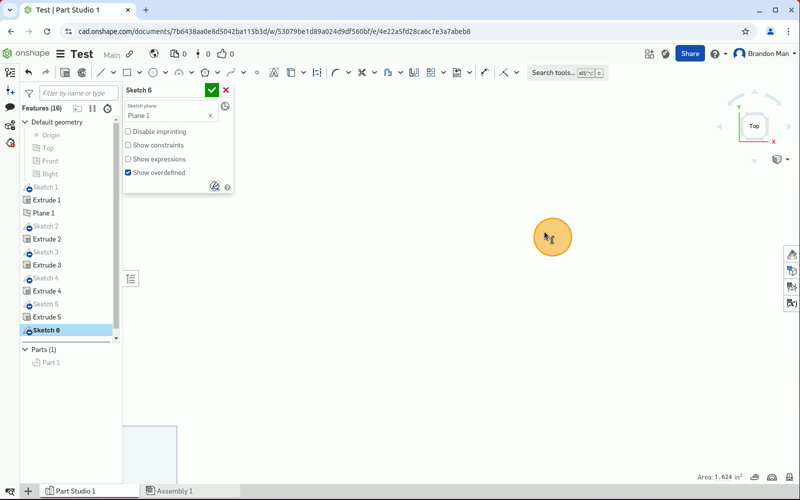
scroll(-6)
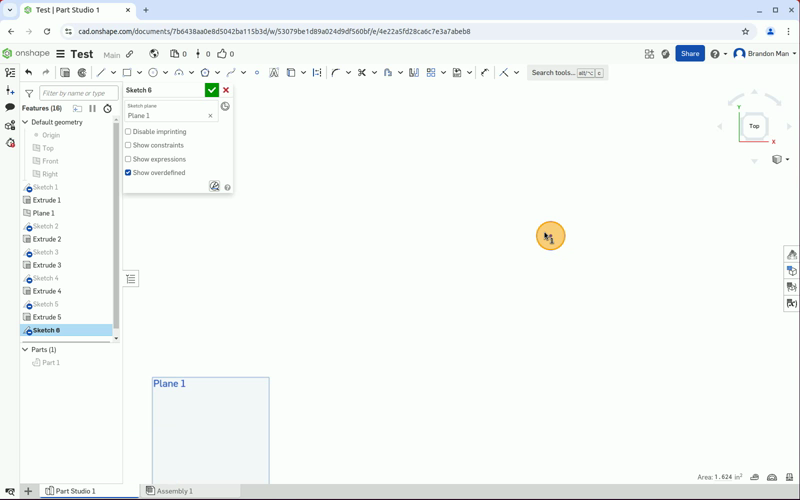
scroll(-6)
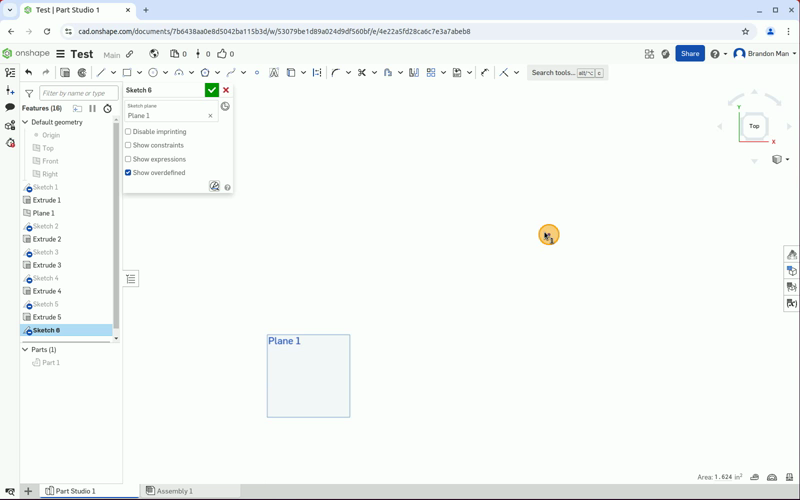
scroll(-6)
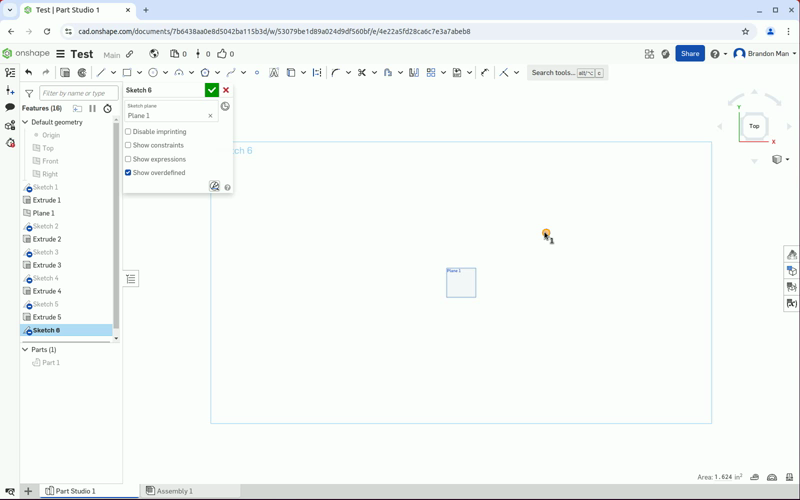
mouse_move(73, 352)
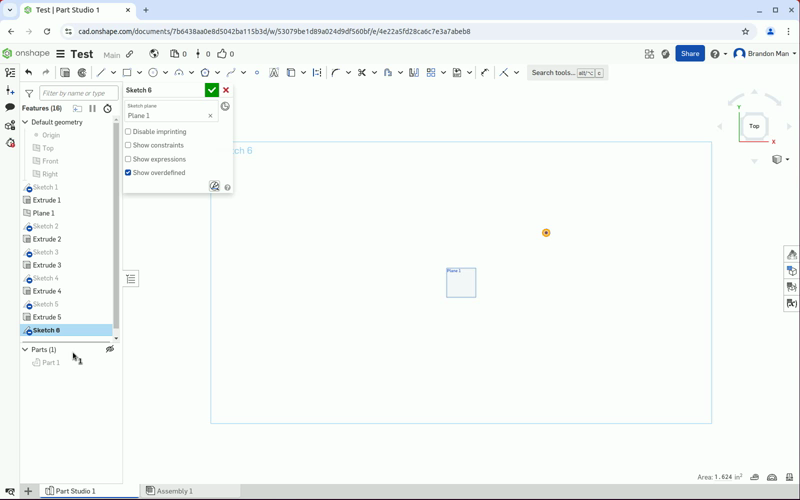
key(shift+y)
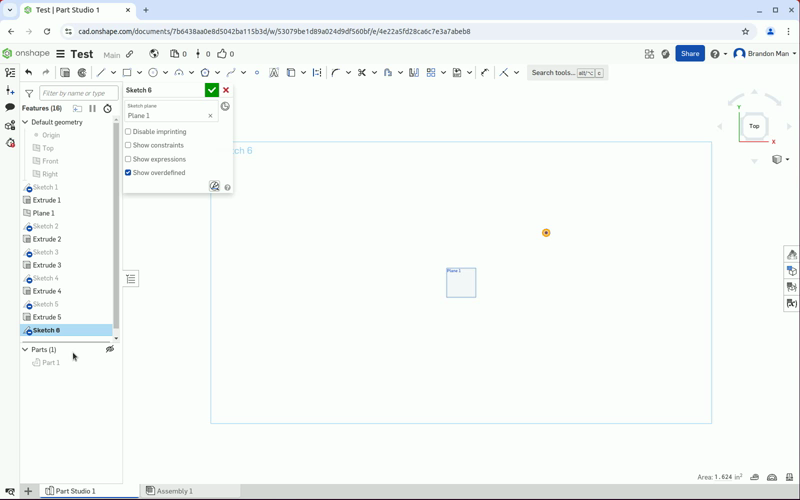
key(shift+e)
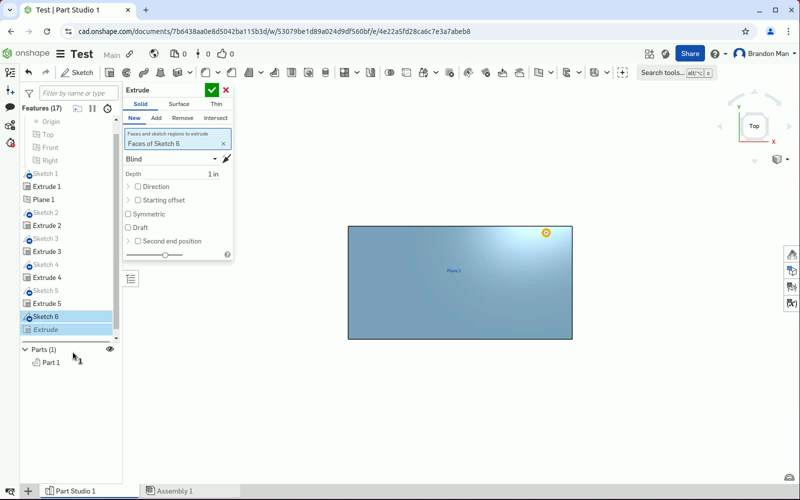
mouse_move(143, 106)
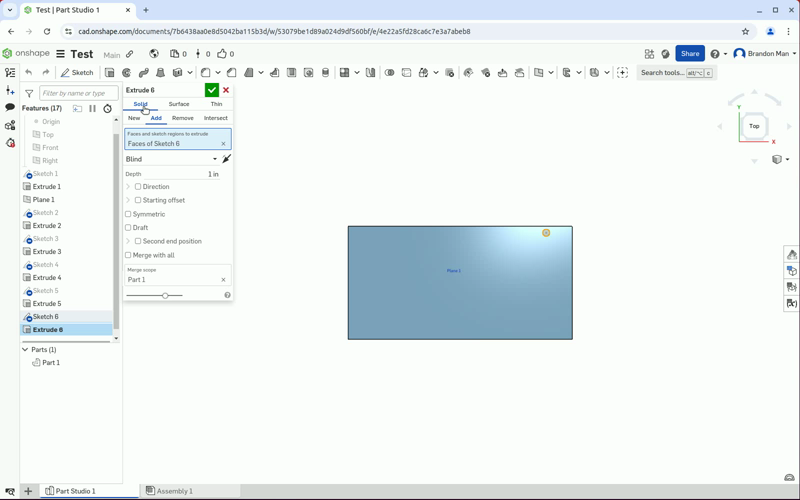
click(143, 106)
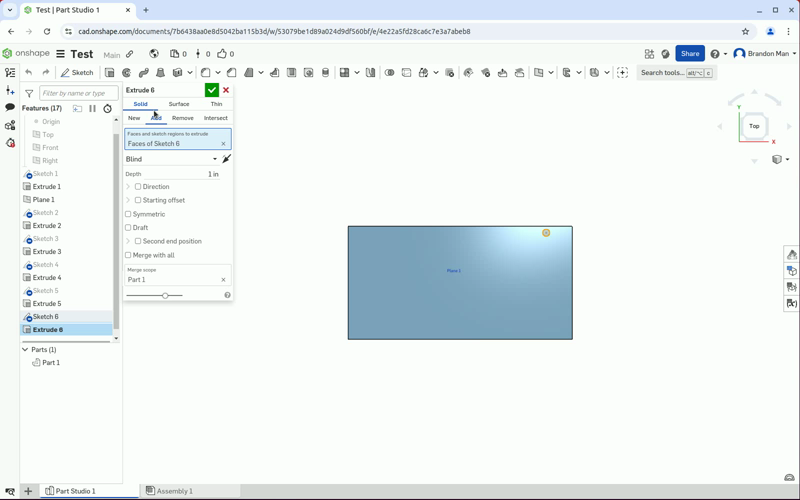
mouse_move(186, 120)
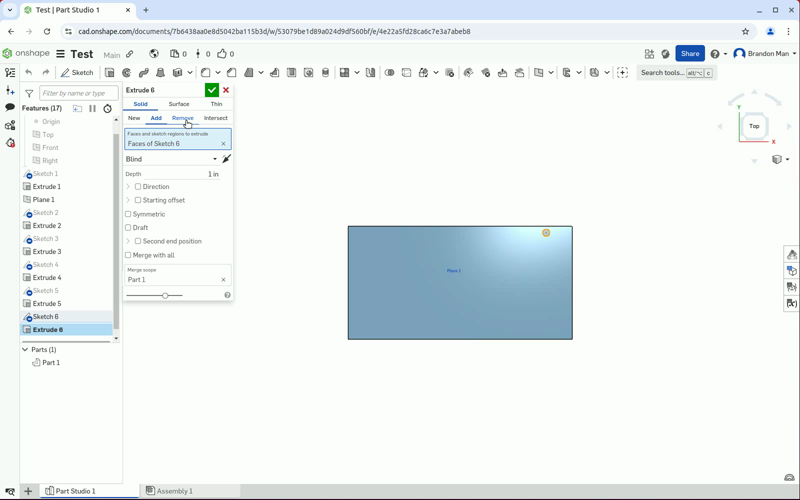
click(186, 120)
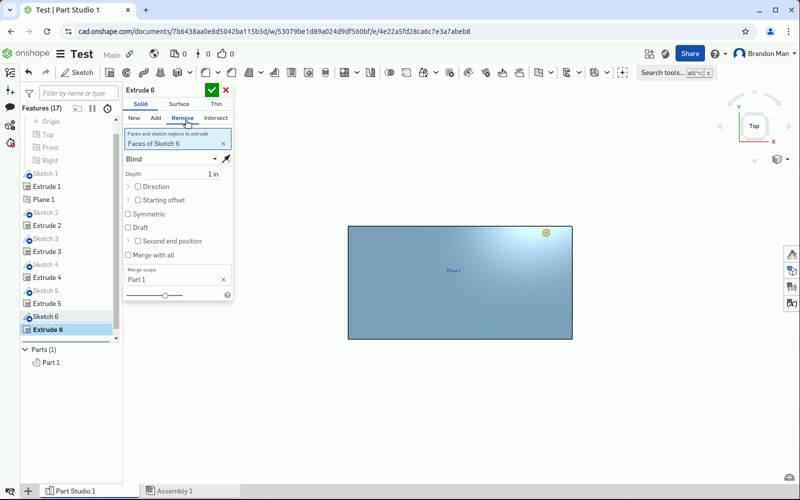
key(tab, 4)
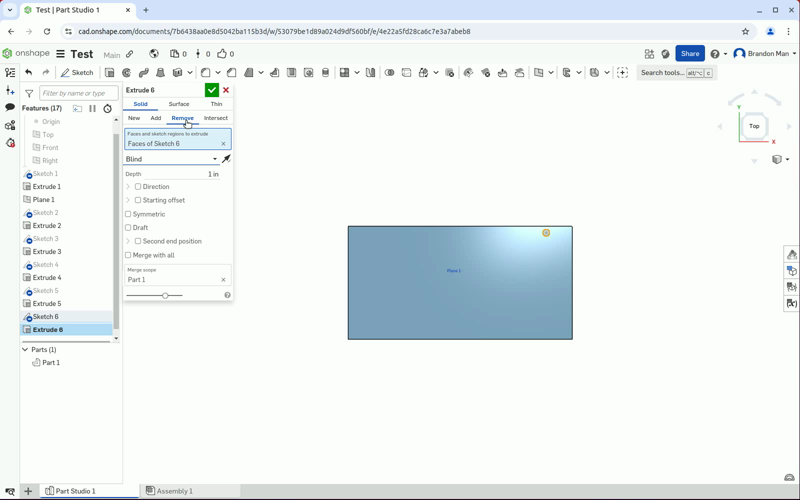
text(2.407)
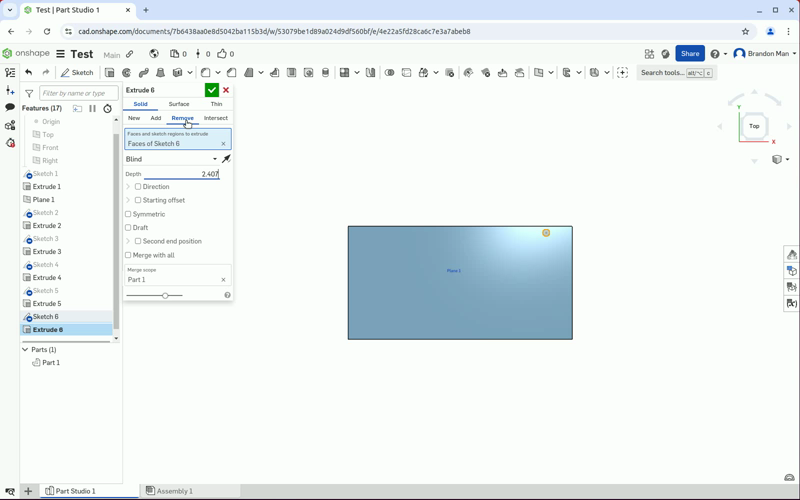
key(tab, 6)
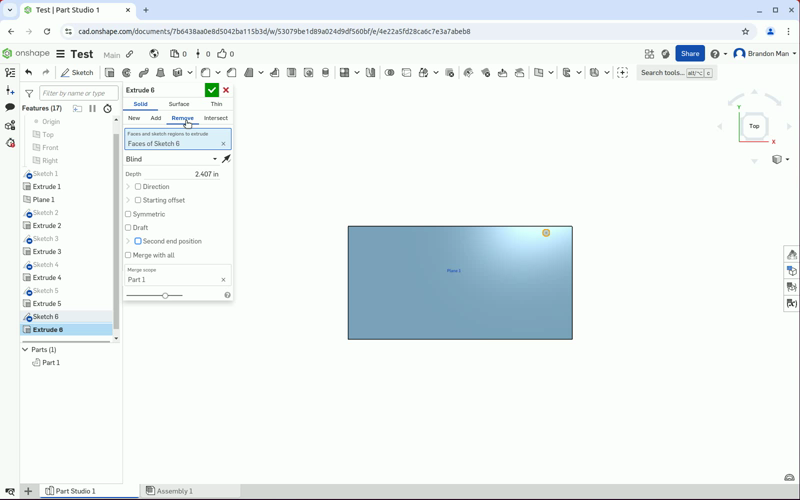
key(space)
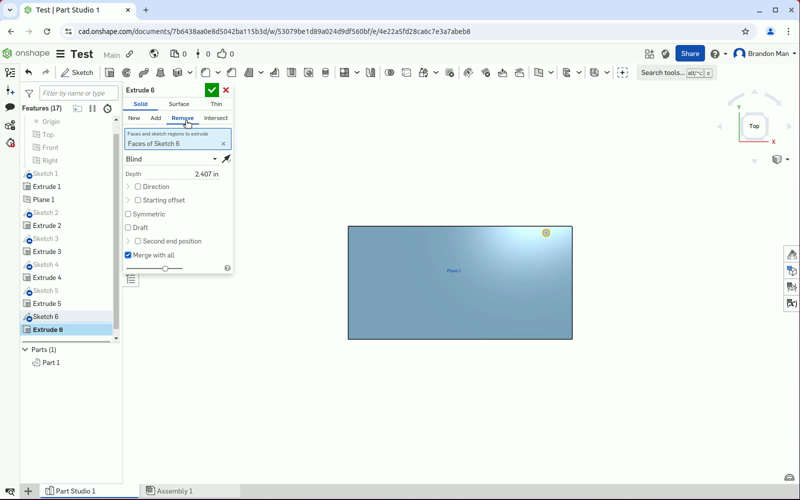
key(enter)
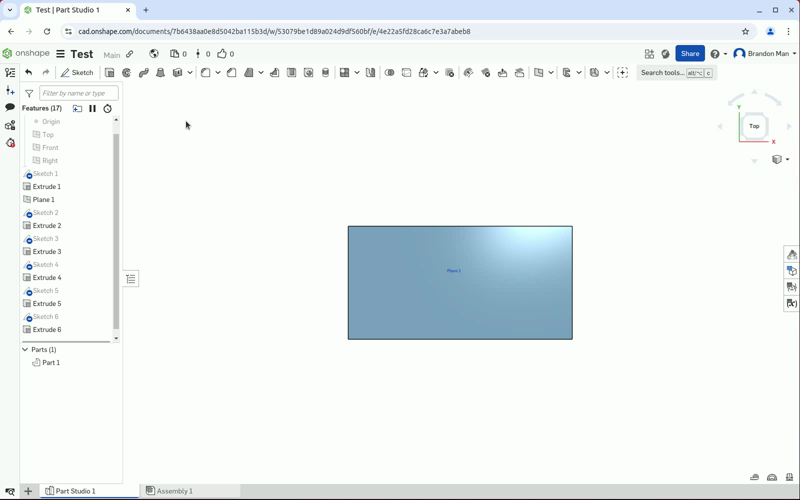
key(shift+h)
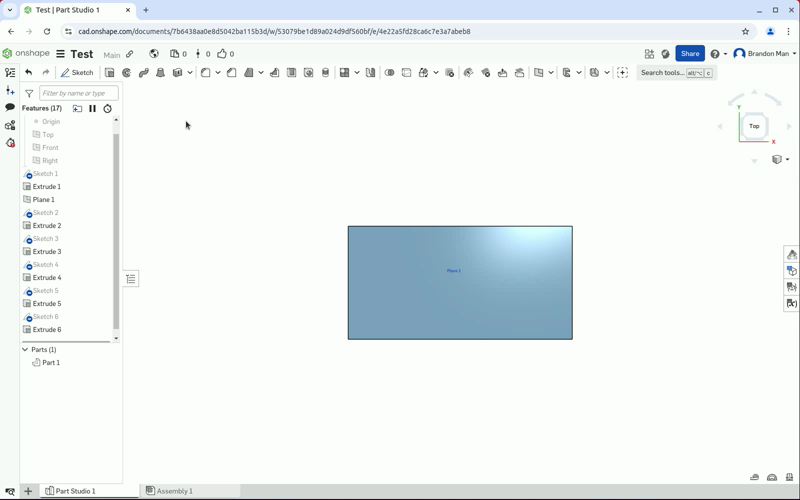
key(shift+h)
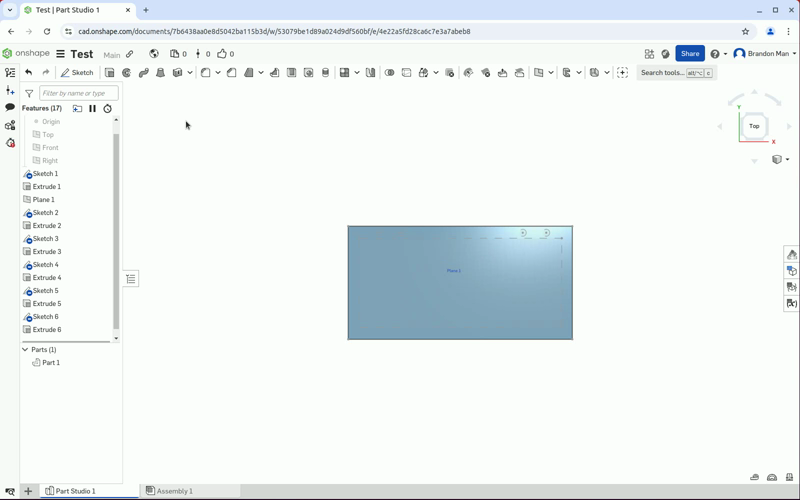
key(shift+7)
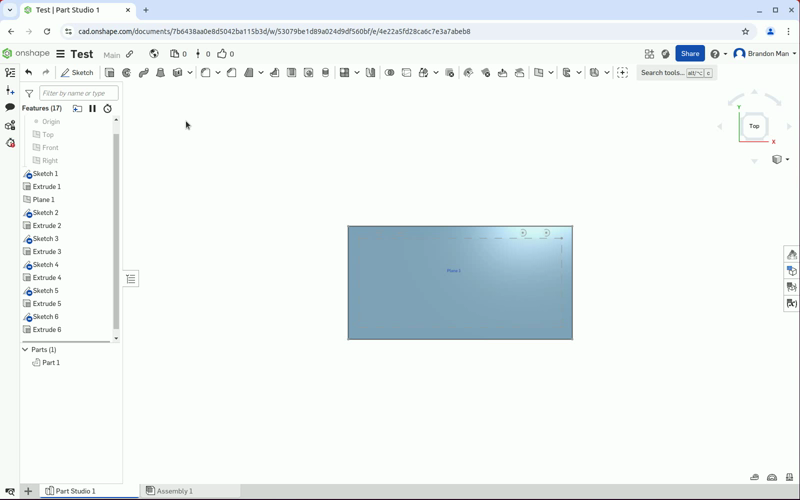
key(up, 3)
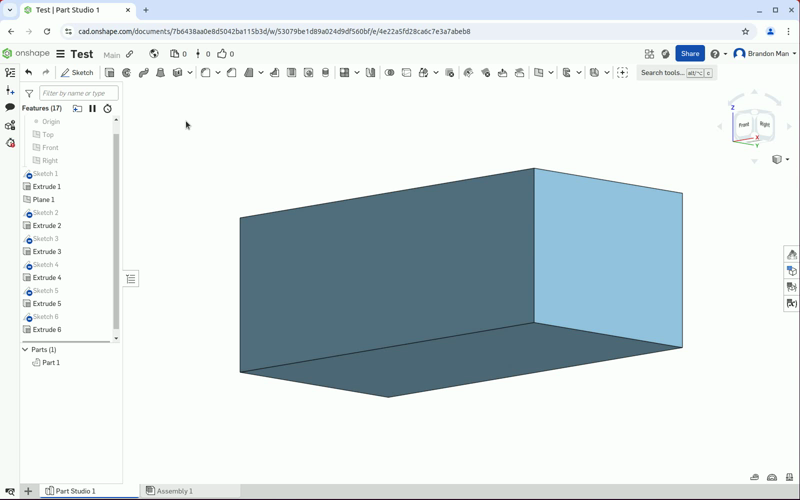
key(left, 3)
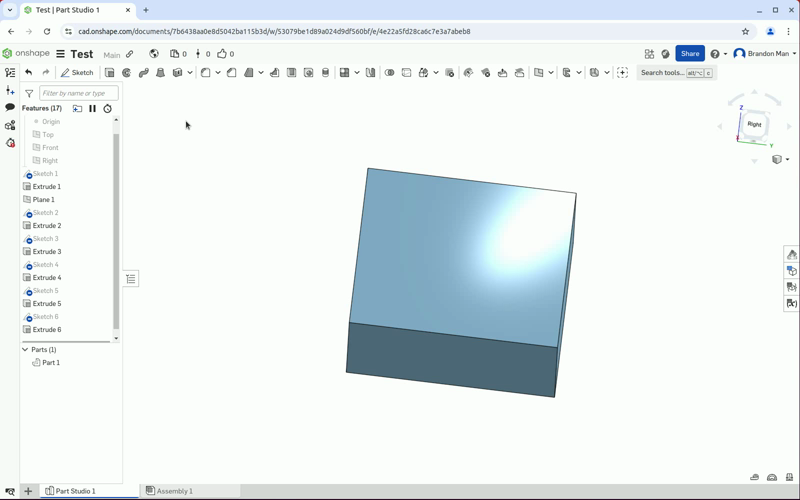
key(right, 3)
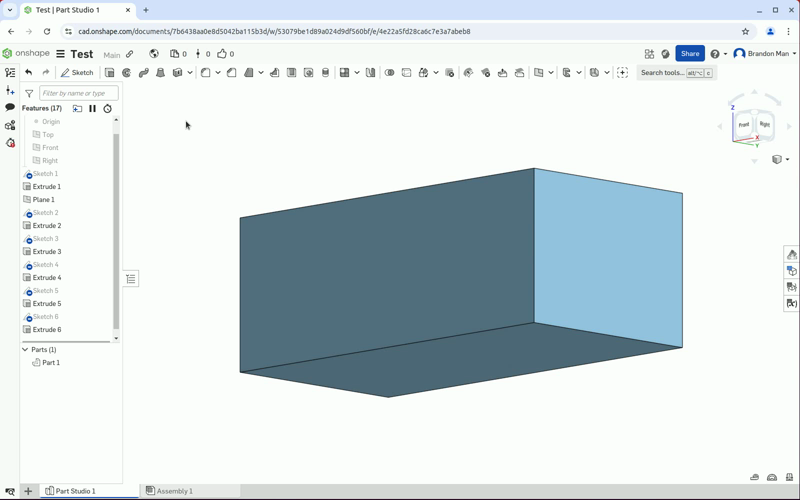
key(down, 3)
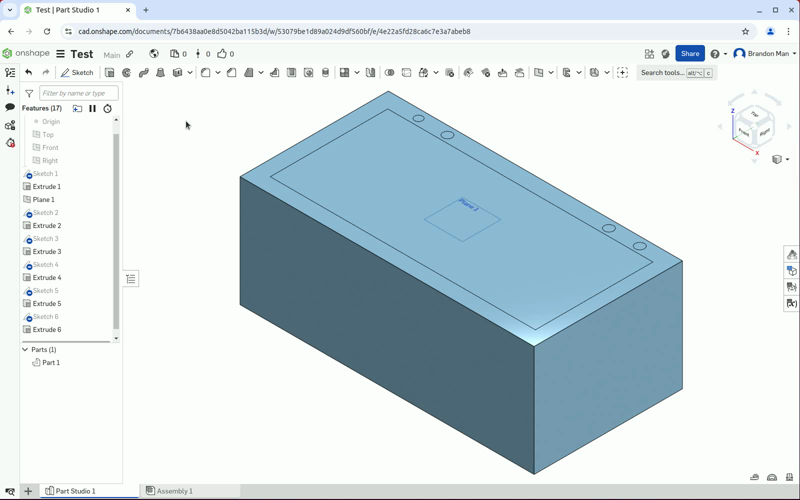
mouse_move(69, 176)
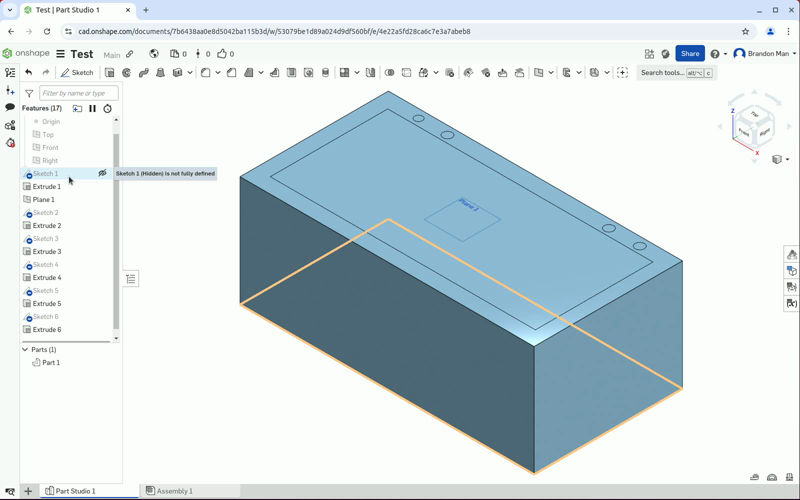
click(69, 176)